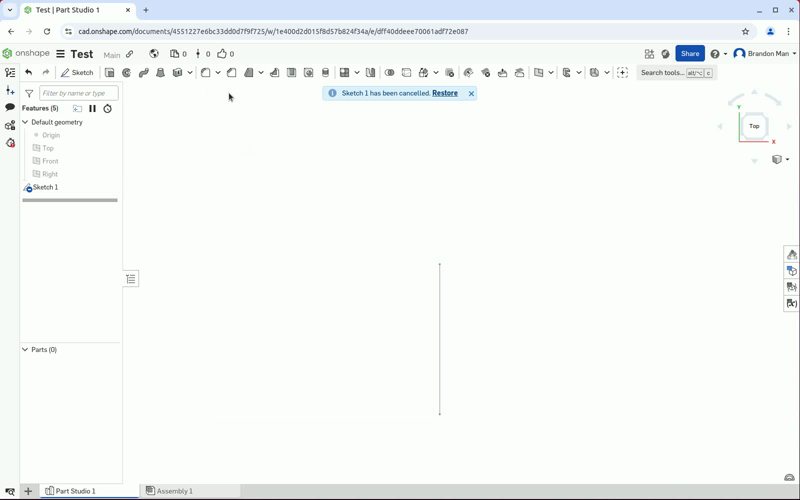
key(shift+h)
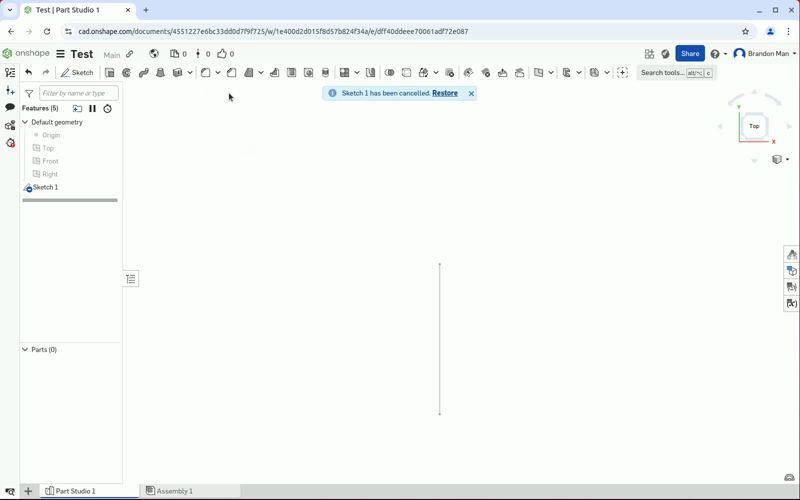
key(shift+s)
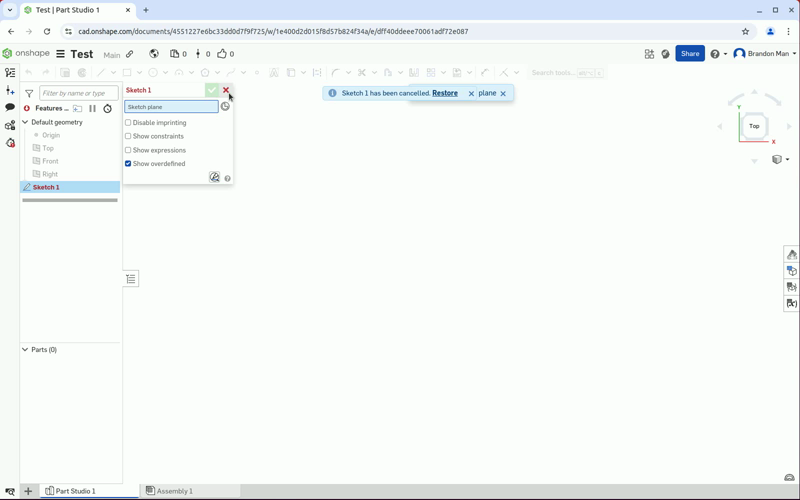
mouse_move(73, 150)
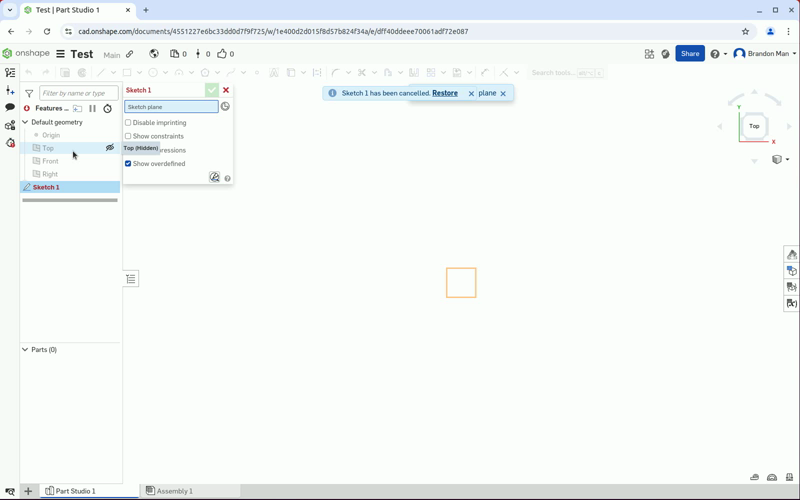
click(73, 150)
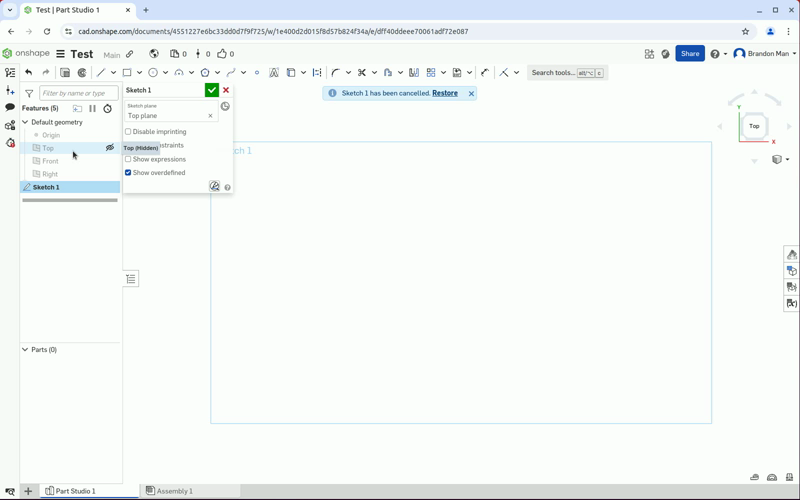
mouse_move(73, 352)
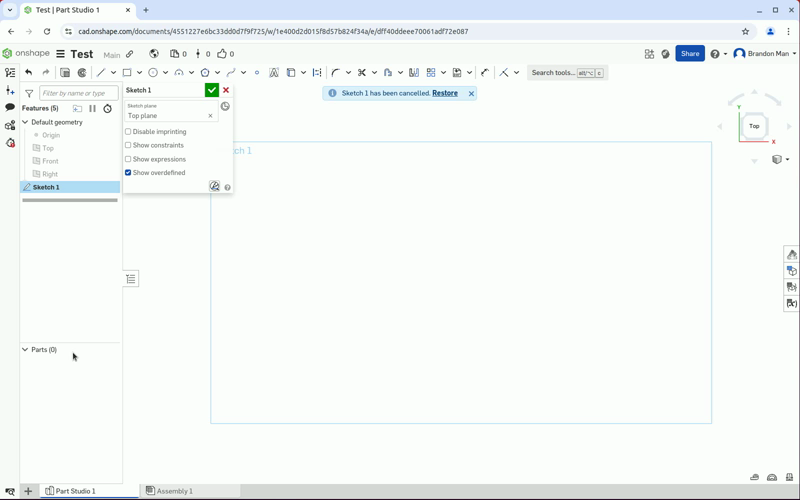
key(y)
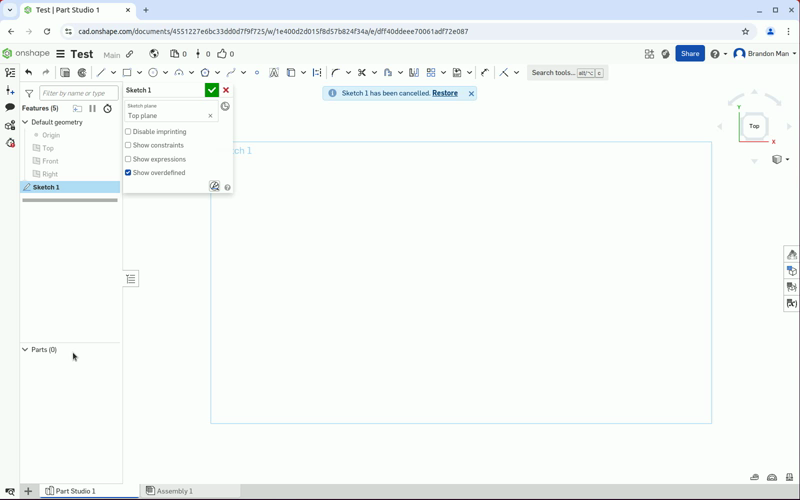
key(l)
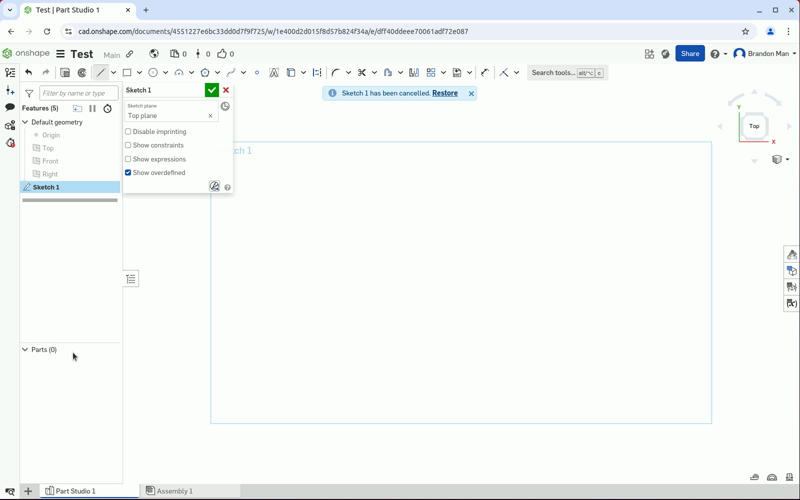
key_down(shift)
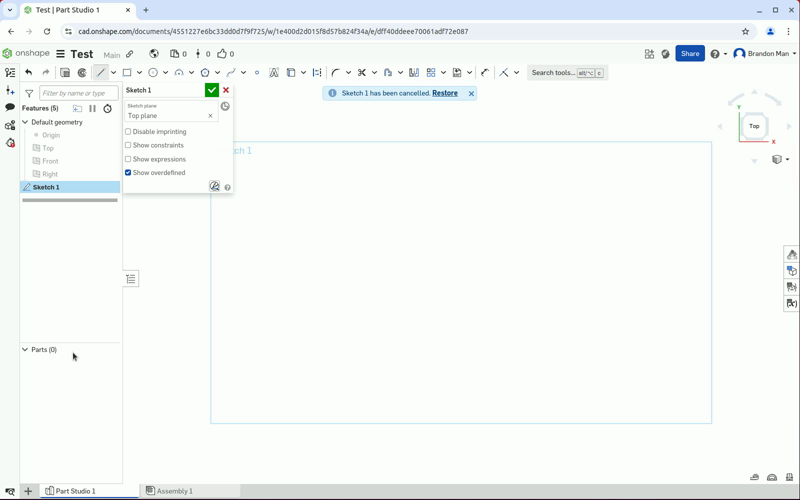
mouse_move(447, 320)
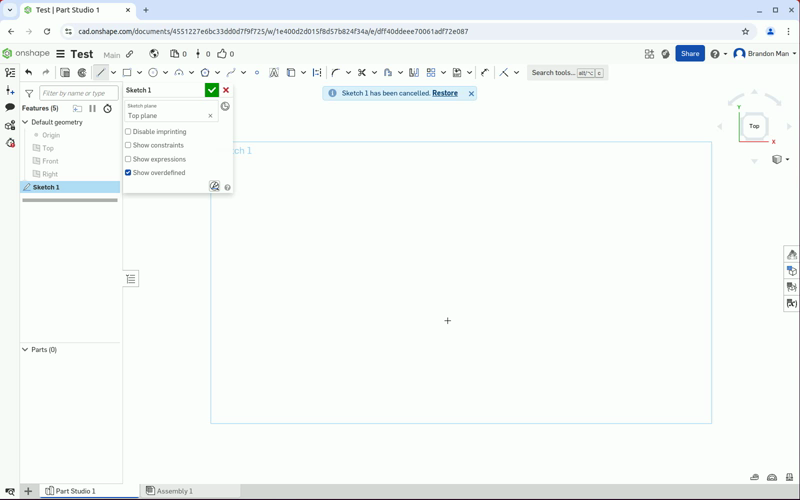
click(447, 320)
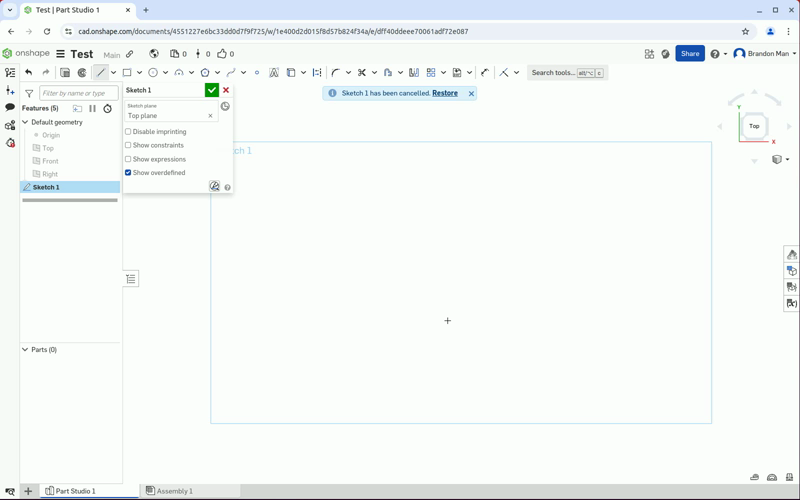
key_up(shift)
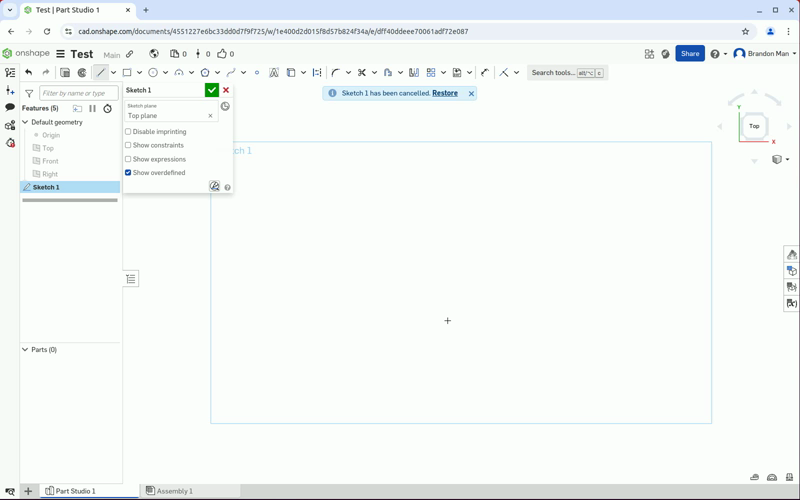
key_down(shift)
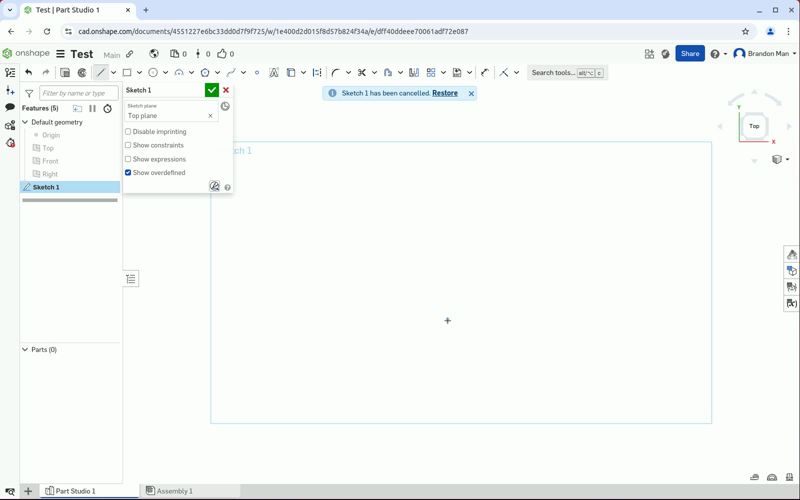
mouse_move(477, 320)
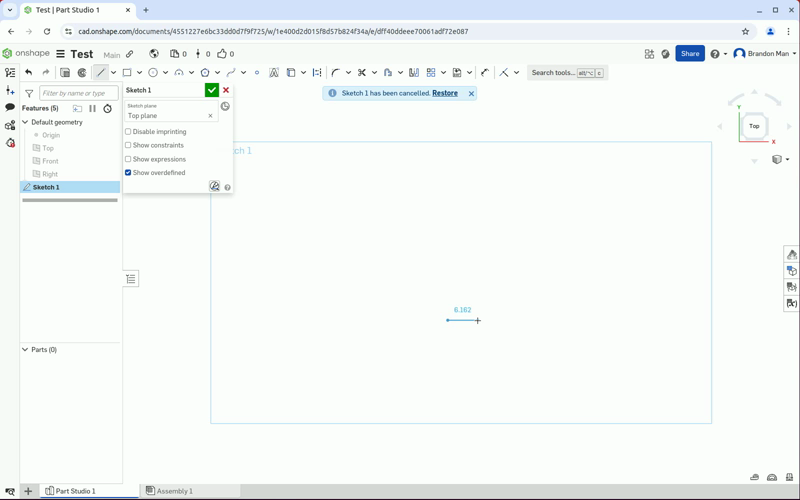
mouse_move(473, 320)
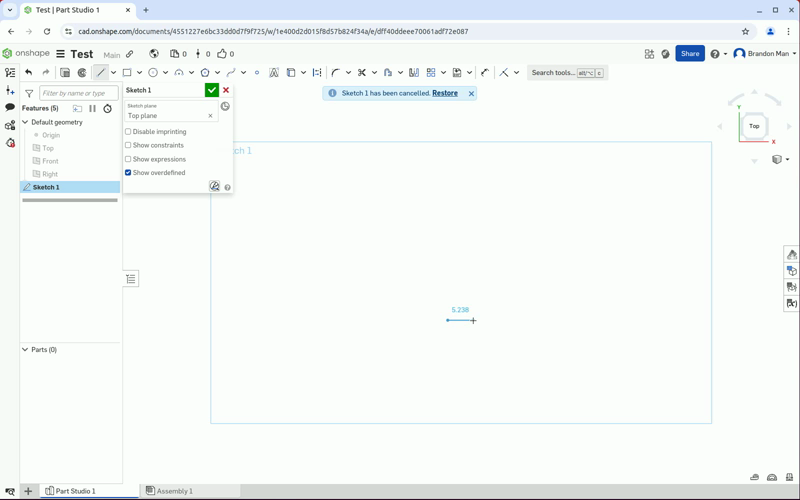
click(473, 320)
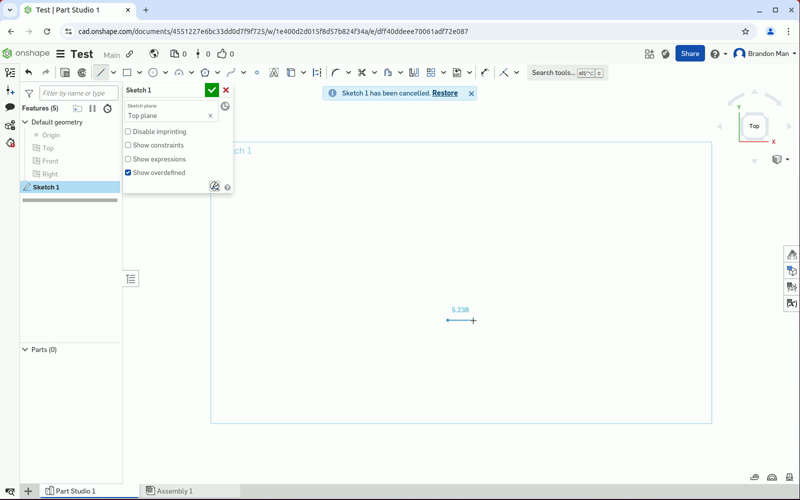
key_up(shift)
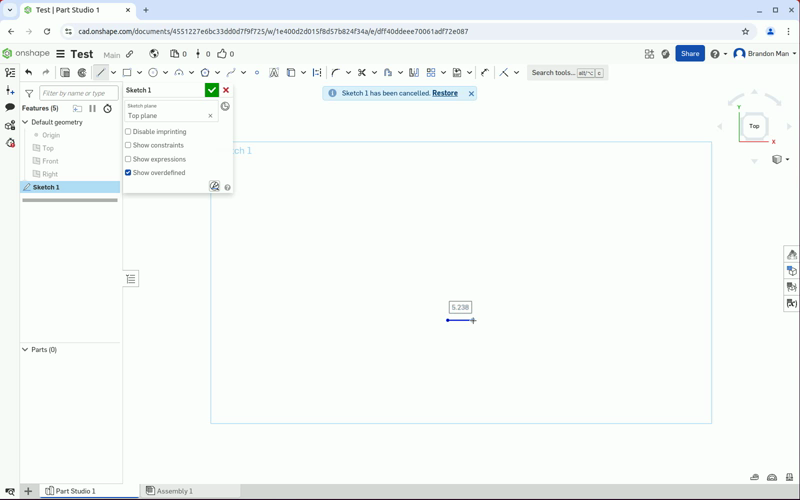
key_down(shift)
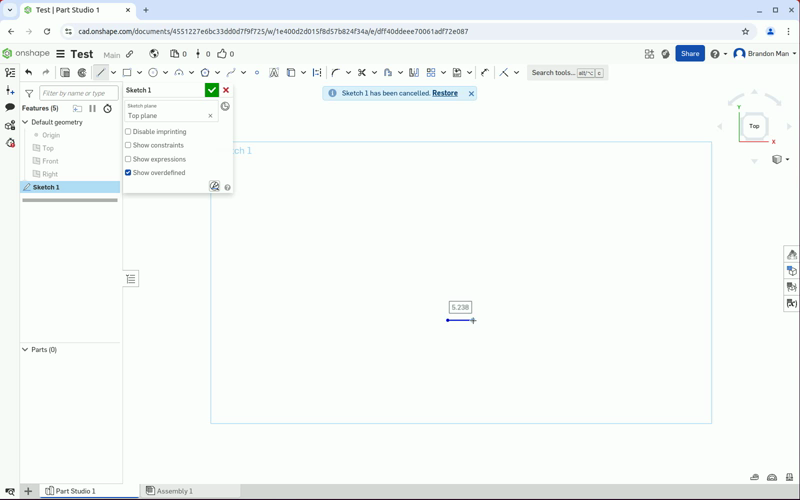
mouse_move(503, 320)
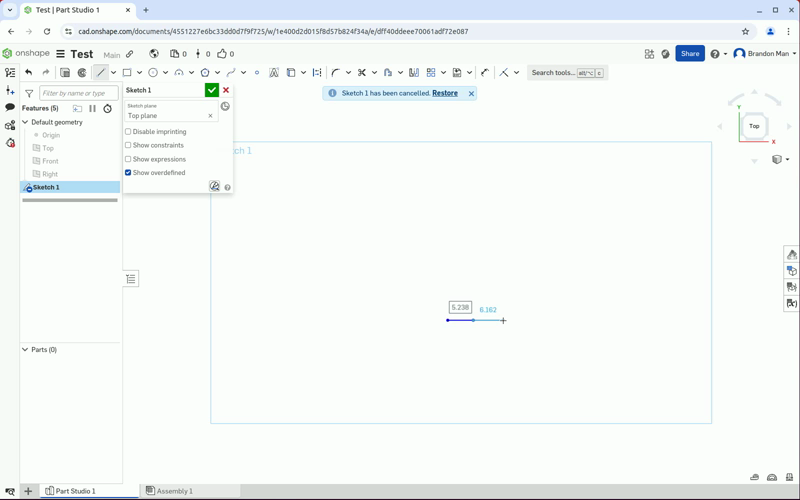
mouse_move(473, 313)
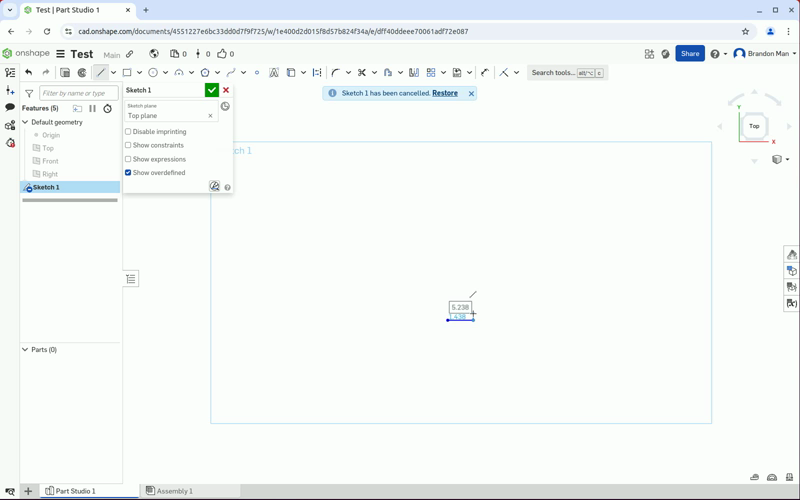
scroll(6)
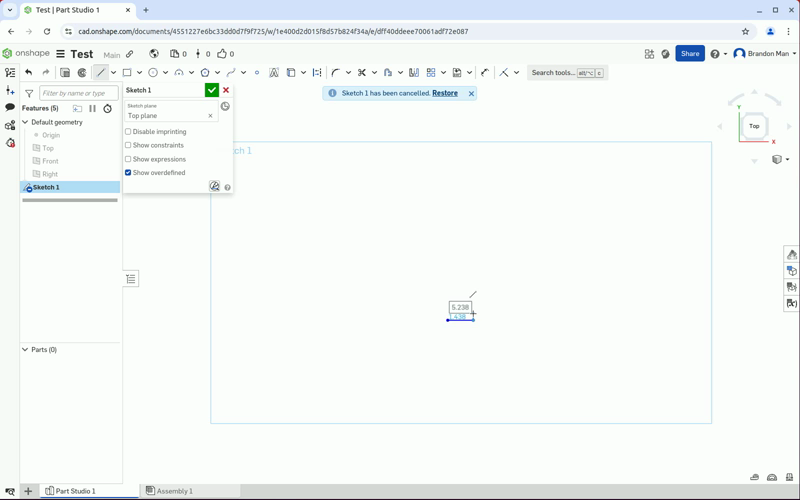
scroll(6)
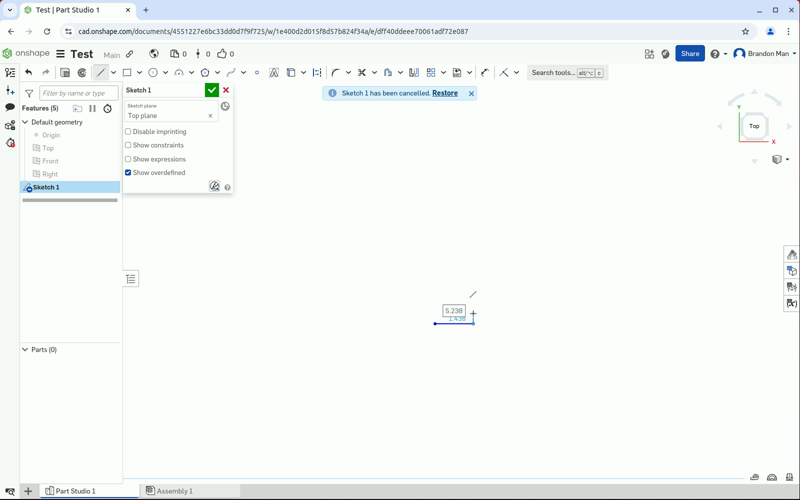
scroll(6)
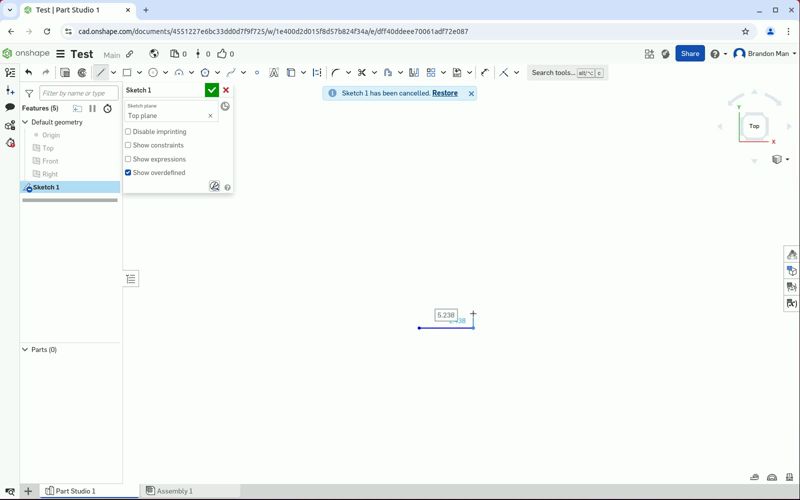
scroll(6)
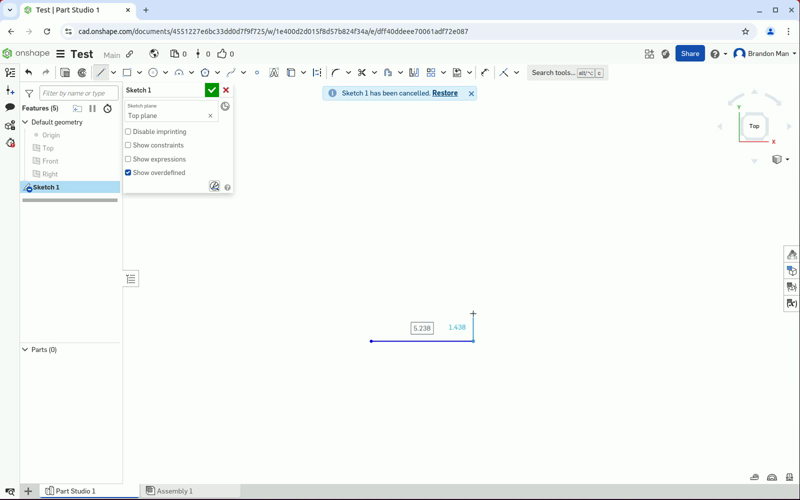
scroll(6)
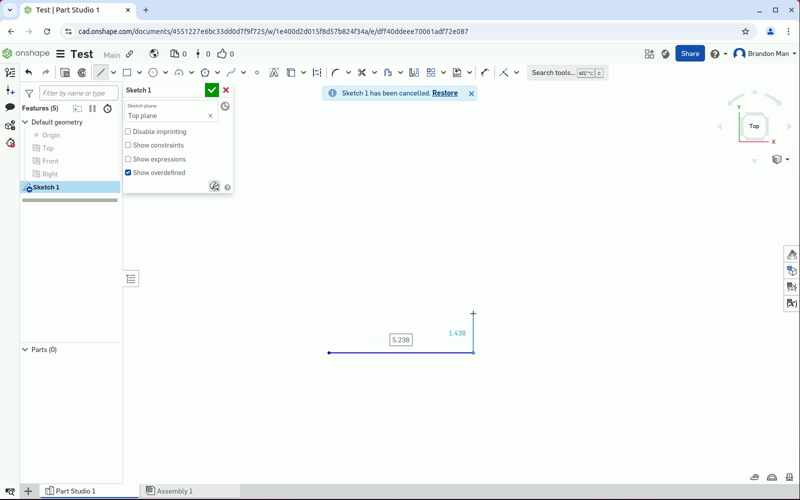
scroll(6)
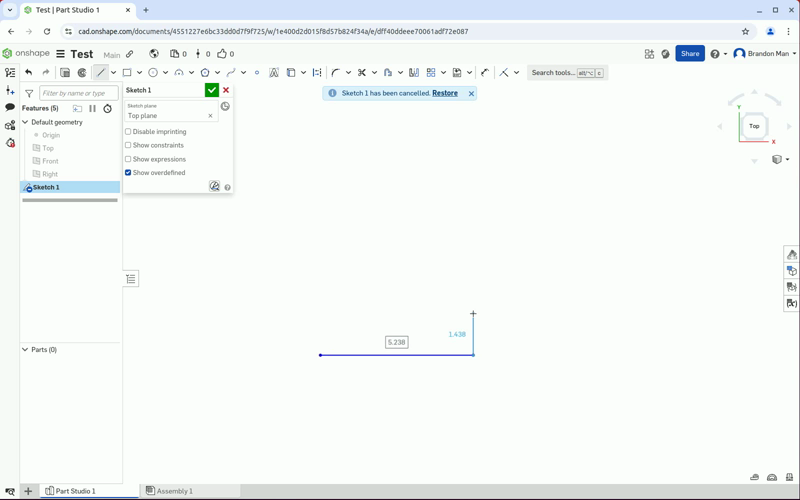
scroll(6)
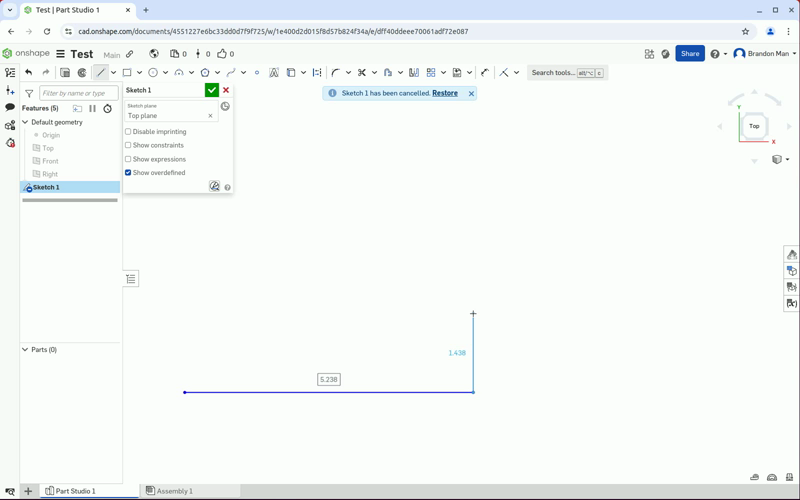
click(473, 313)
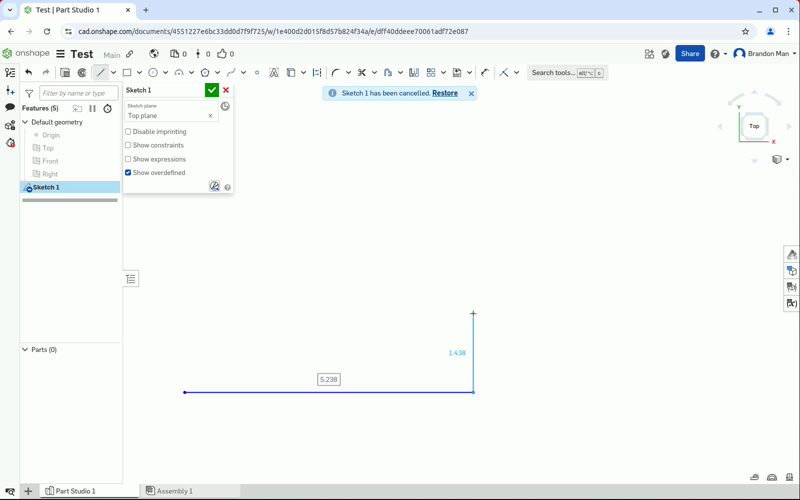
scroll(-6)
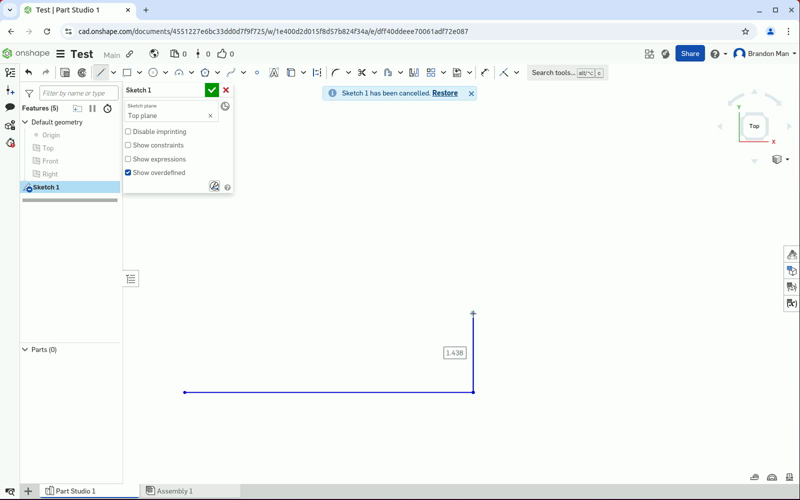
scroll(-6)
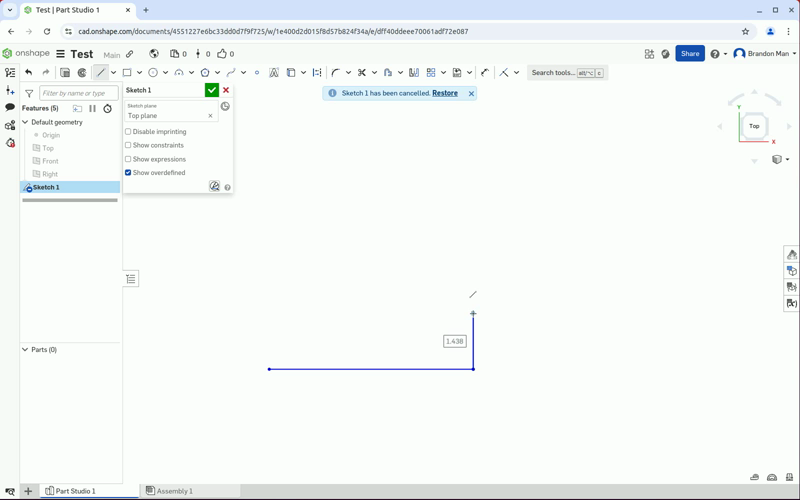
scroll(-6)
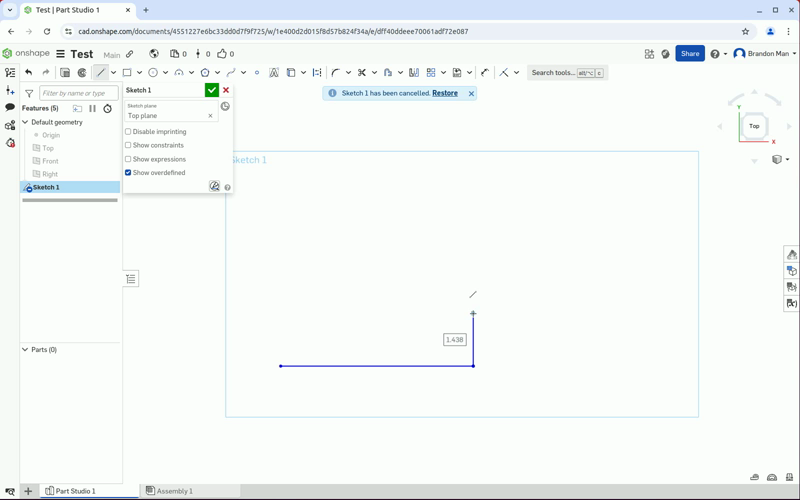
scroll(-6)
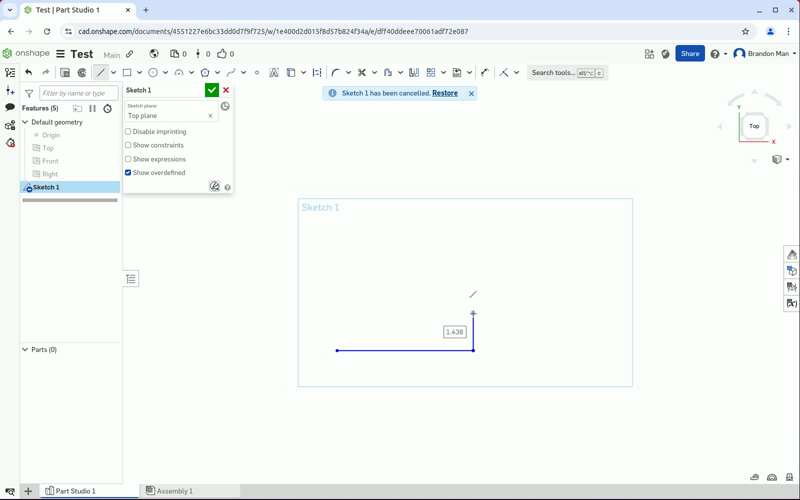
scroll(-6)
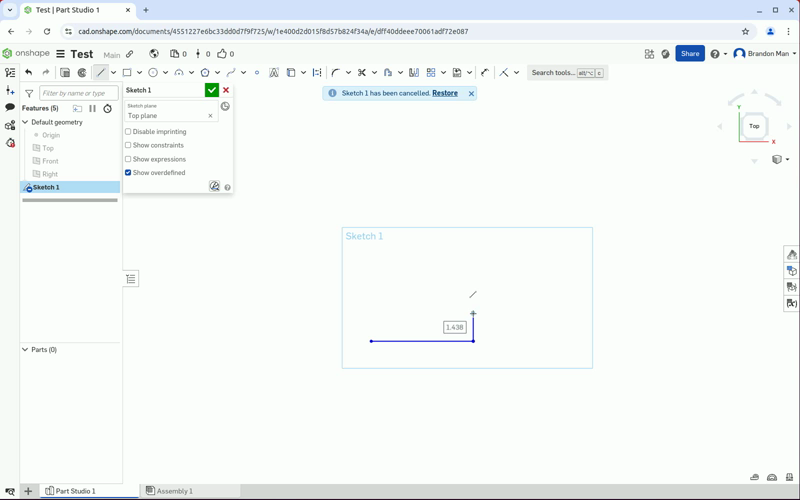
scroll(-6)
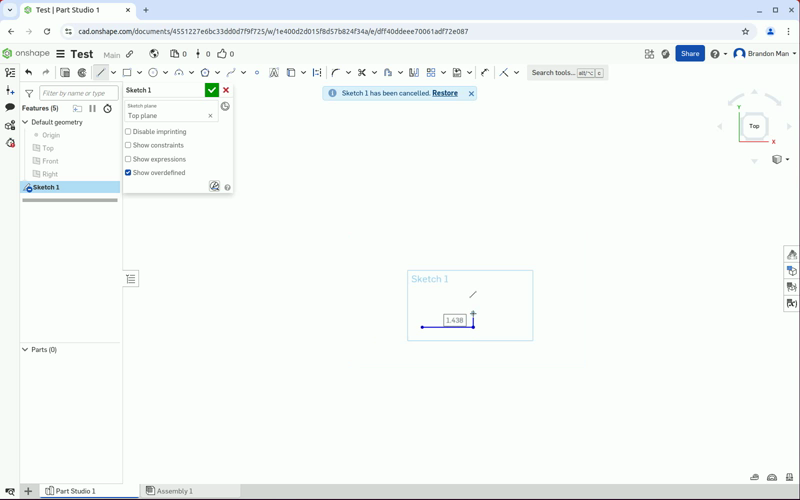
scroll(-6)
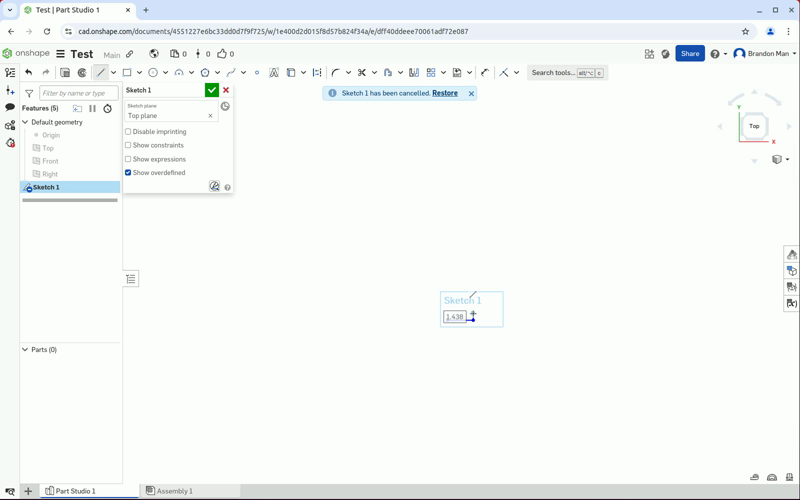
key_up(shift)
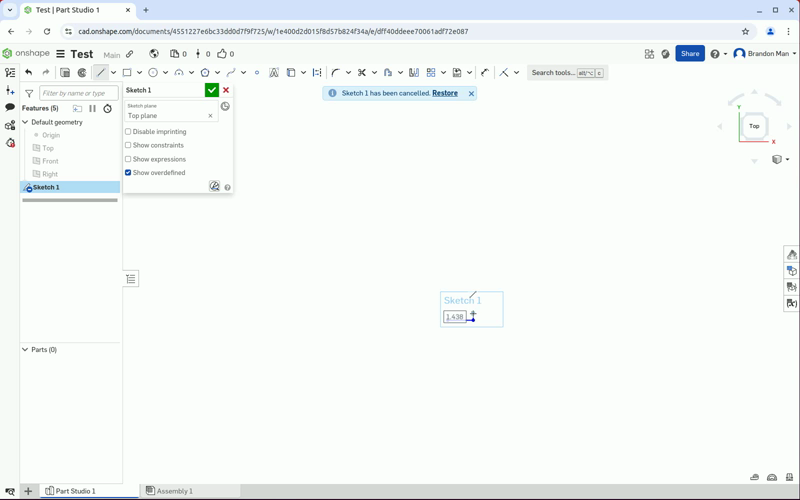
key_down(shift)
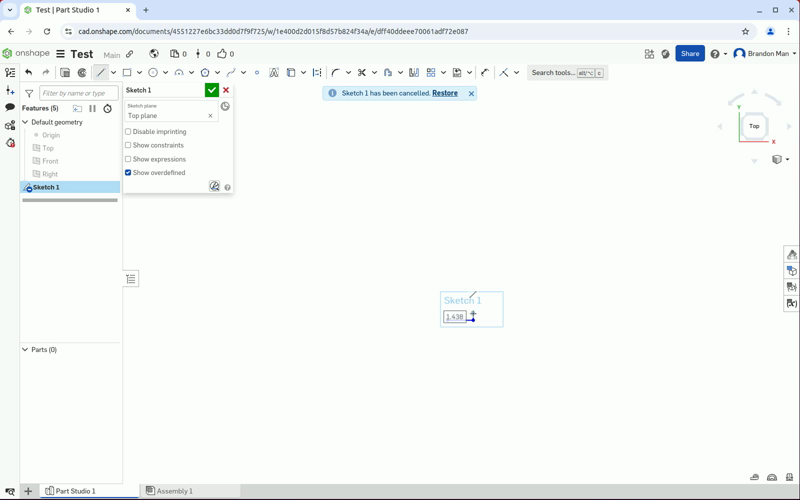
mouse_move(473, 252)
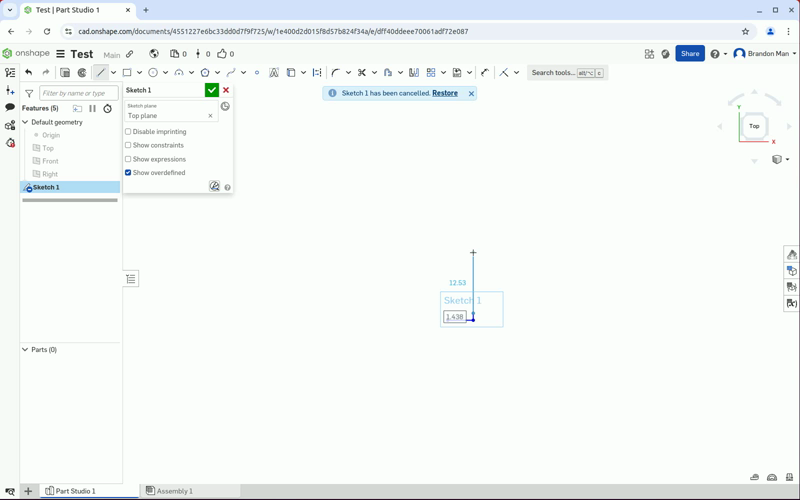
click(473, 252)
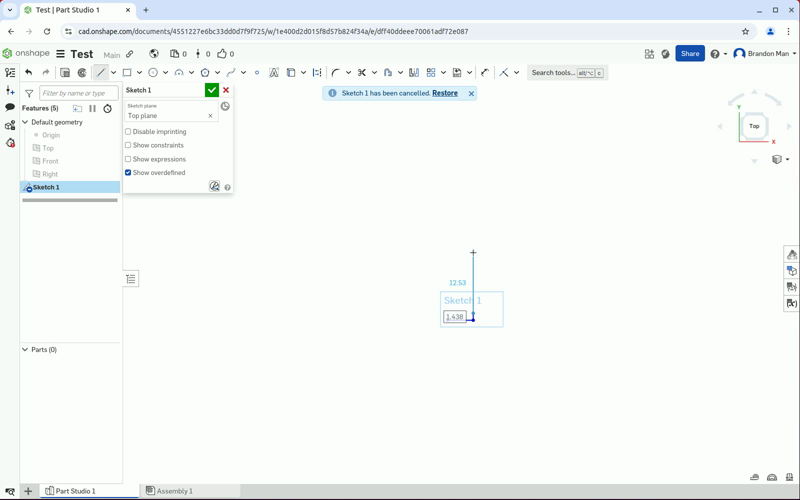
key_up(shift)
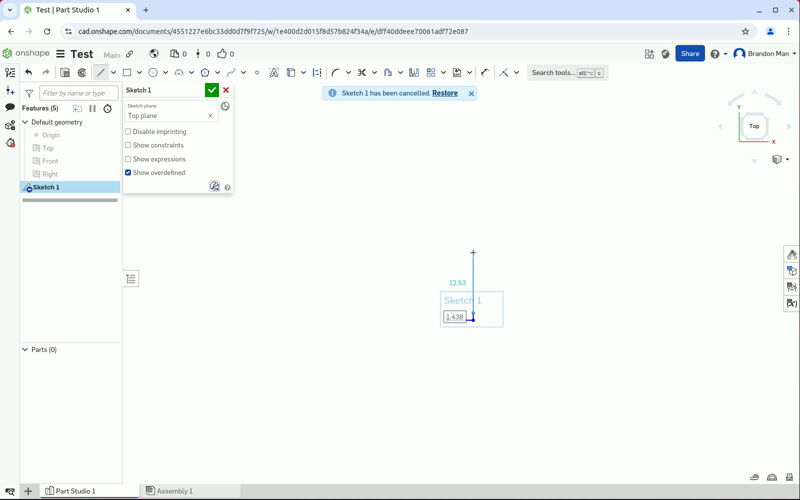
key_down(shift)
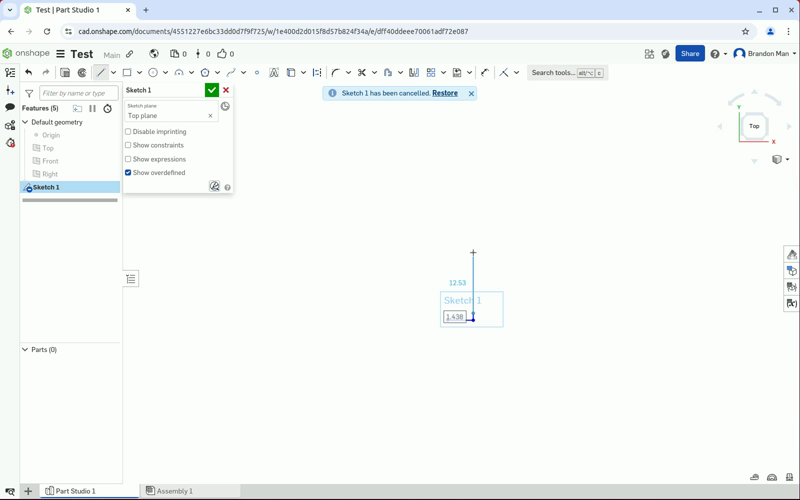
mouse_move(503, 252)
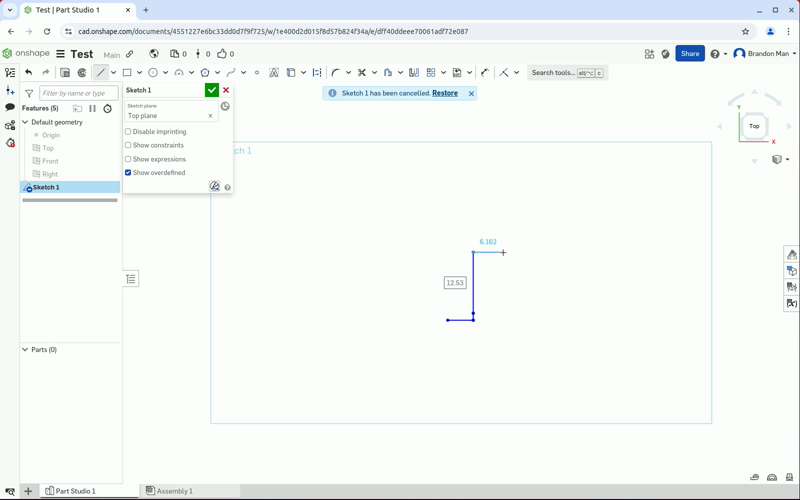
mouse_move(473, 245)
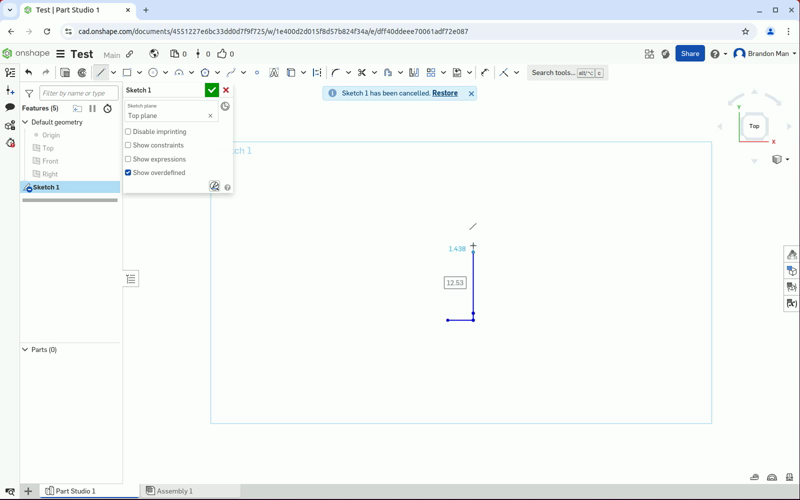
scroll(6)
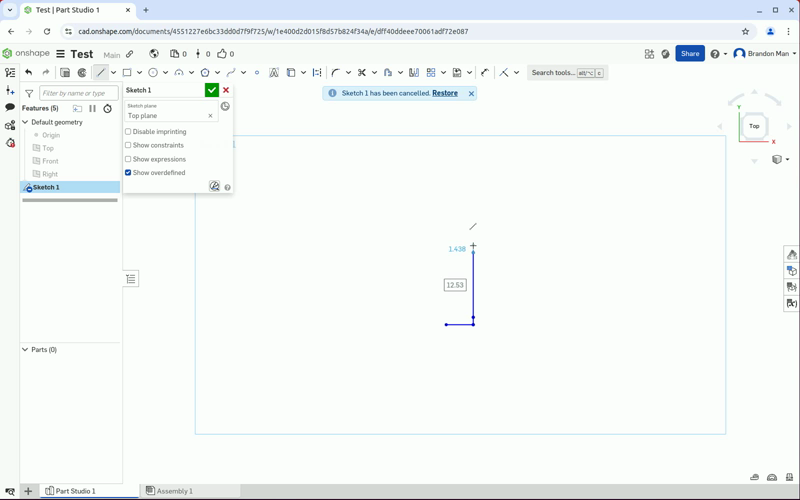
scroll(6)
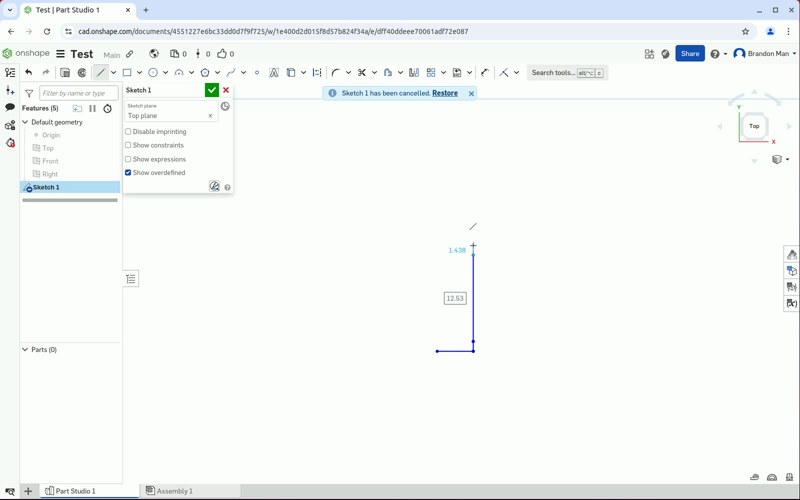
scroll(6)
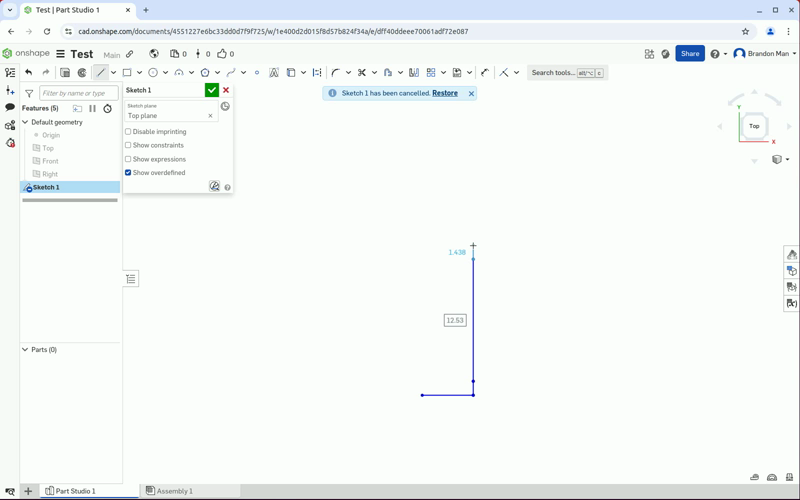
scroll(6)
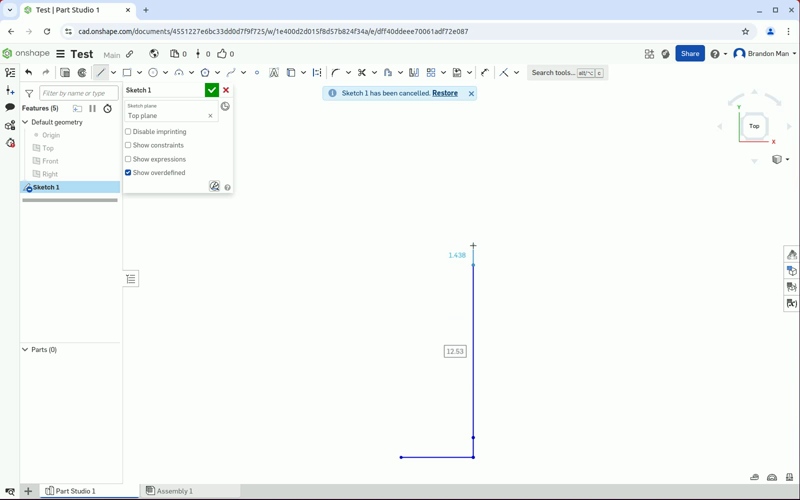
scroll(6)
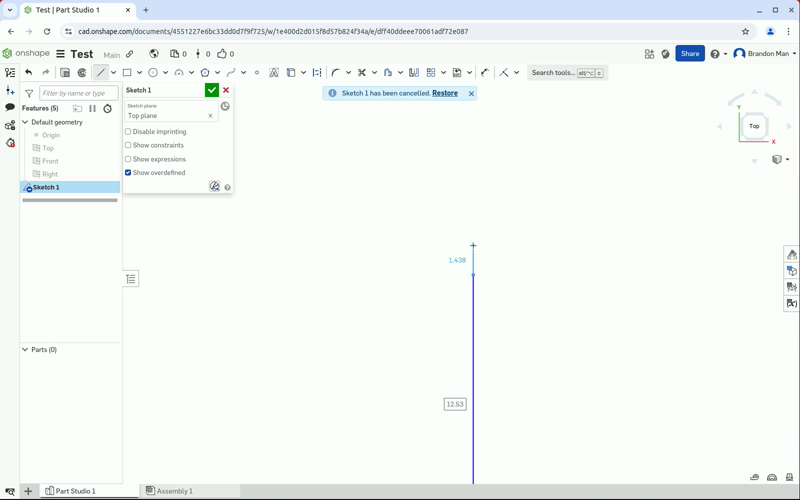
scroll(6)
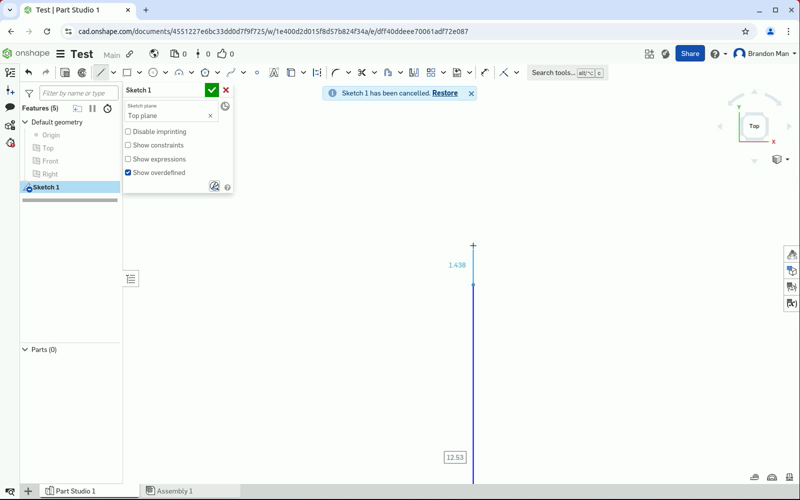
scroll(6)
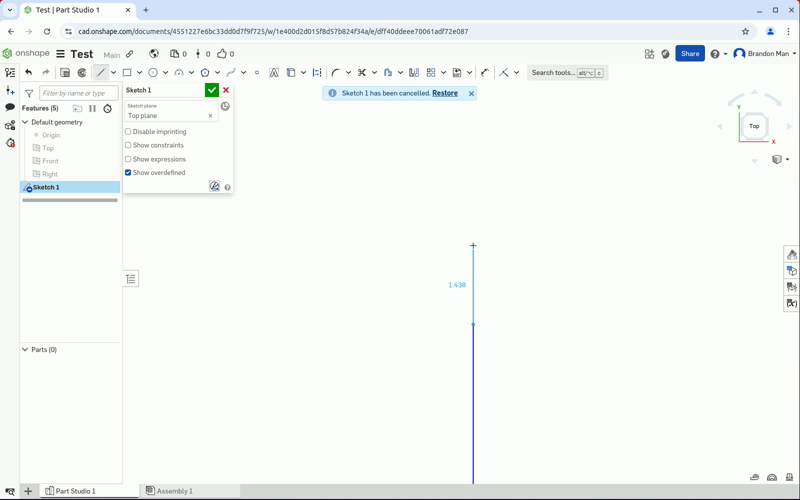
click(473, 245)
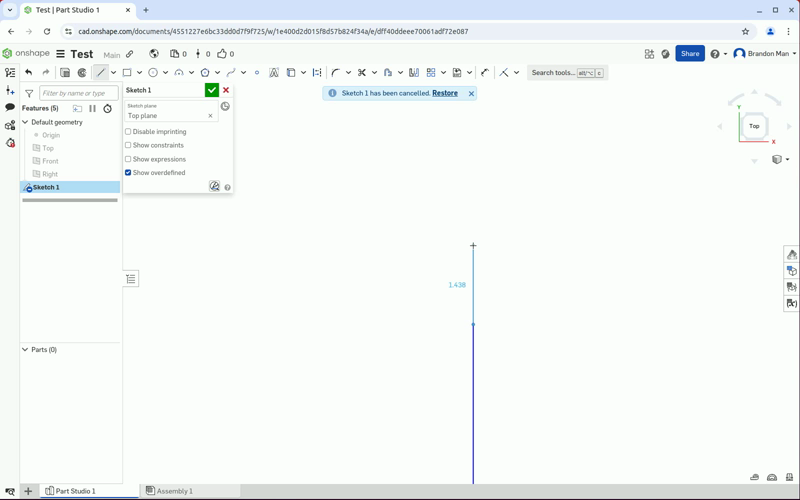
scroll(-6)
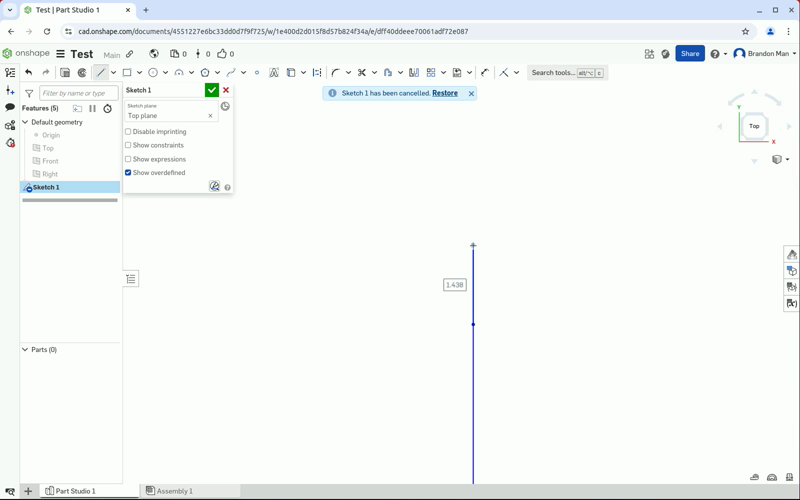
scroll(-6)
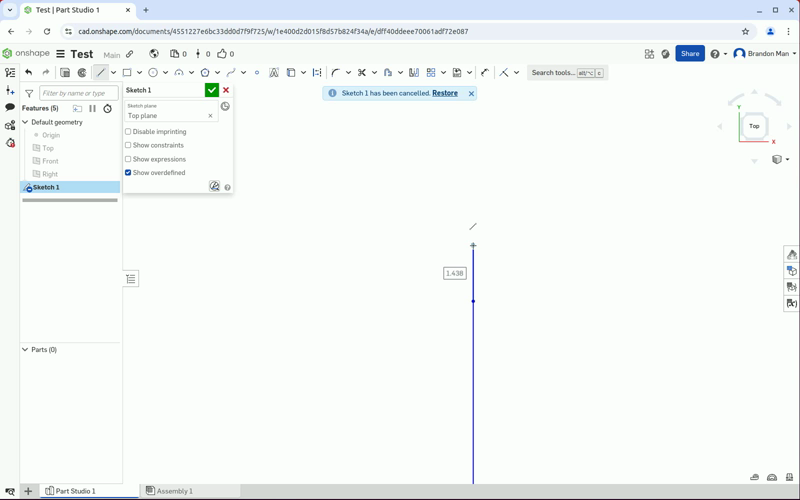
scroll(-6)
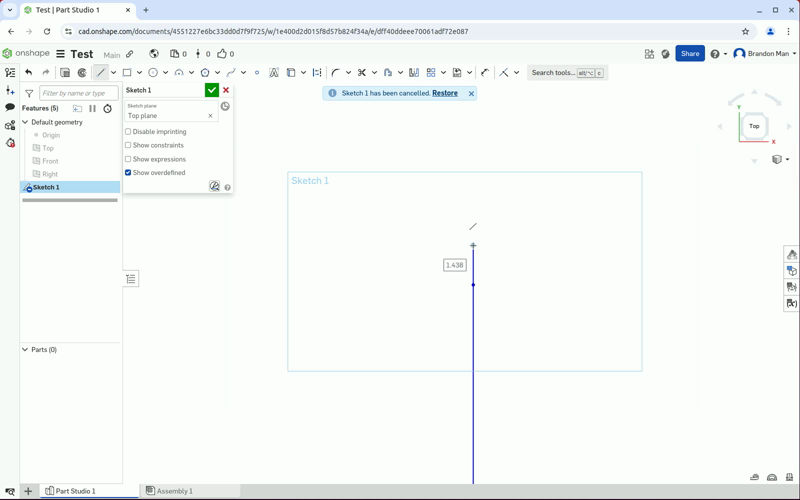
scroll(-6)
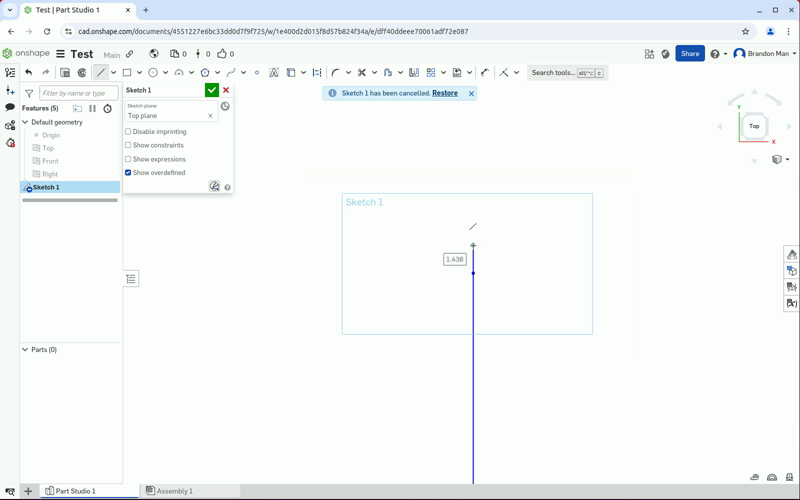
scroll(-6)
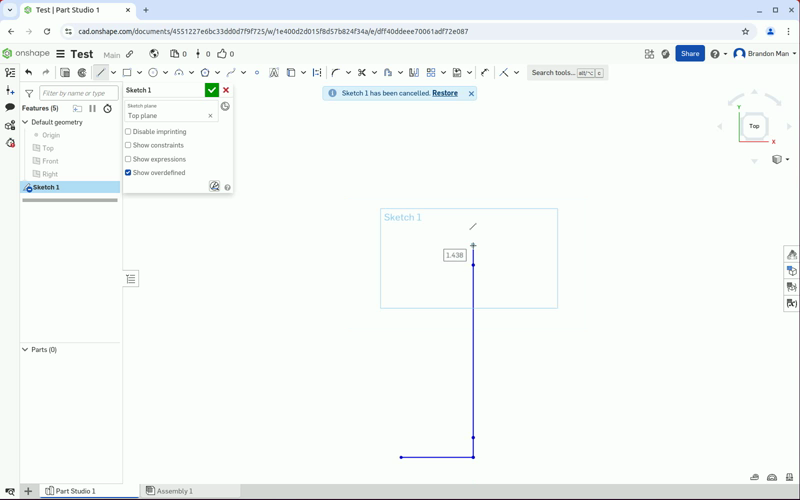
scroll(-6)
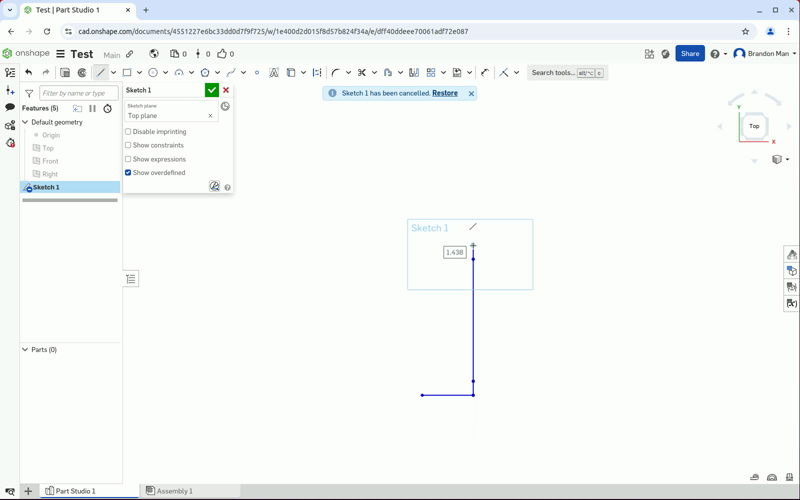
scroll(-6)
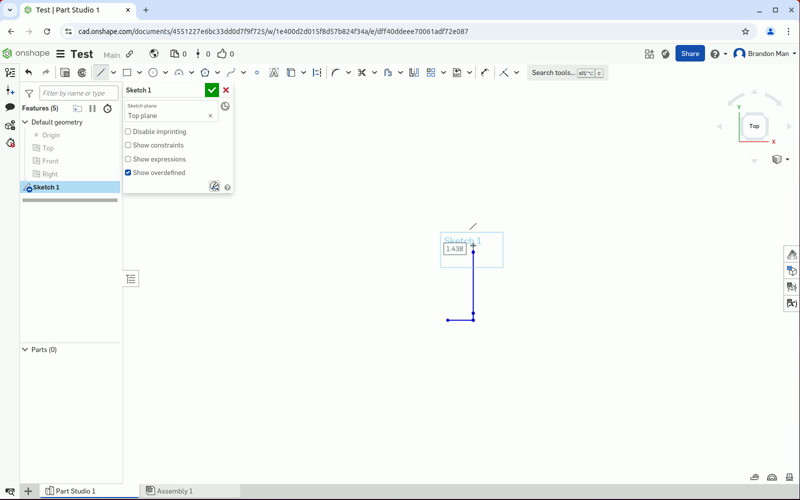
key_up(shift)
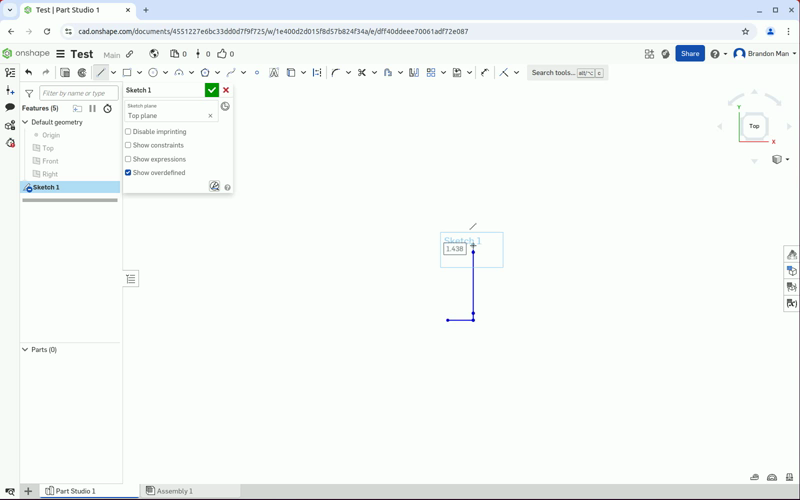
key_down(shift)
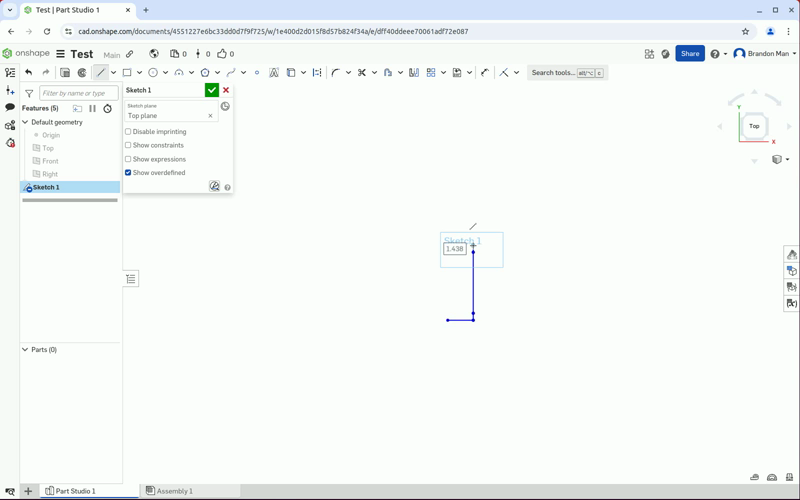
mouse_move(503, 245)
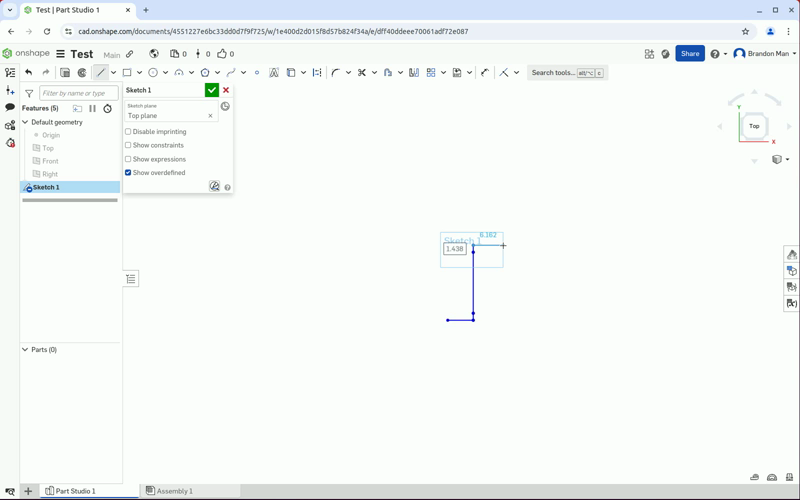
mouse_move(447, 245)
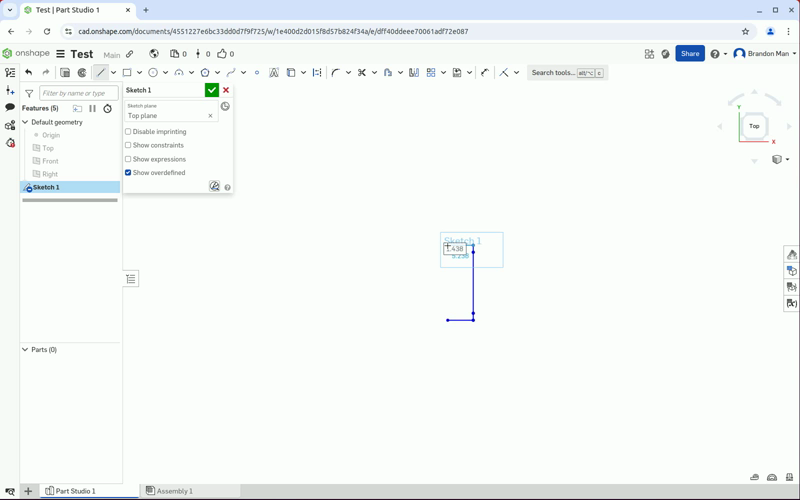
click(447, 245)
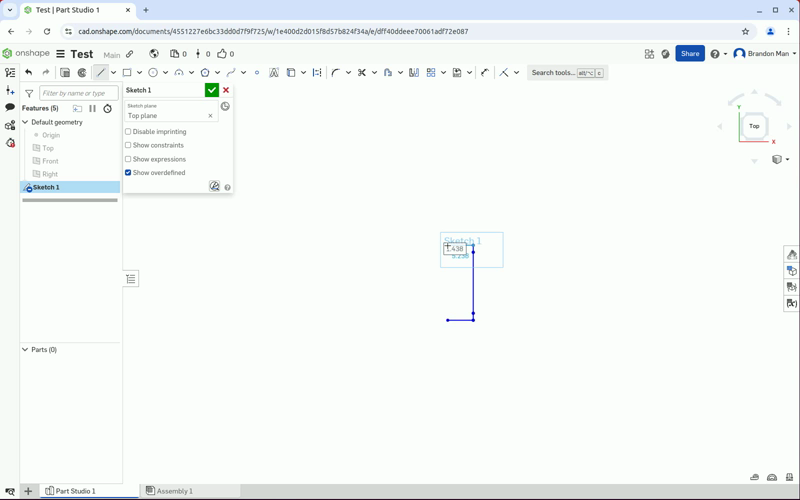
key_up(shift)
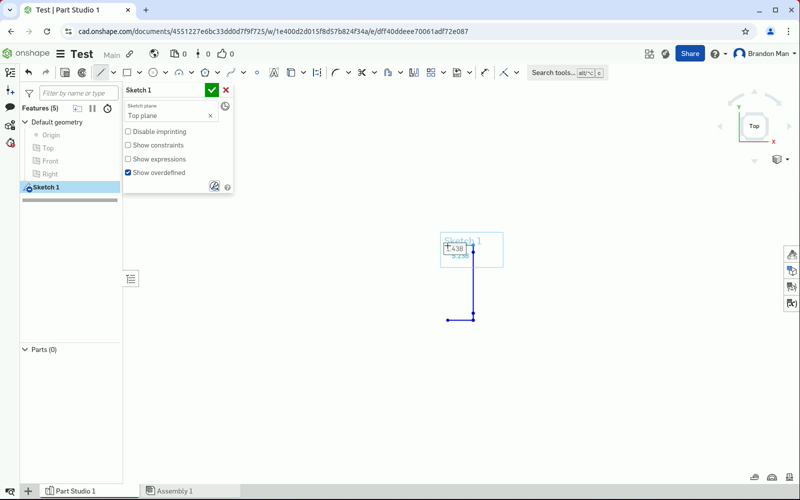
key_down(shift)
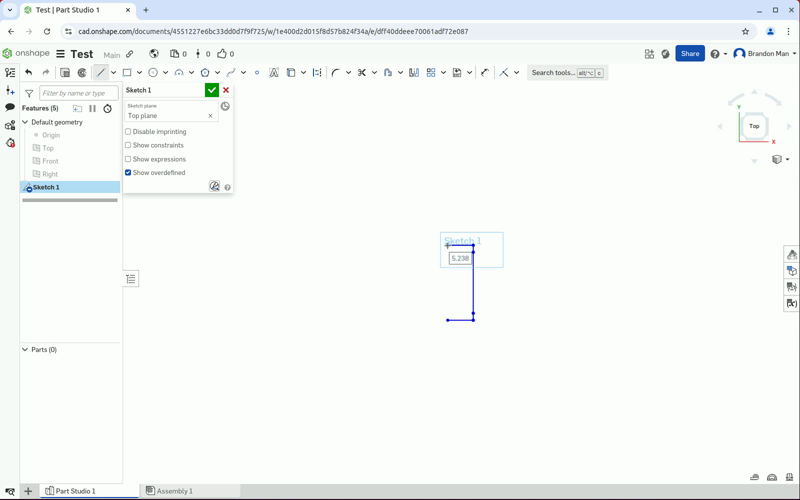
mouse_move(447, 320)
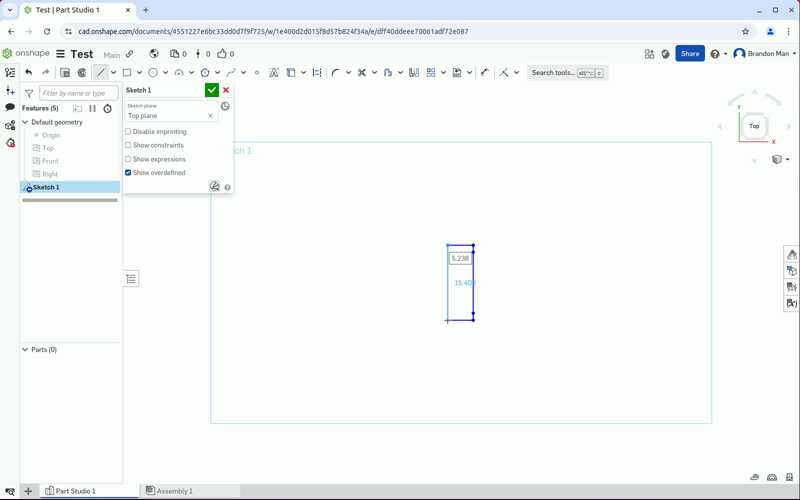
key_up(shift)
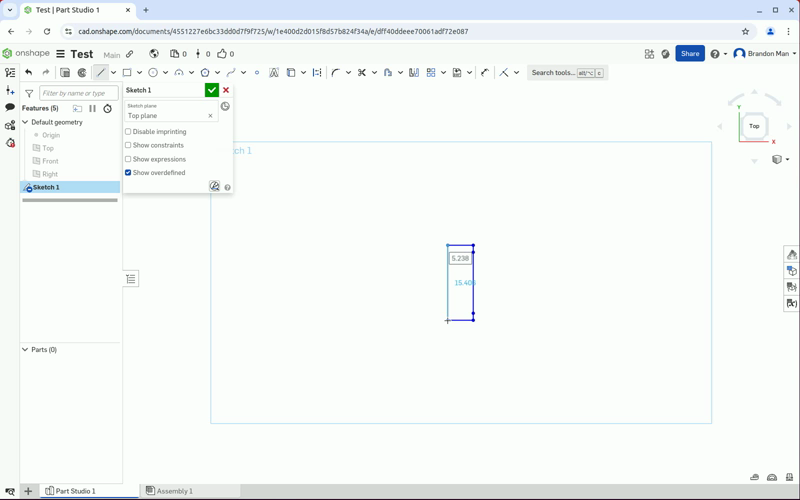
click(447, 320)
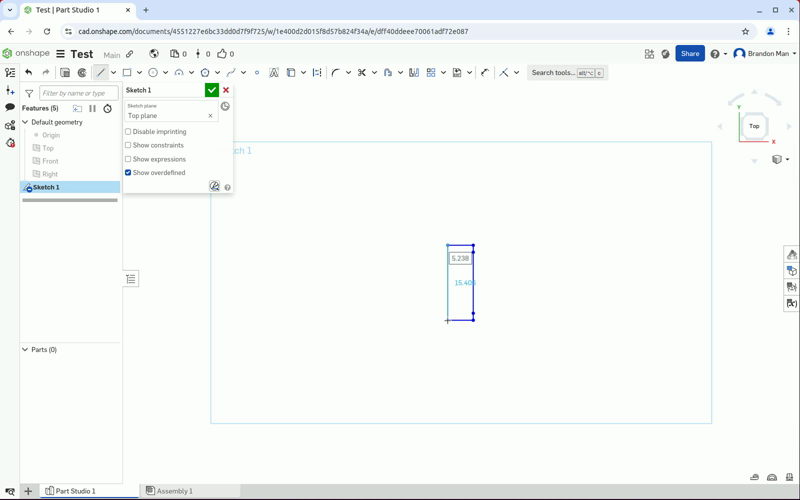
key(esc)
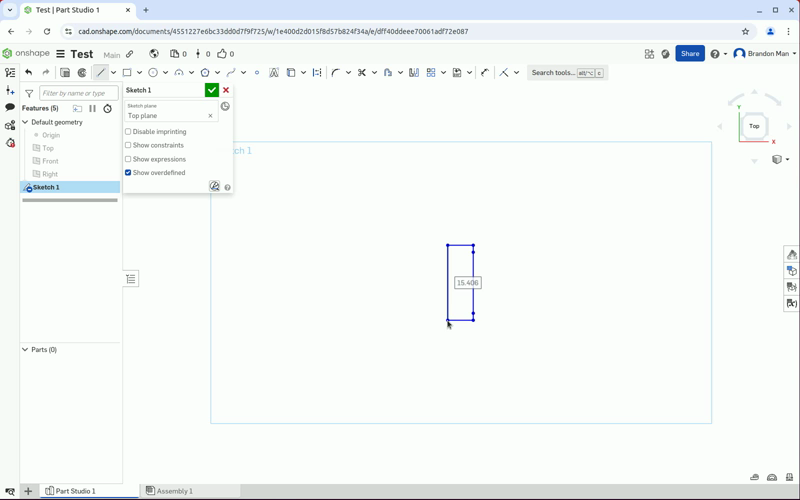
mouse_move(465, 247)
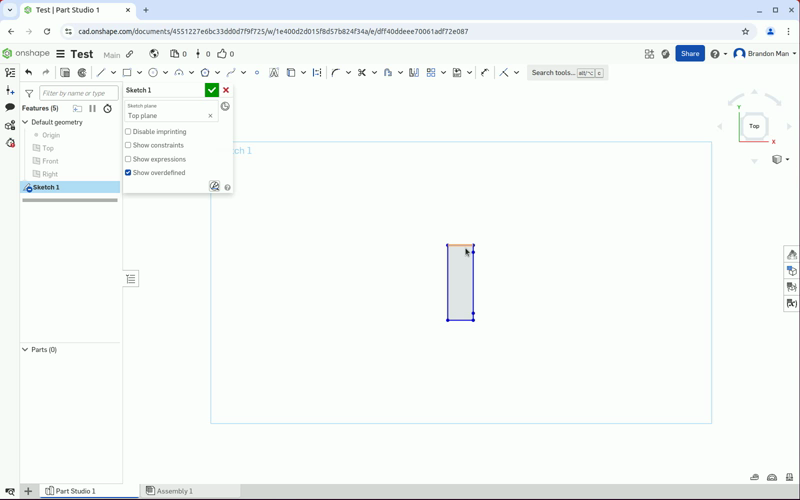
click(465, 247)
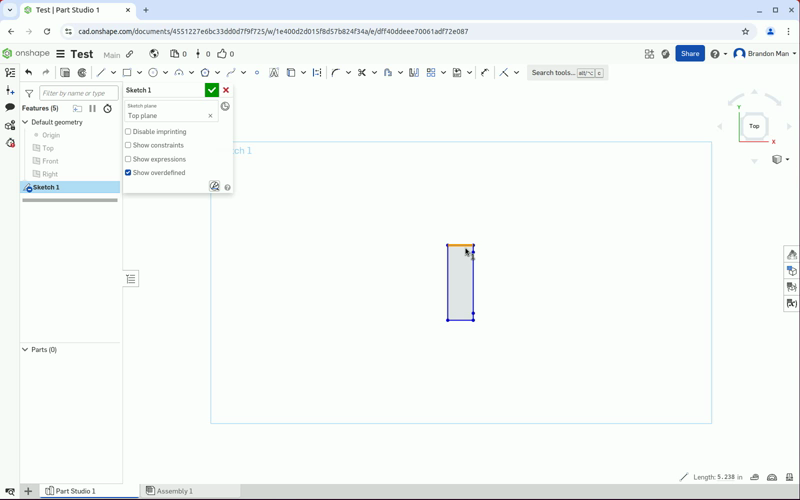
mouse_move(73, 352)
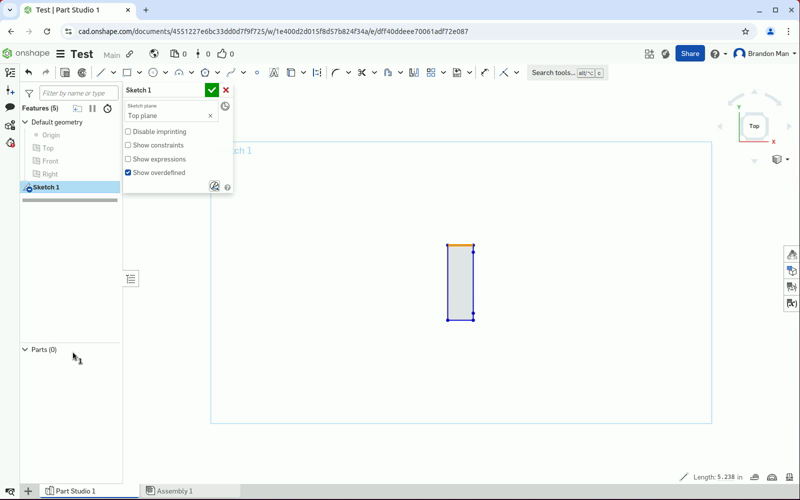
key(shift+y)
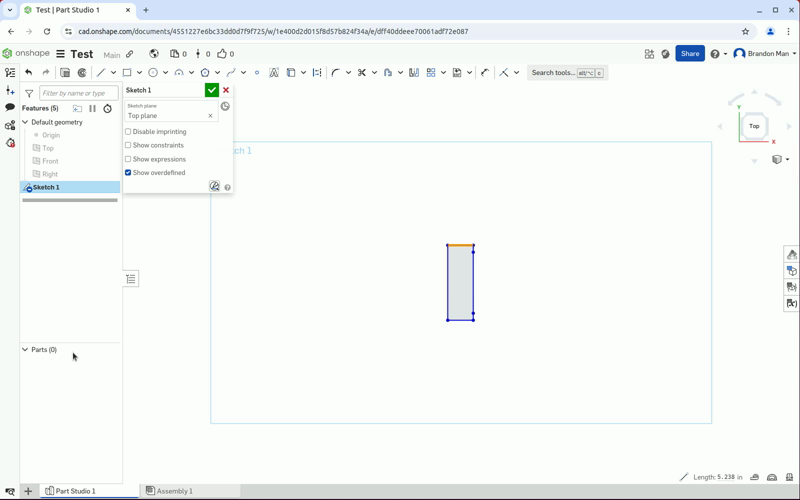
key(shift+e)
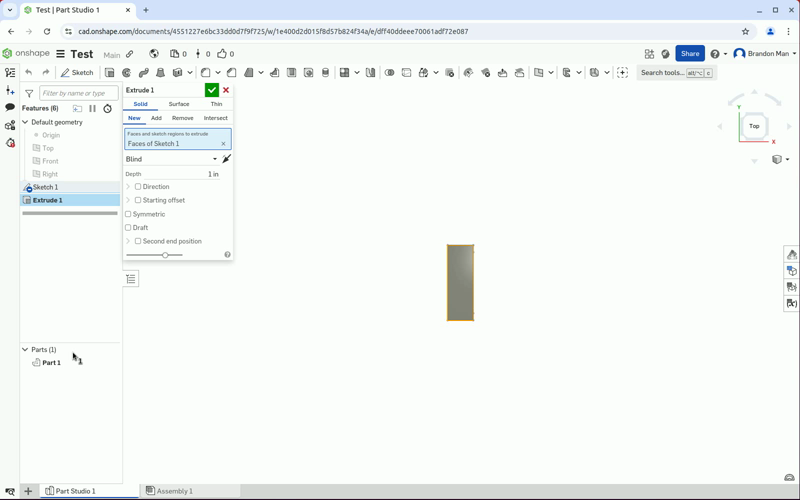
mouse_move(143, 106)
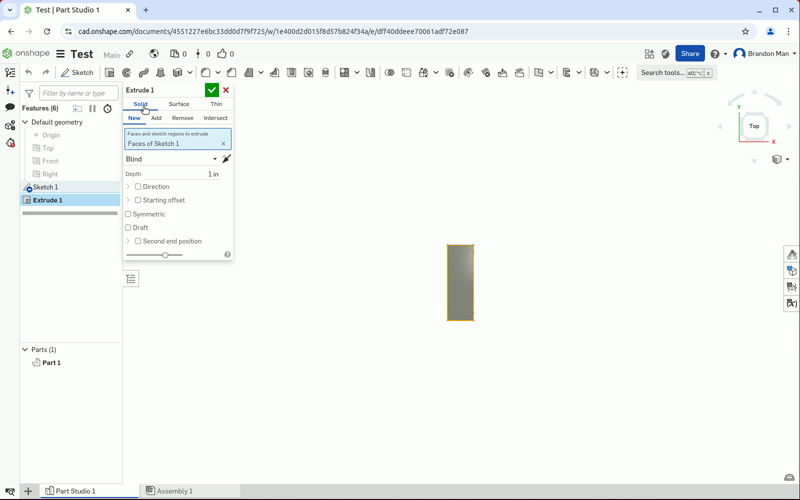
click(143, 106)
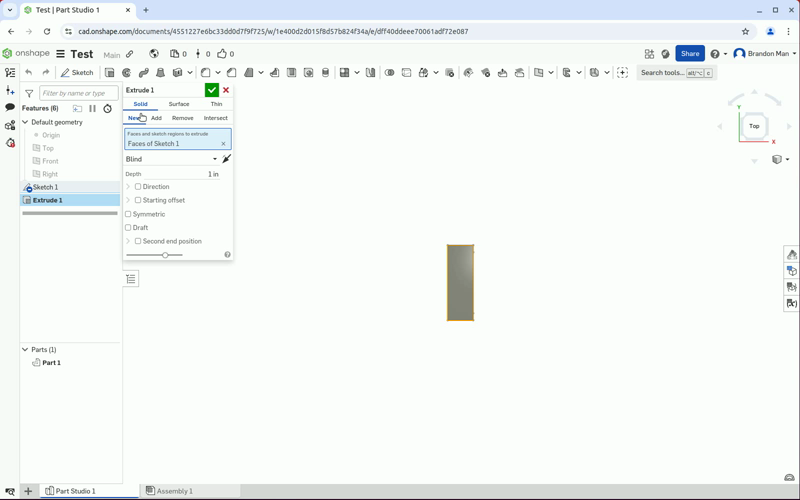
mouse_move(137, 120)
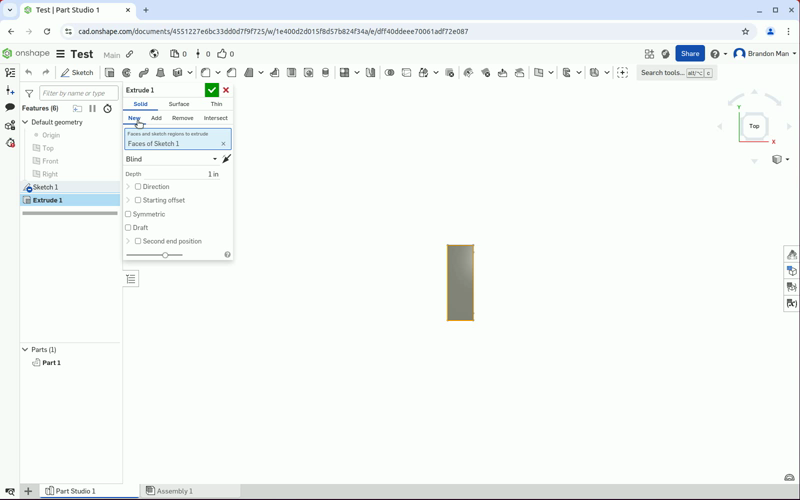
click(137, 120)
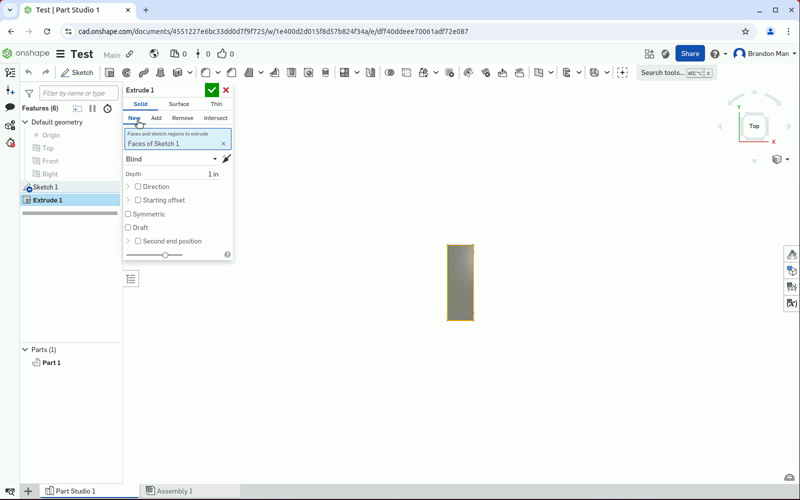
key(tab, 4)
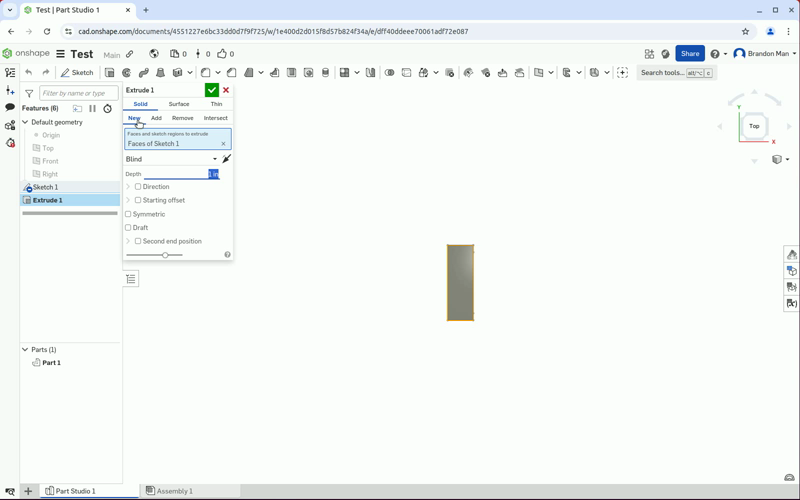
text(23.108)
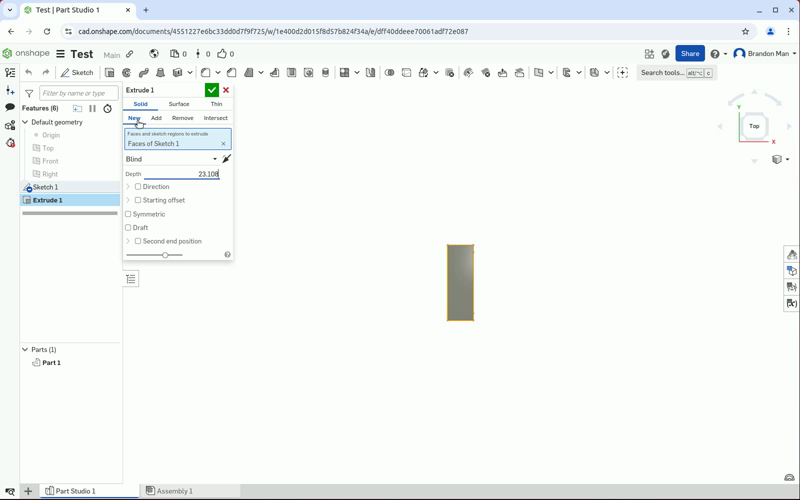
key(enter)
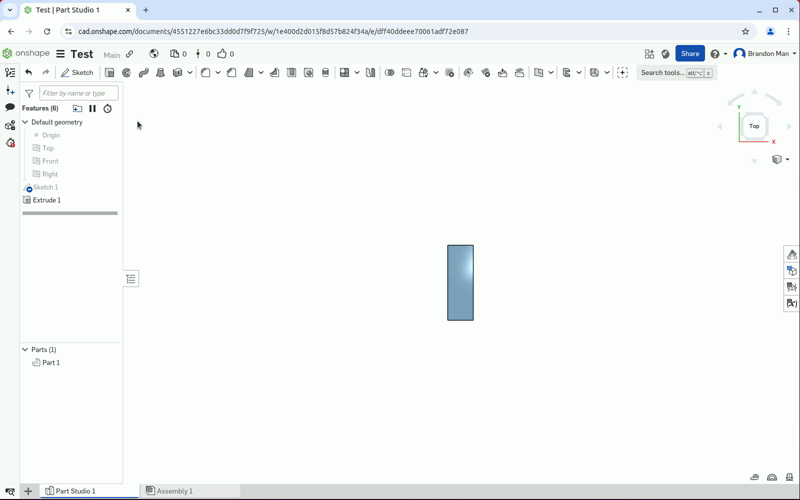
key(shift+h)
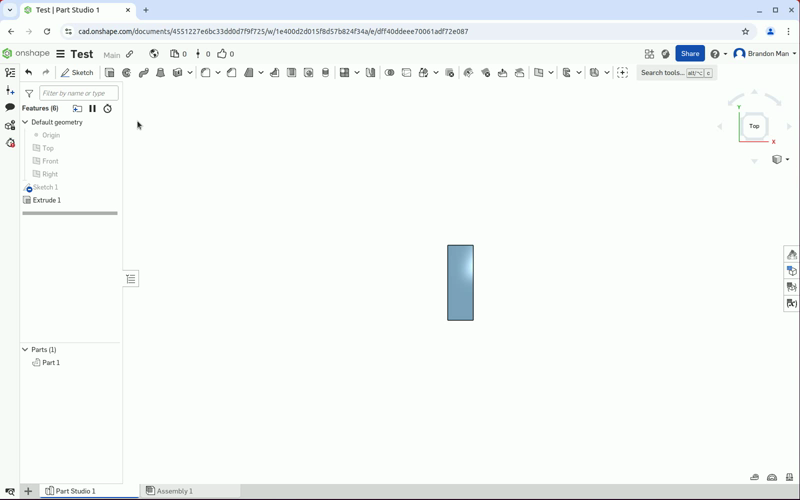
key(shift+h)
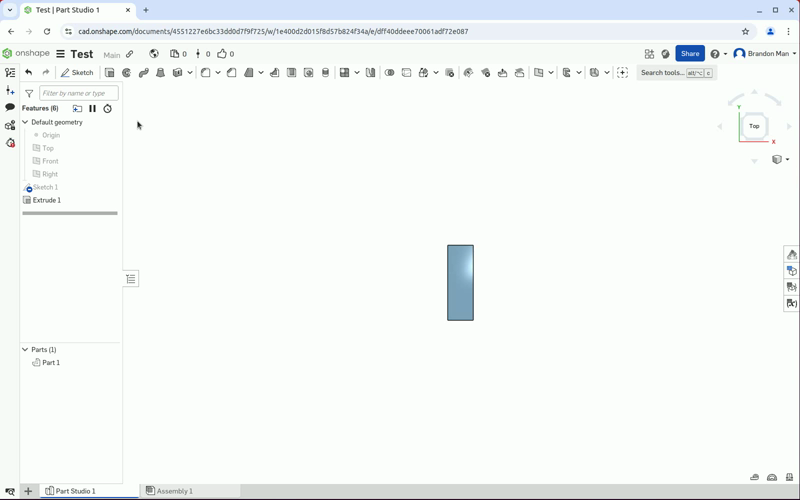
mouse_move(73, 189)
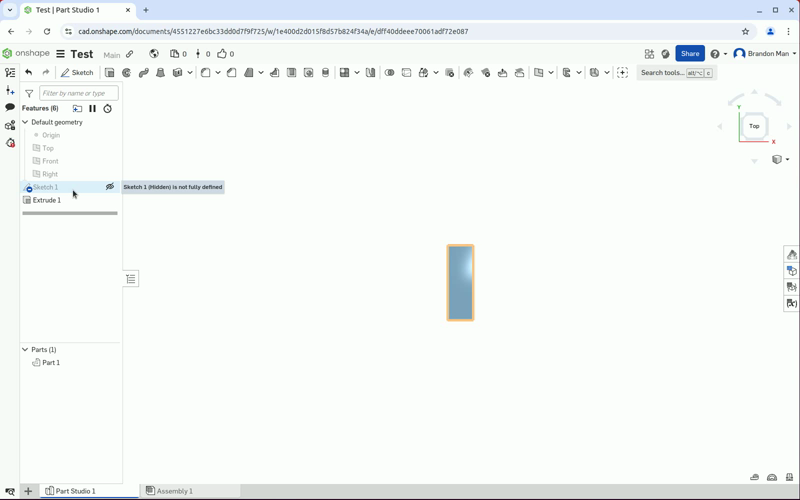
click(73, 189)
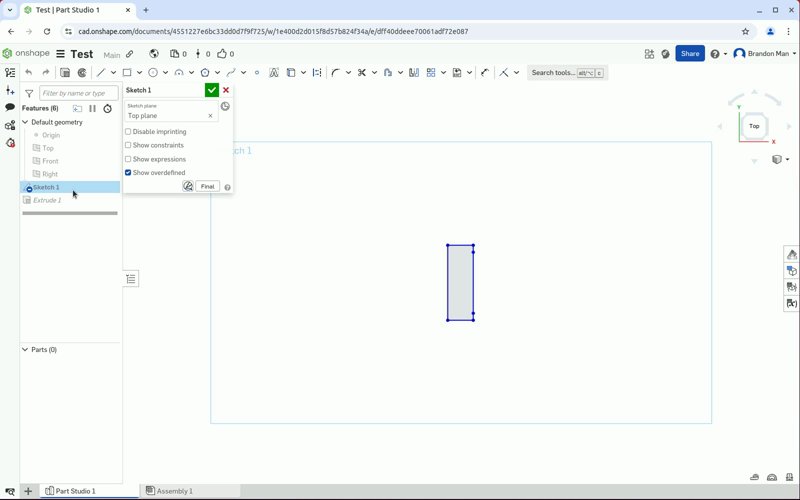
mouse_move(229, 92)
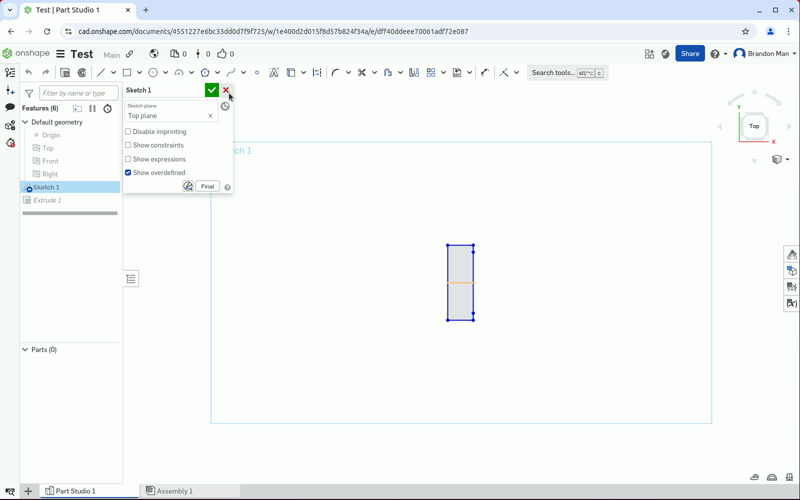
click(229, 92)
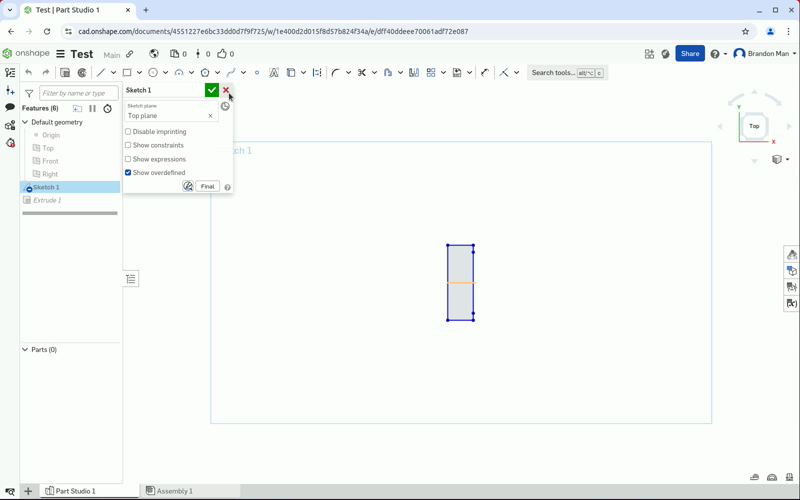
key(shift+s)
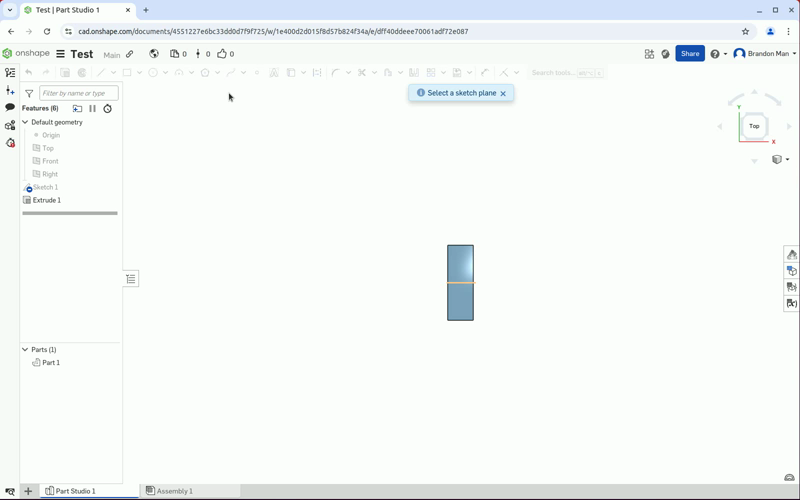
mouse_move(73, 150)
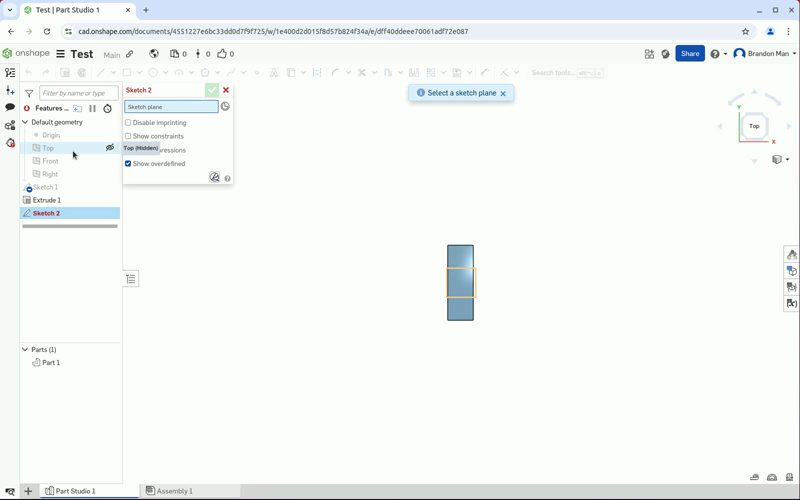
click(73, 150)
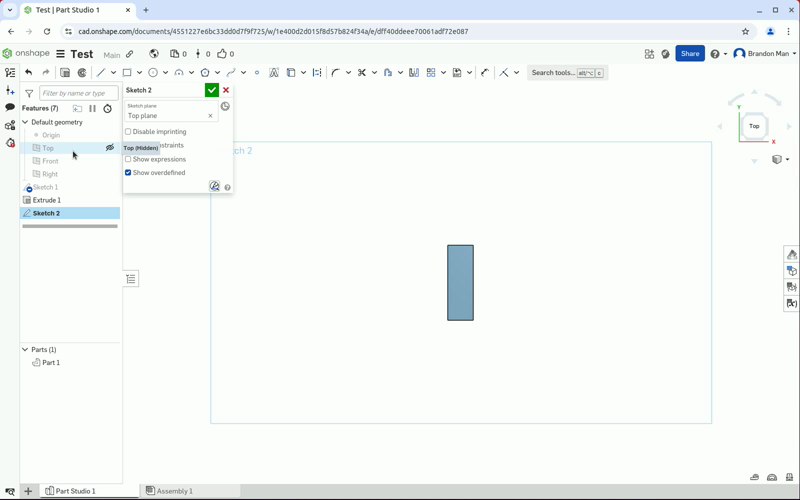
mouse_move(73, 352)
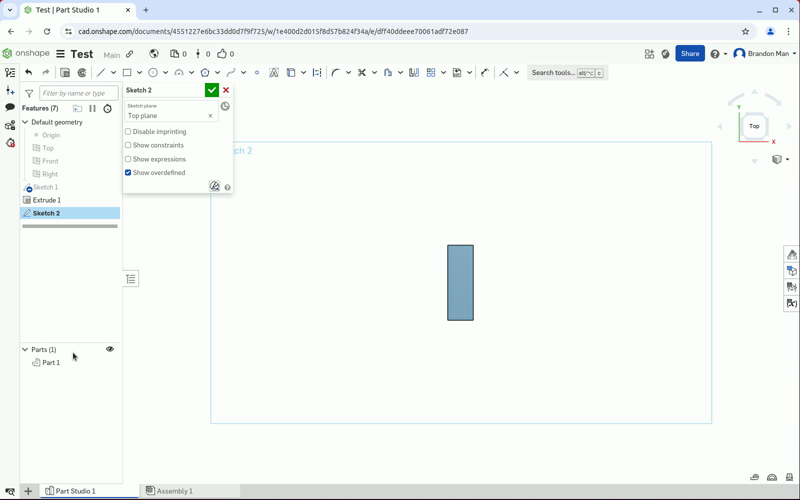
key(y)
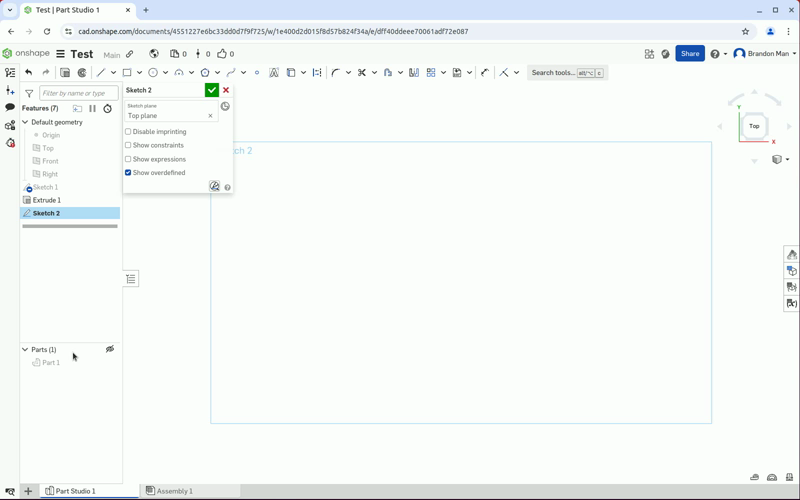
key(l)
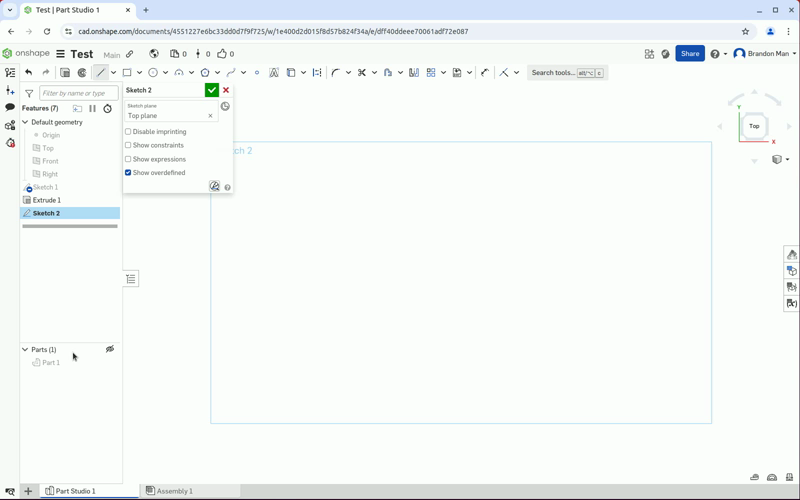
key_down(shift)
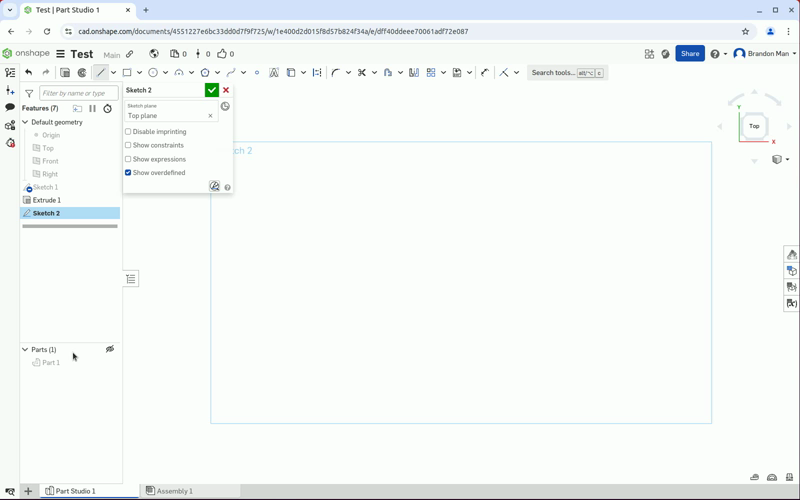
mouse_move(473, 252)
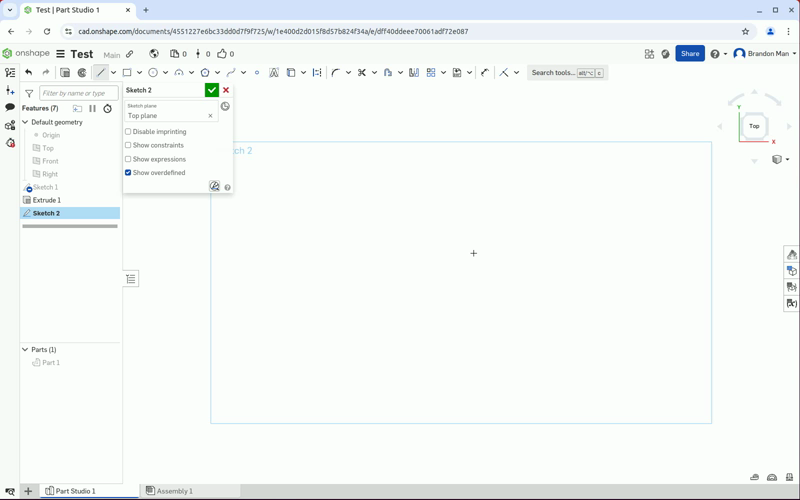
click(473, 252)
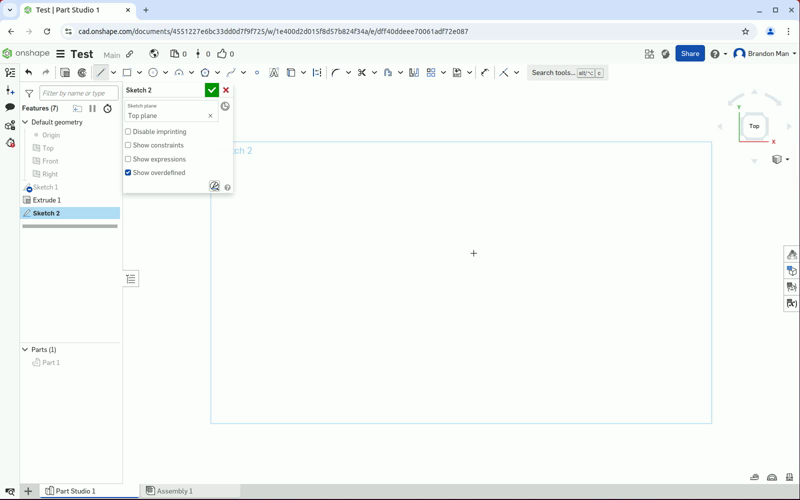
key_up(shift)
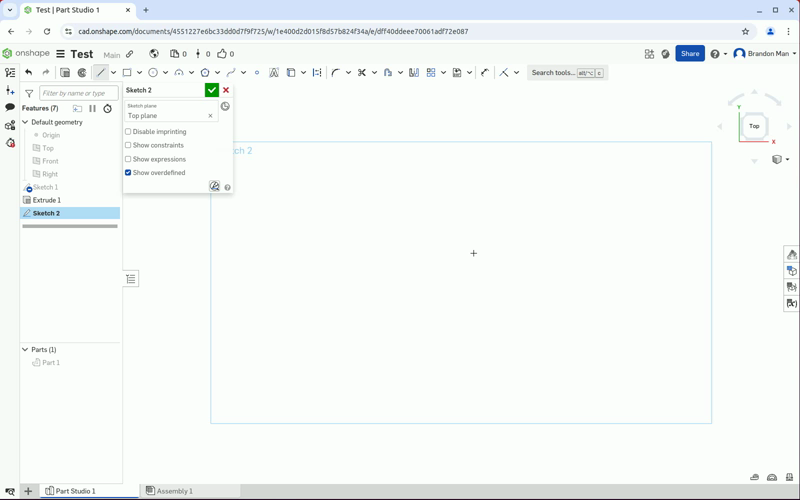
key_down(shift)
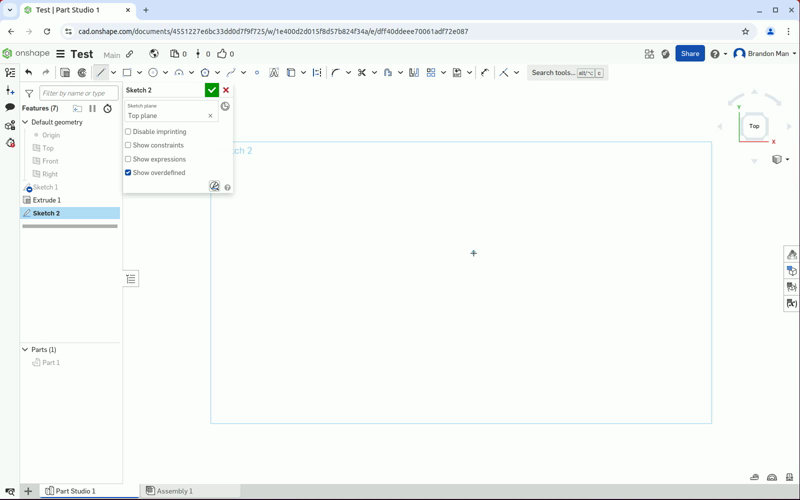
mouse_move(503, 252)
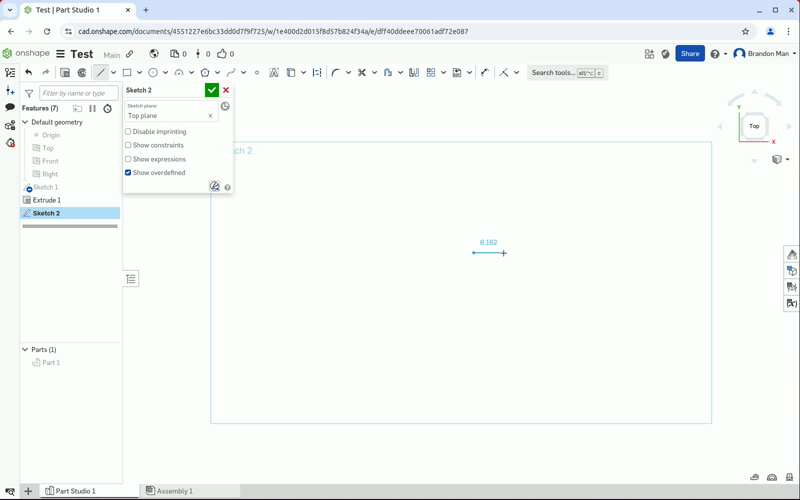
mouse_move(488, 252)
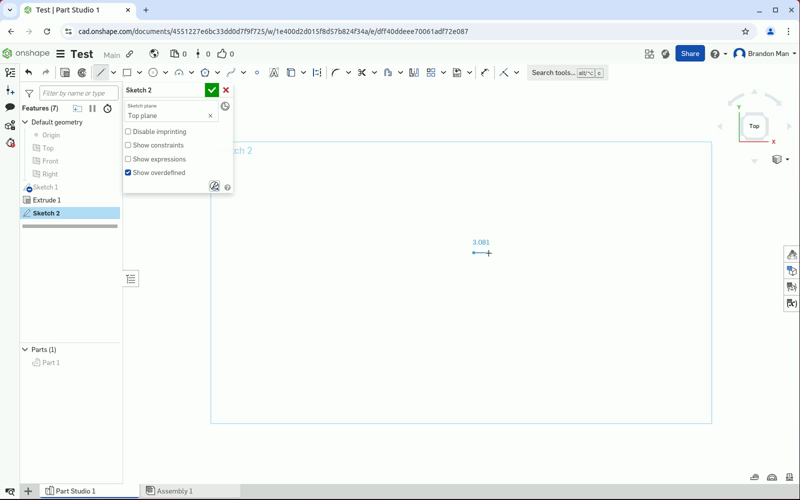
click(488, 252)
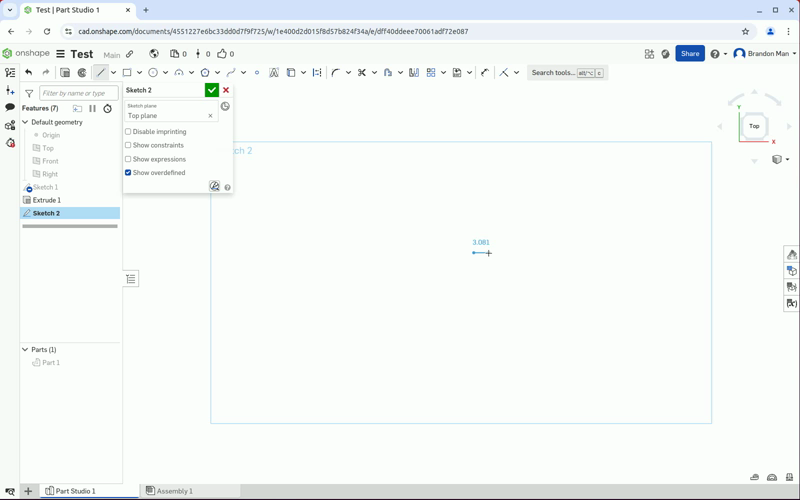
key_up(shift)
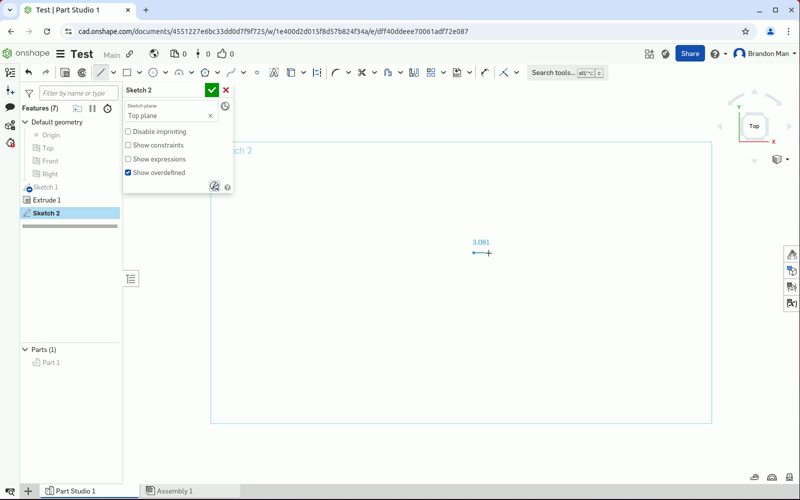
key_down(shift)
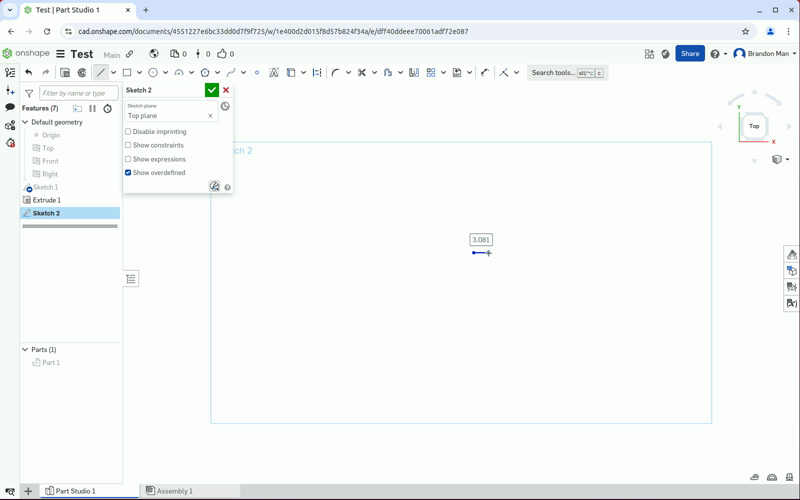
mouse_move(518, 252)
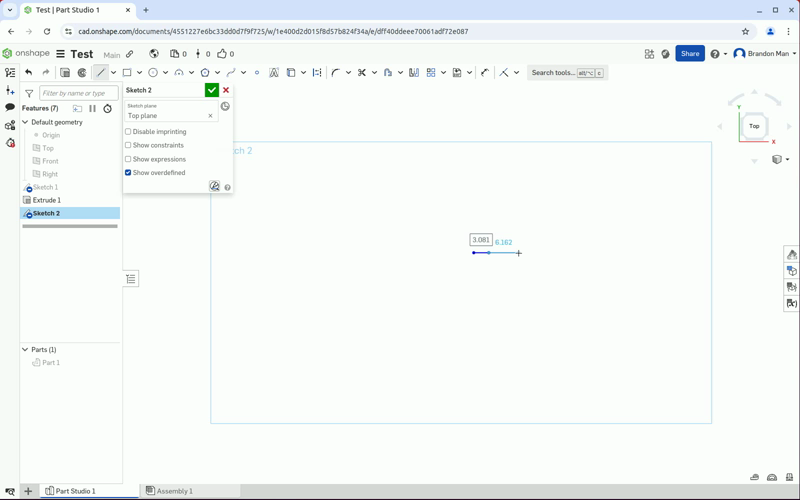
mouse_move(488, 244)
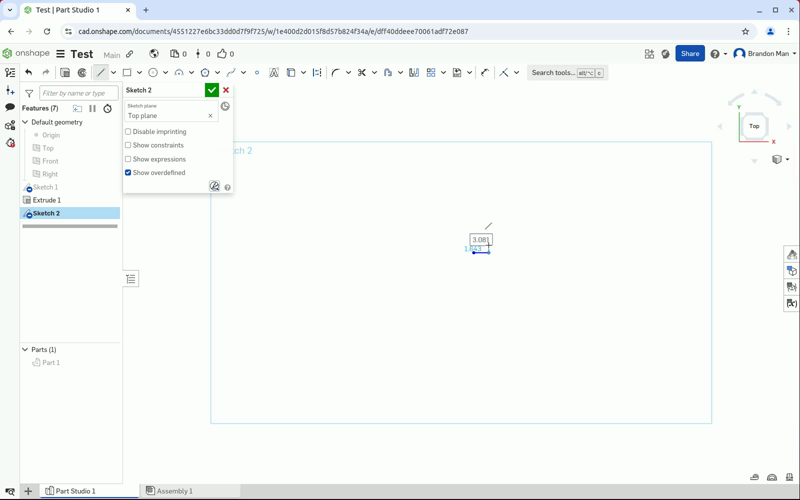
click(488, 244)
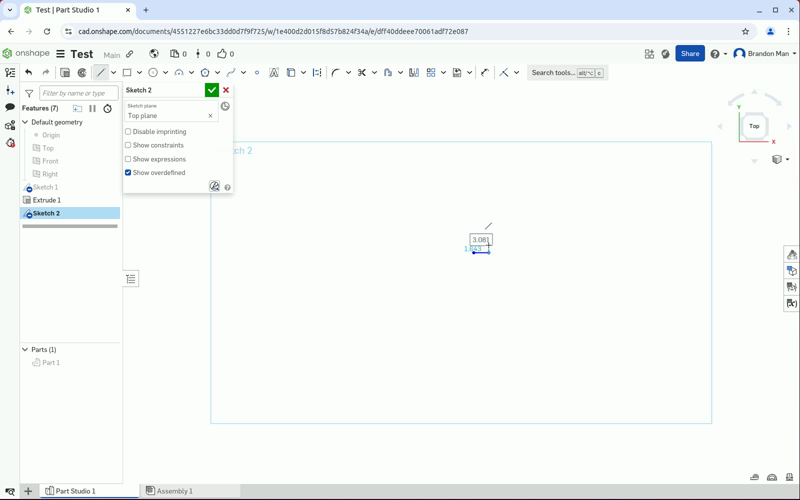
key_up(shift)
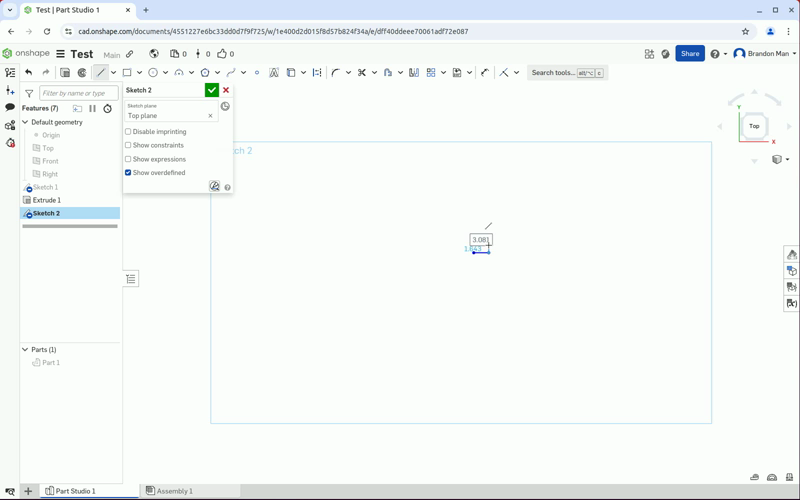
key_down(shift)
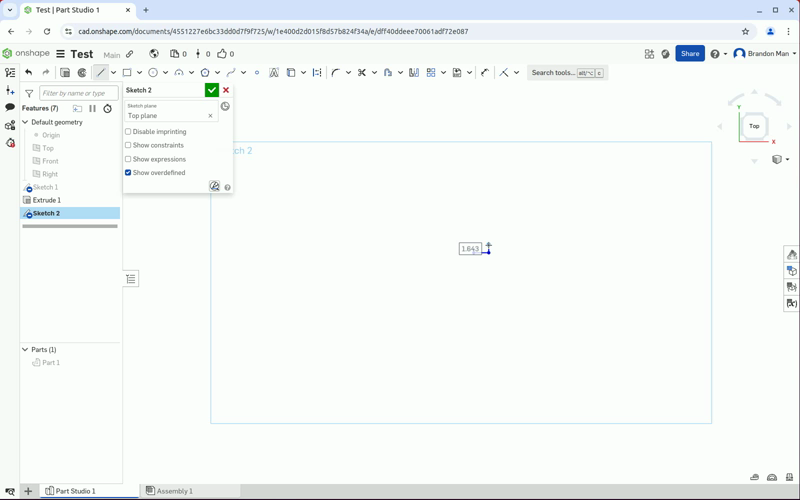
mouse_move(518, 244)
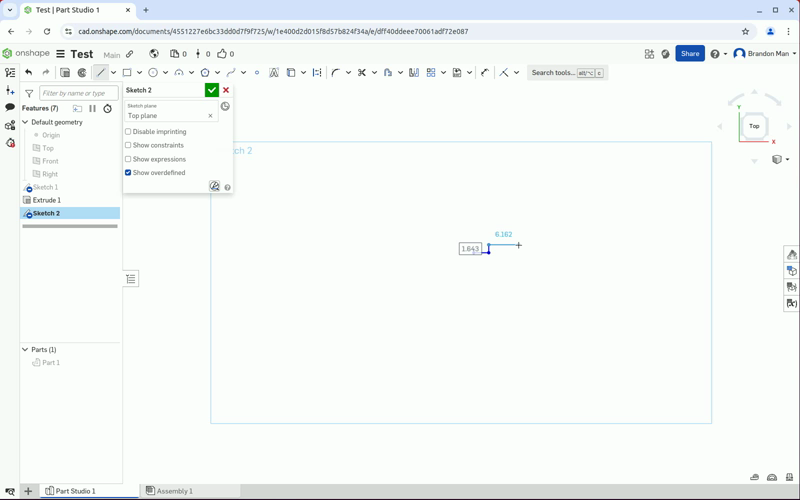
mouse_move(473, 244)
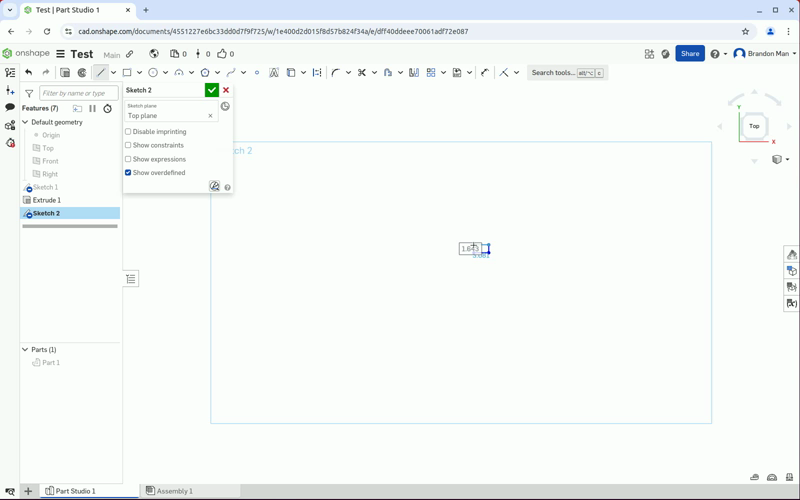
click(473, 244)
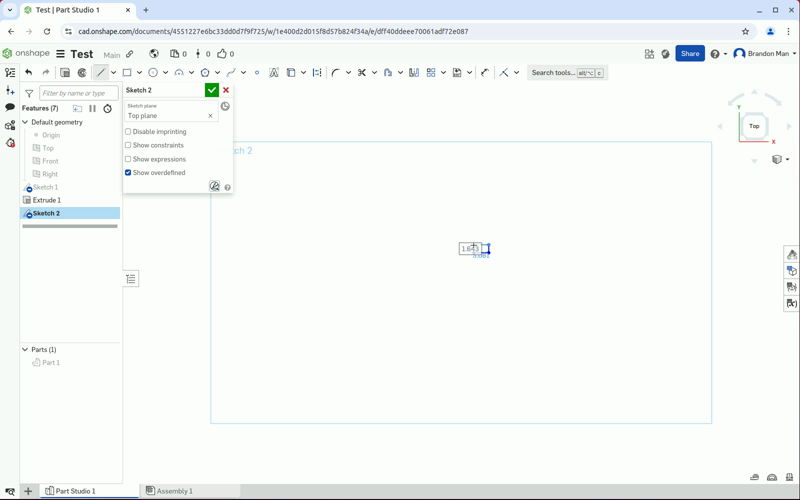
key_up(shift)
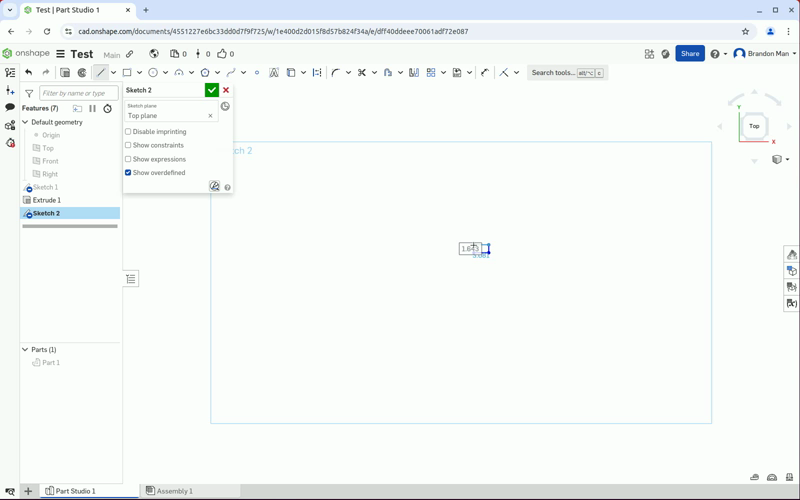
mouse_move(503, 244)
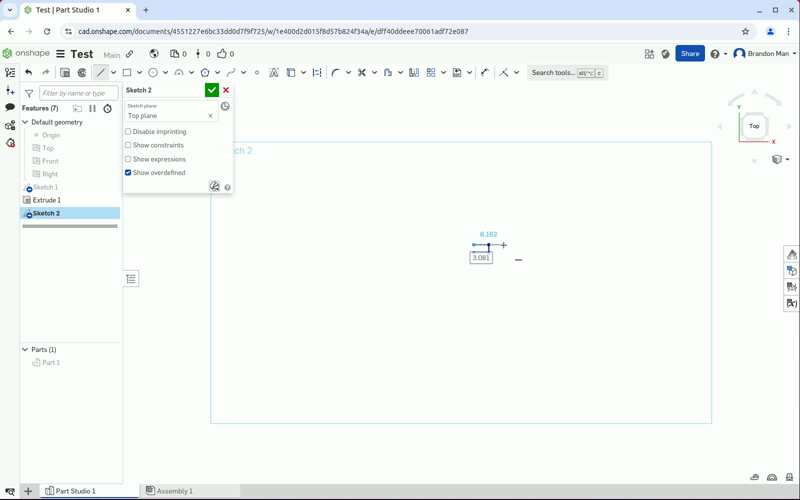
key_down(shift)
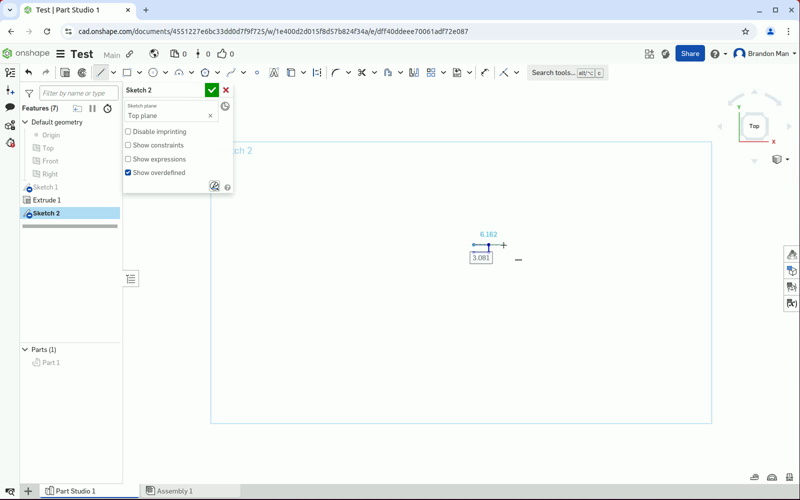
mouse_move(473, 252)
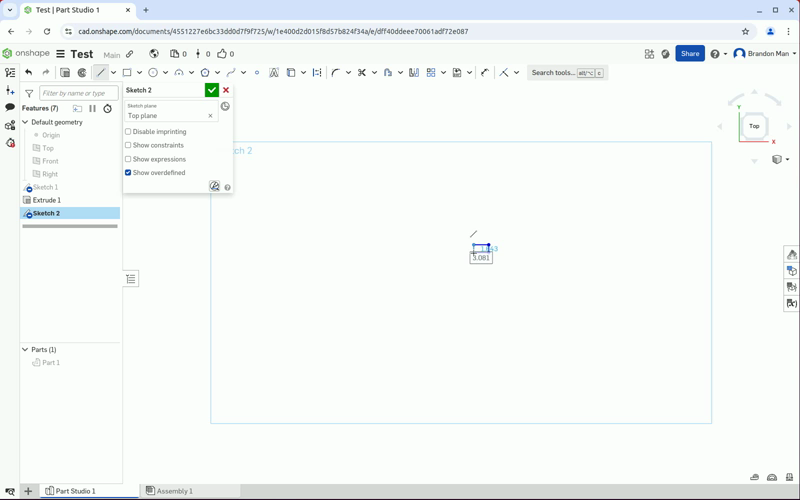
key_up(shift)
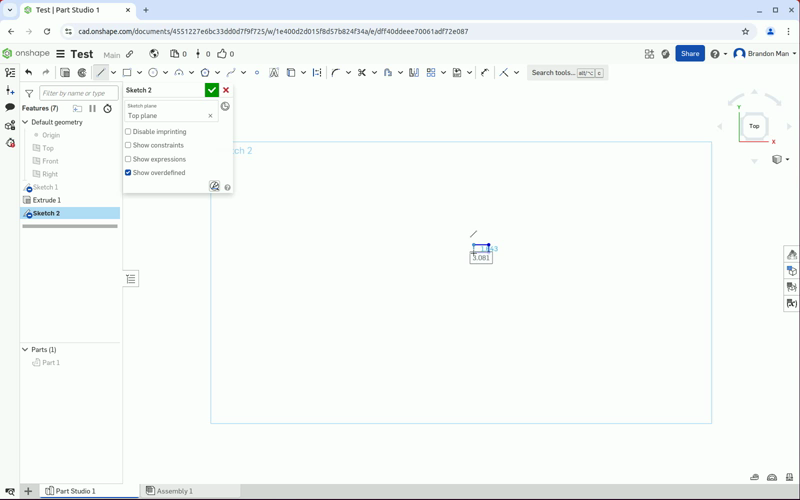
click(473, 252)
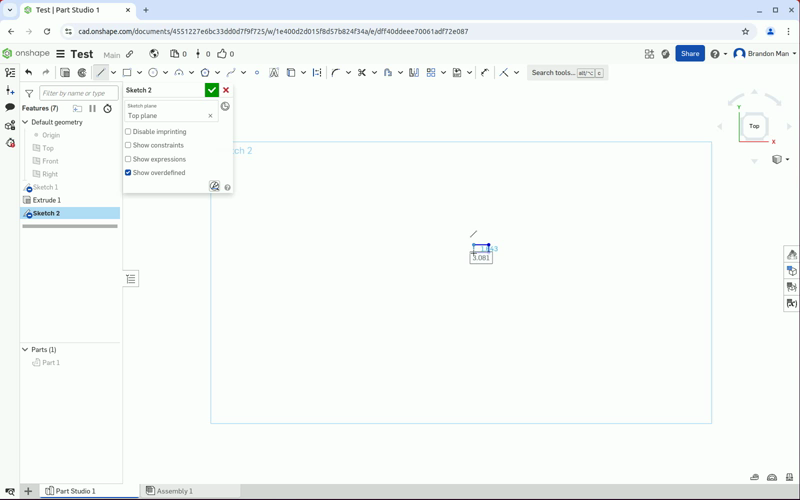
key(esc)
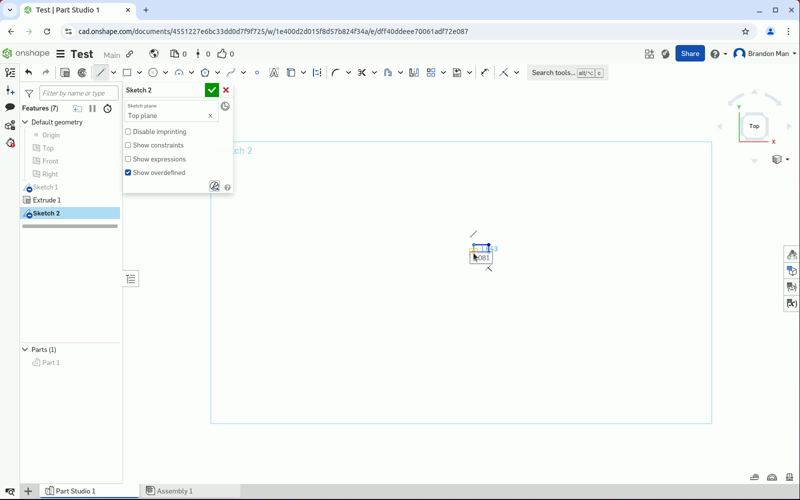
mouse_move(480, 247)
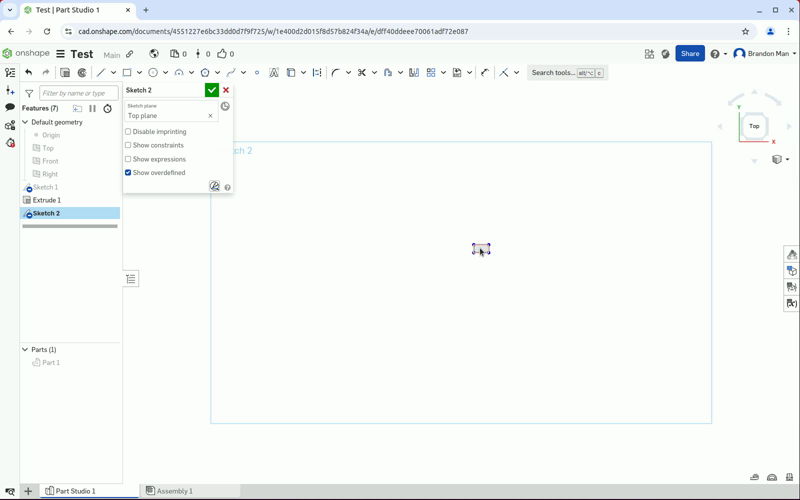
scroll(6)
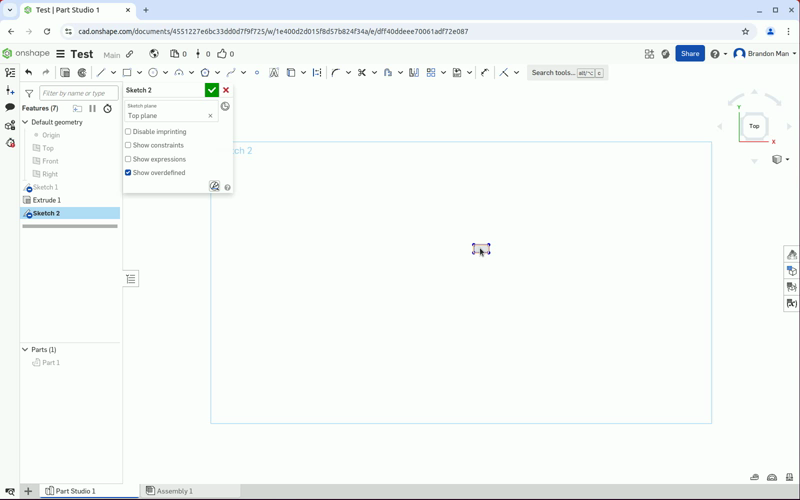
scroll(6)
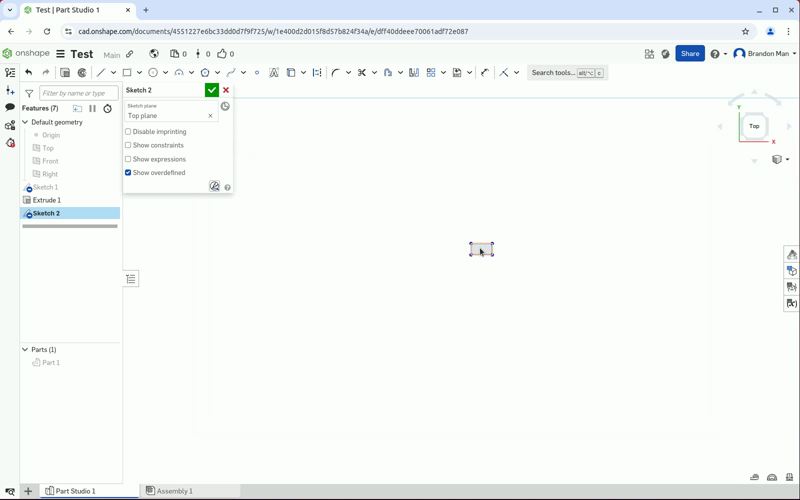
scroll(6)
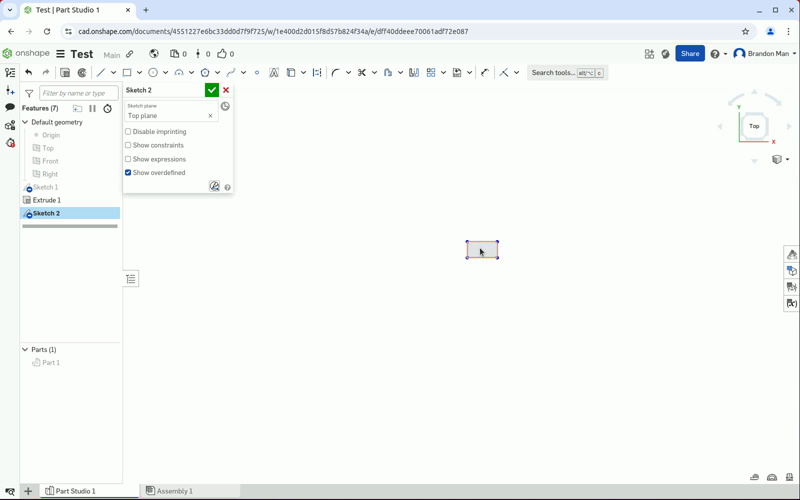
scroll(6)
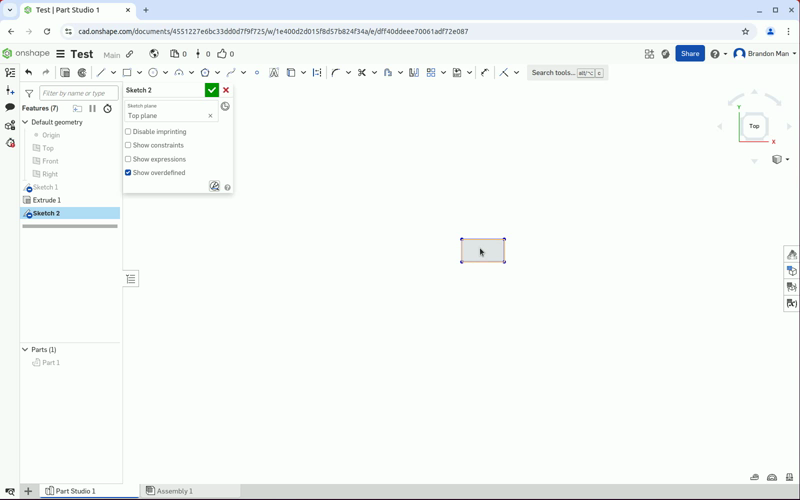
scroll(6)
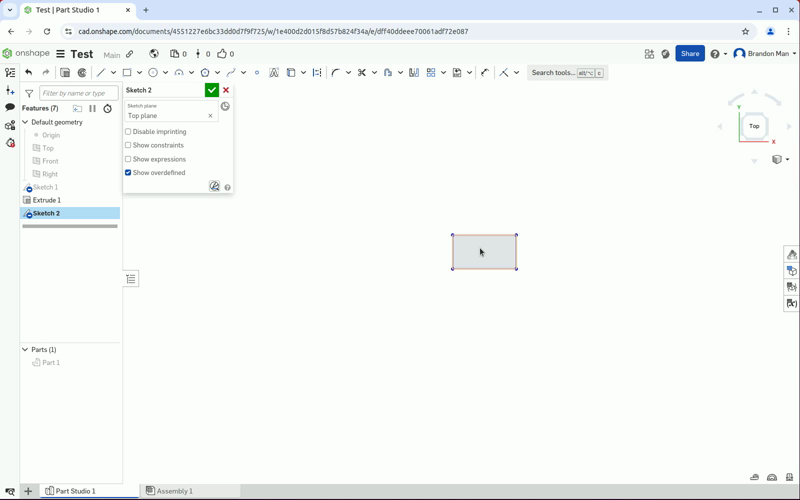
scroll(6)
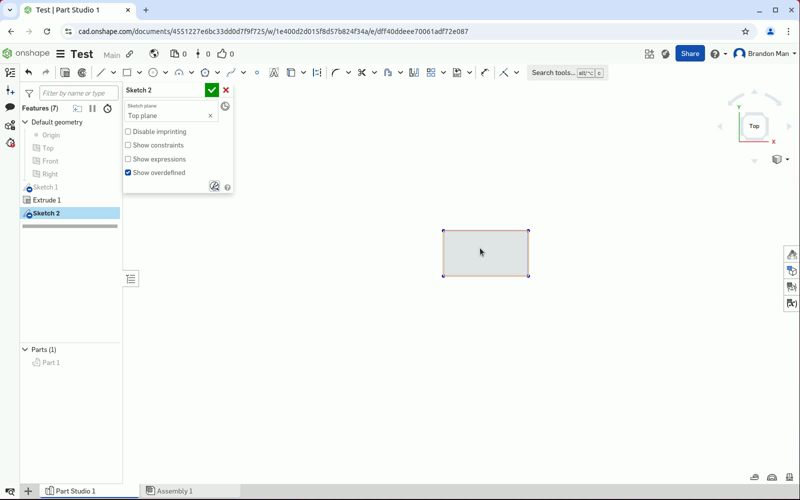
scroll(6)
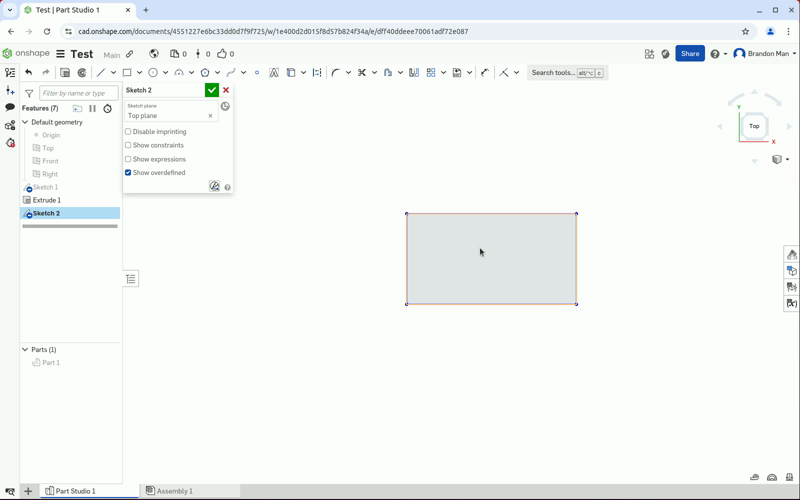
click(480, 247)
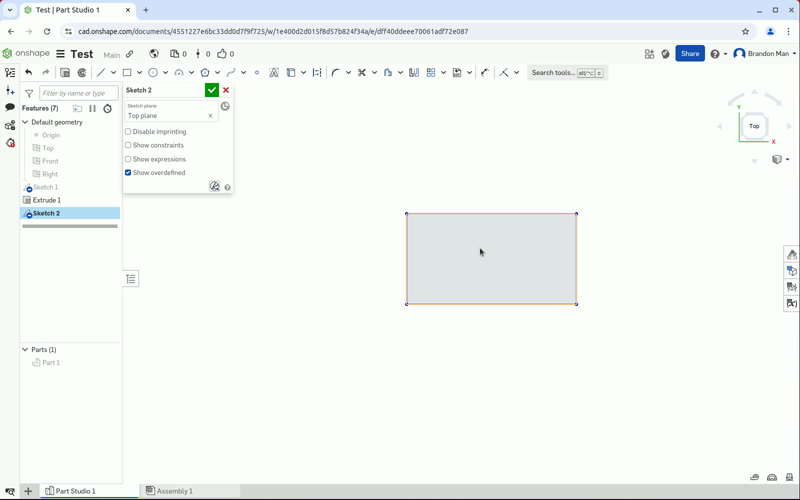
scroll(-6)
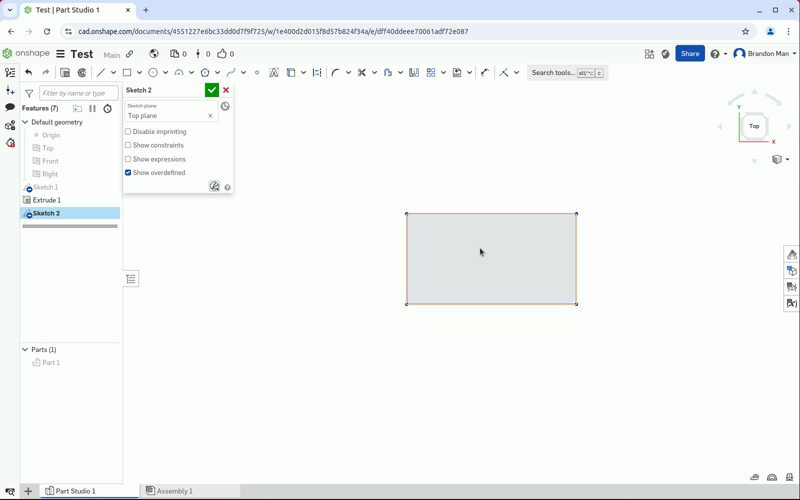
scroll(-6)
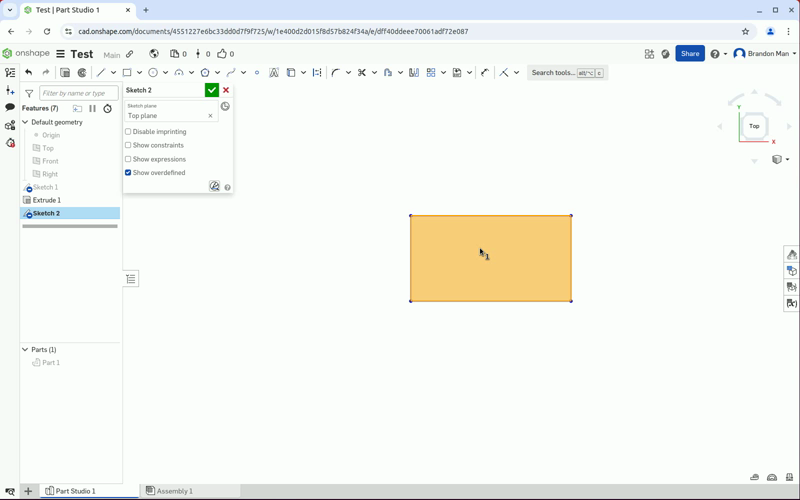
scroll(-6)
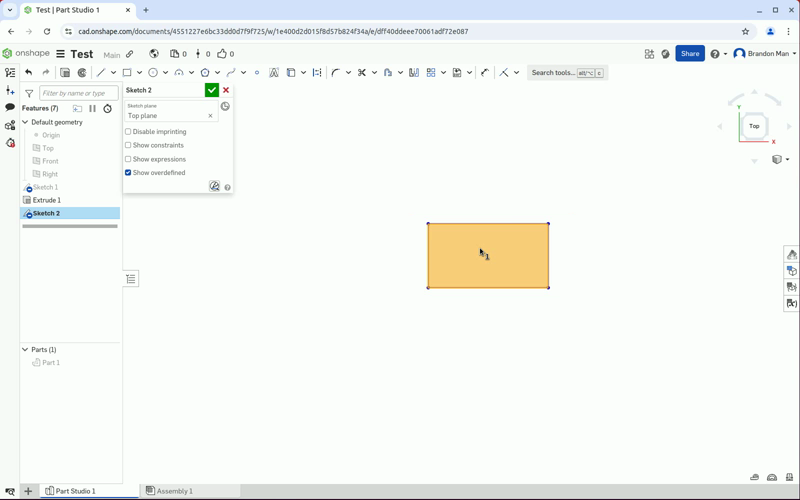
scroll(-6)
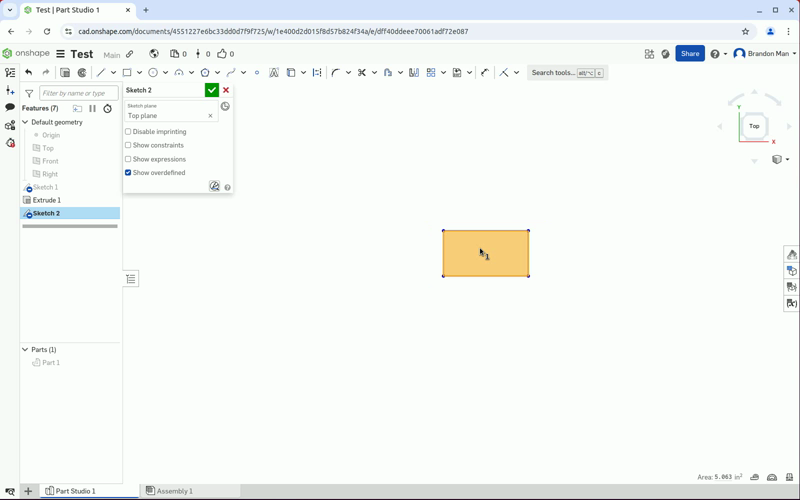
scroll(-6)
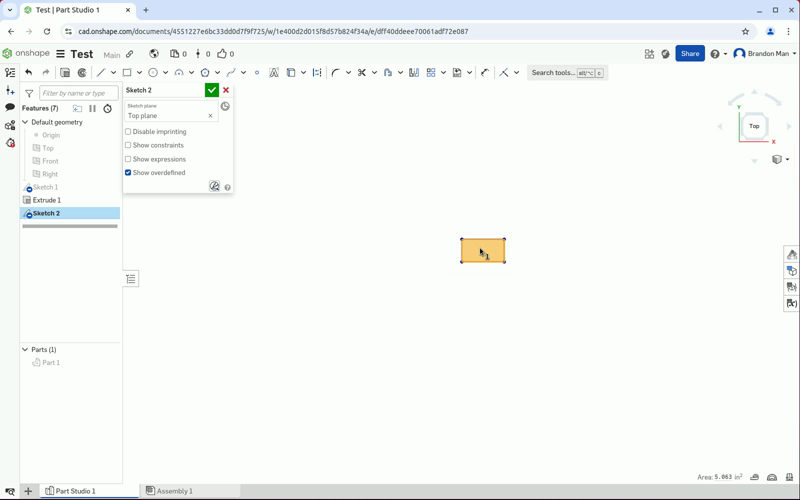
scroll(-6)
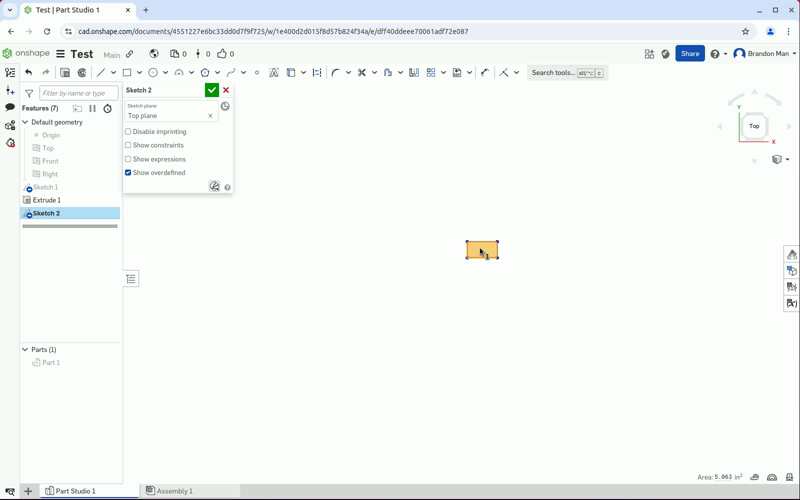
scroll(-6)
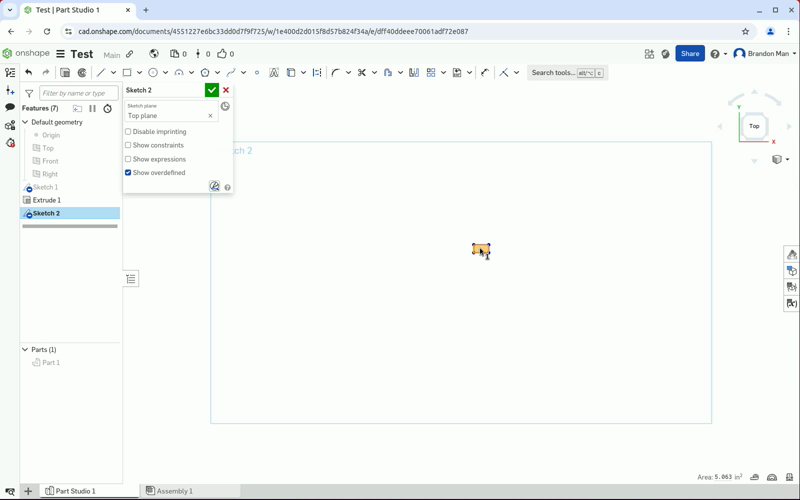
mouse_move(73, 352)
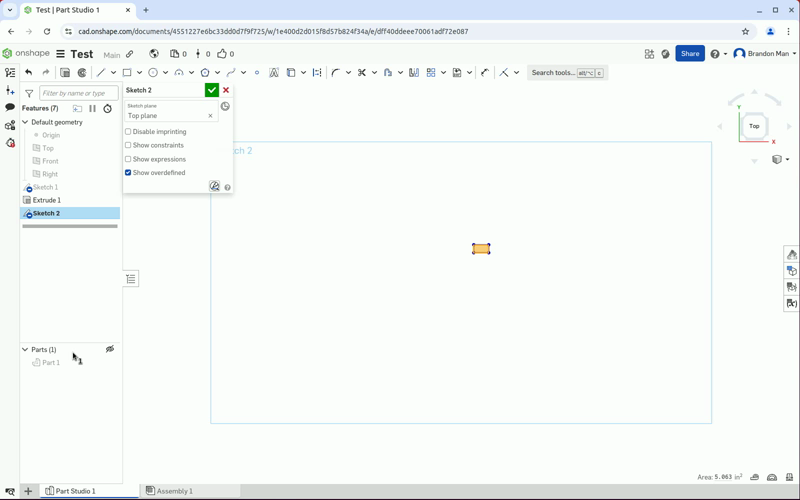
key(shift+y)
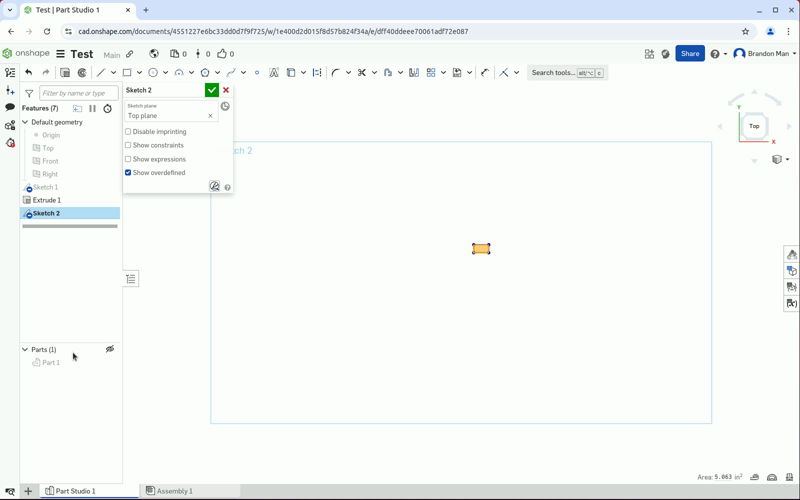
key(shift+e)
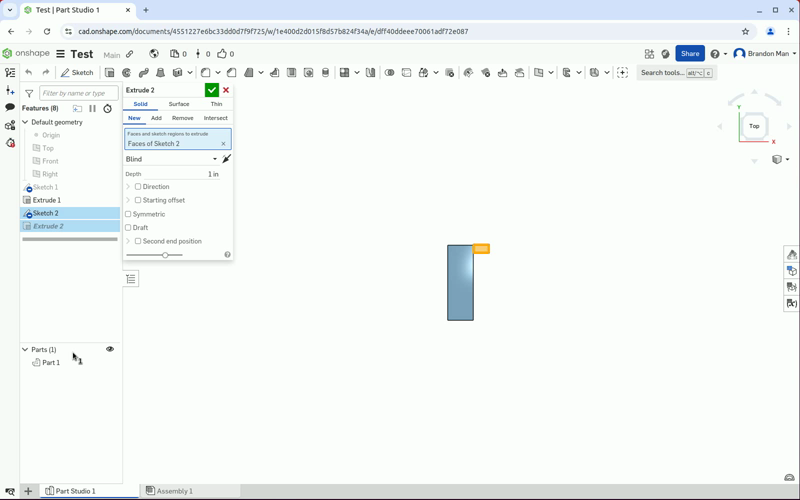
mouse_move(143, 106)
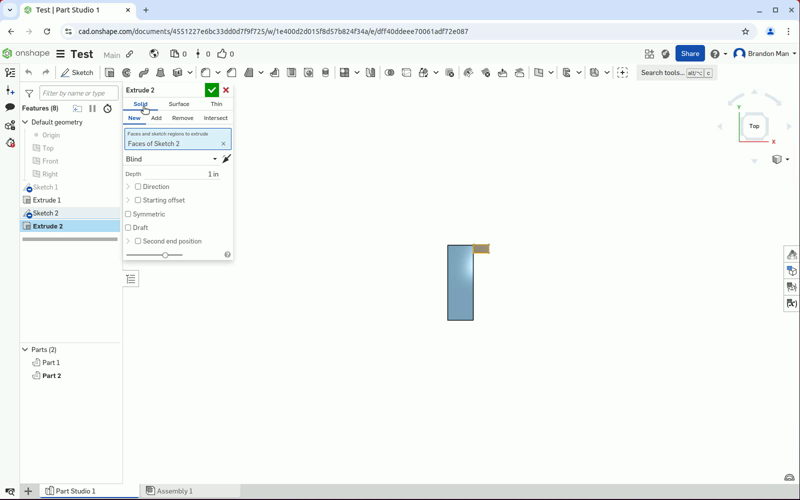
click(143, 106)
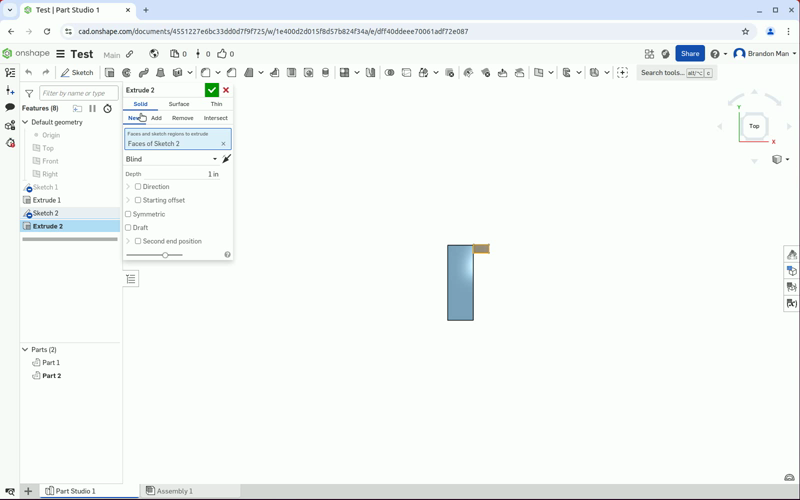
mouse_move(137, 120)
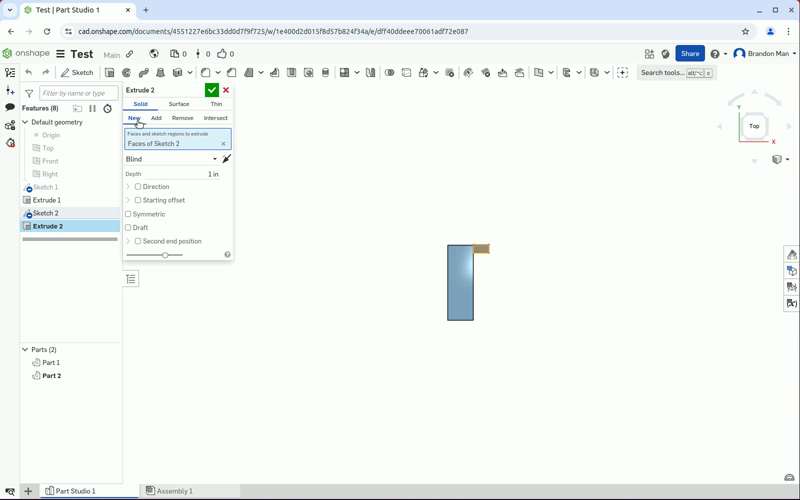
click(137, 120)
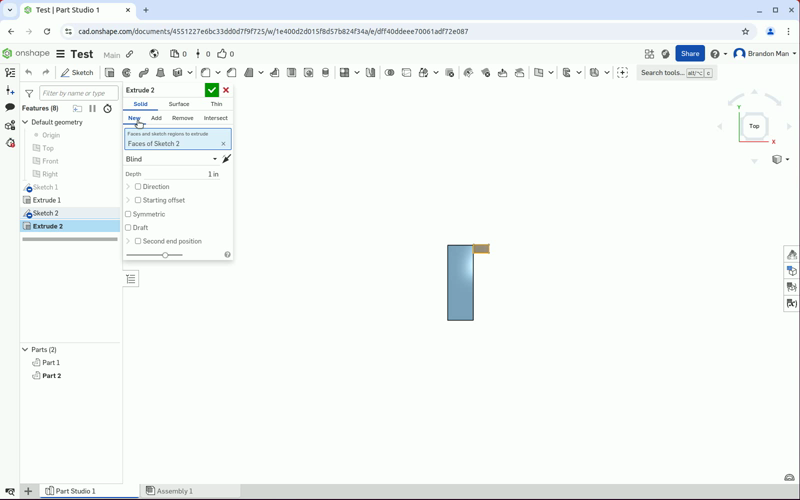
key(tab, 4)
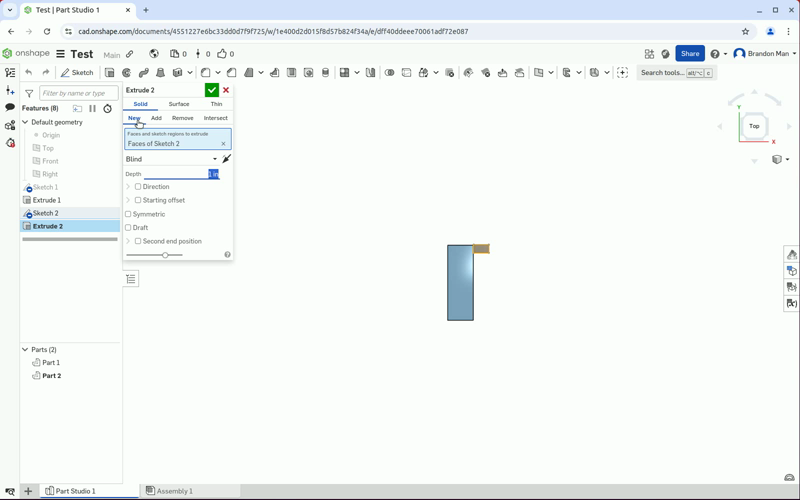
text(23.108)
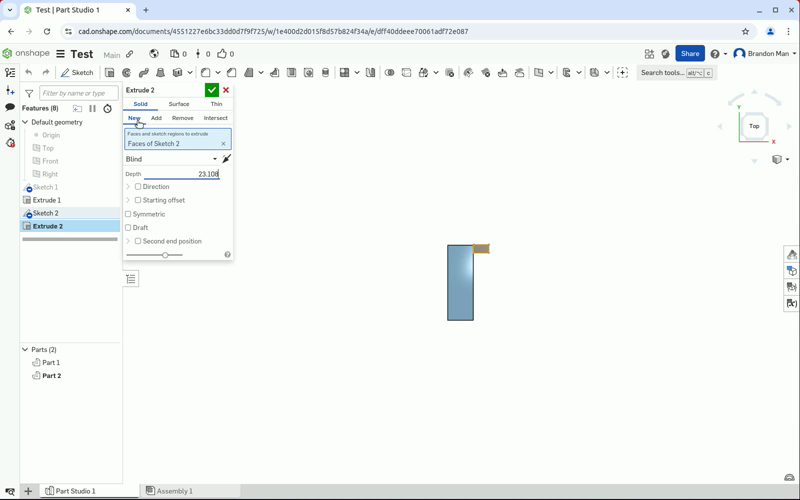
key(enter)
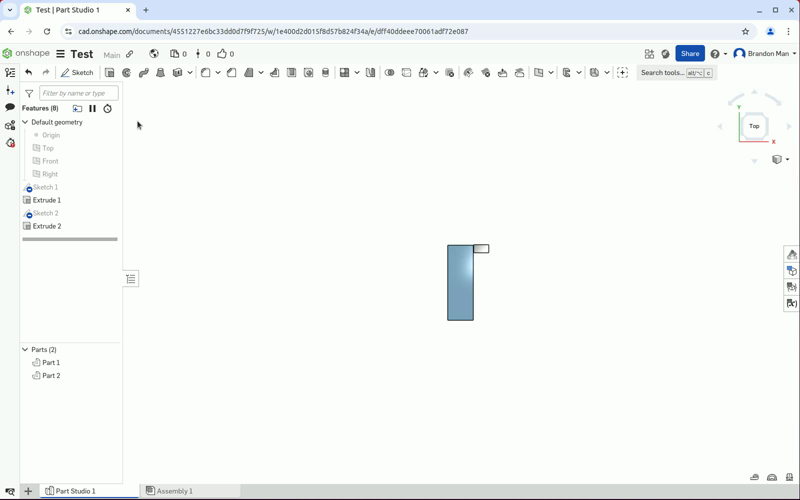
key(shift+h)
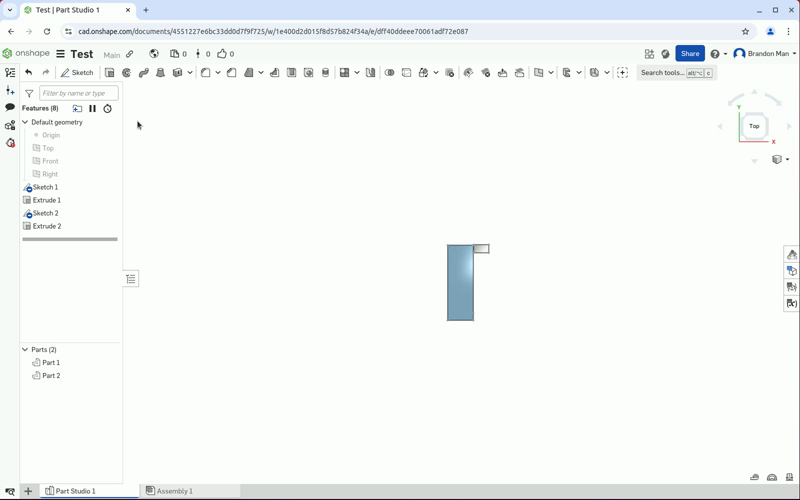
key(shift+h)
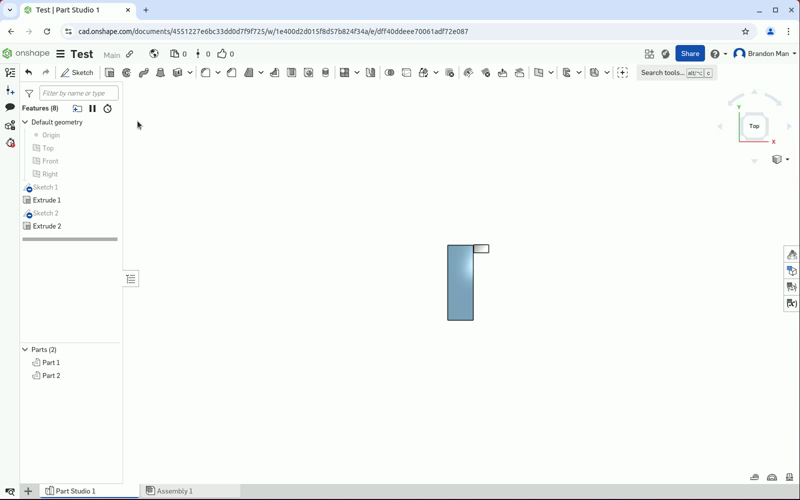
mouse_move(73, 189)
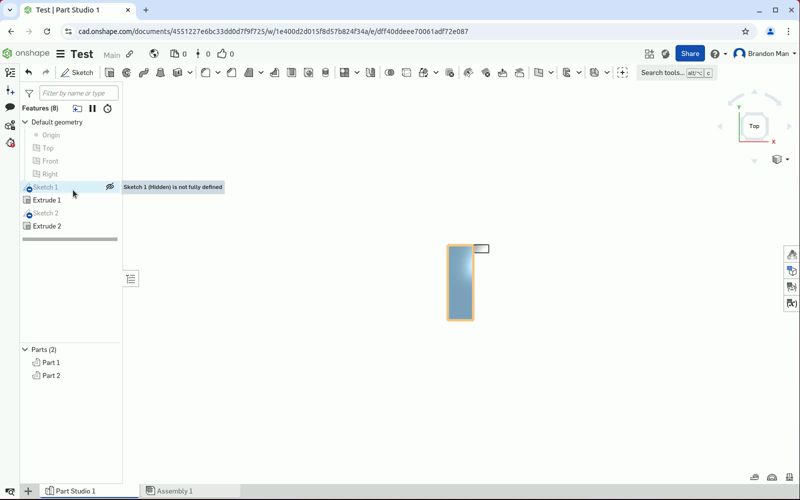
click(73, 189)
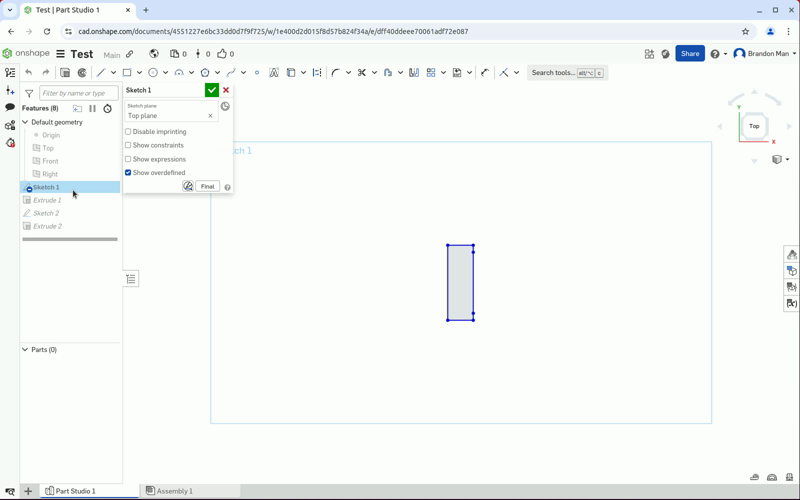
mouse_move(229, 92)
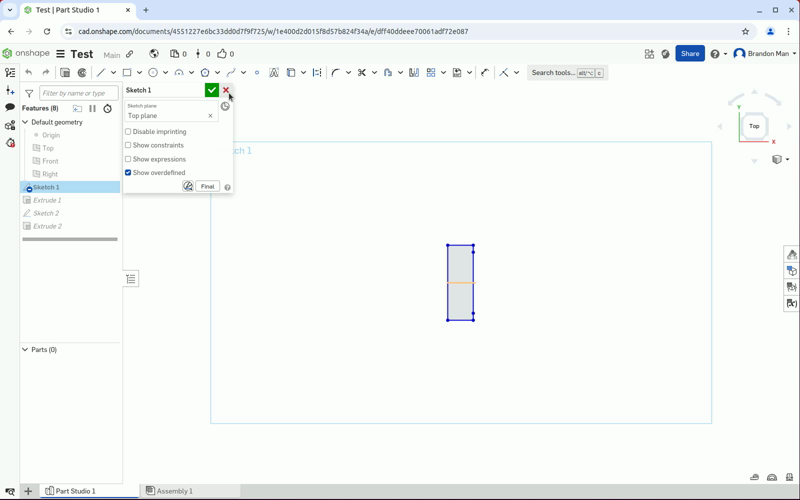
click(229, 92)
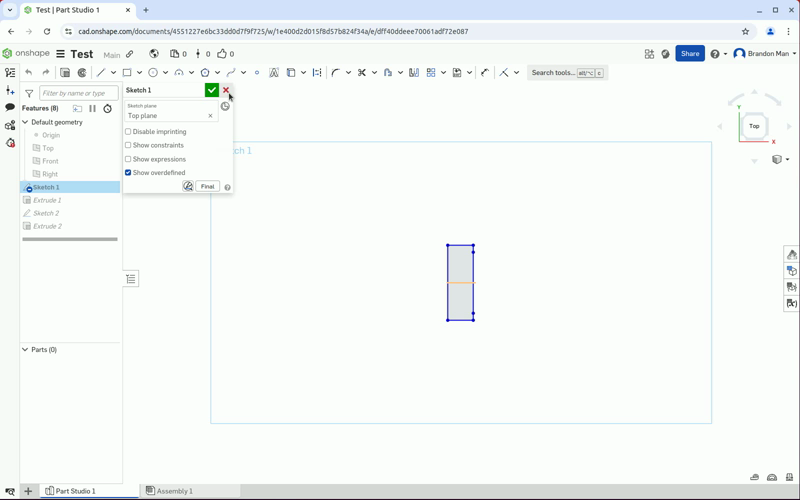
key(shift+s)
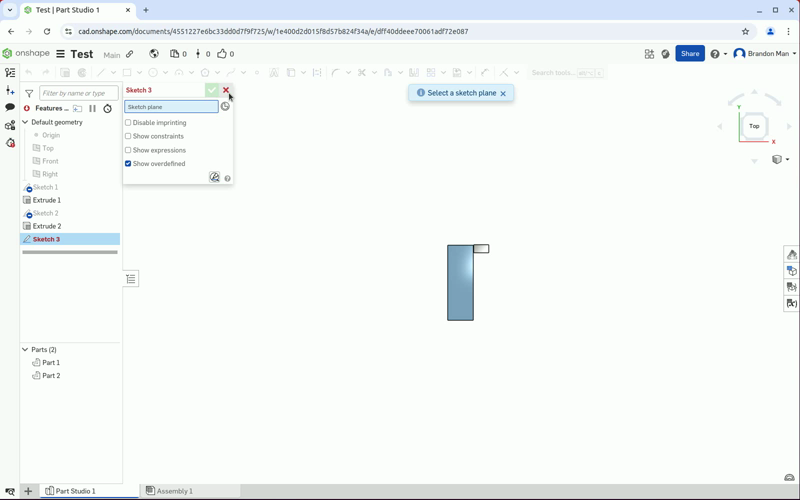
mouse_move(73, 150)
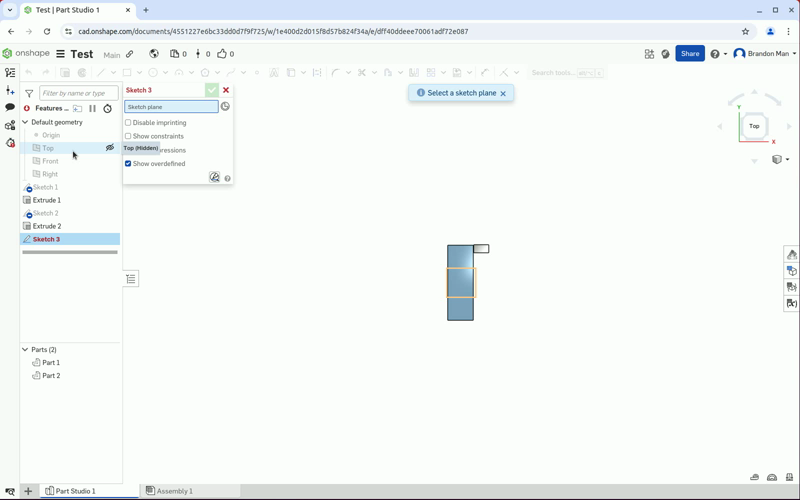
click(73, 150)
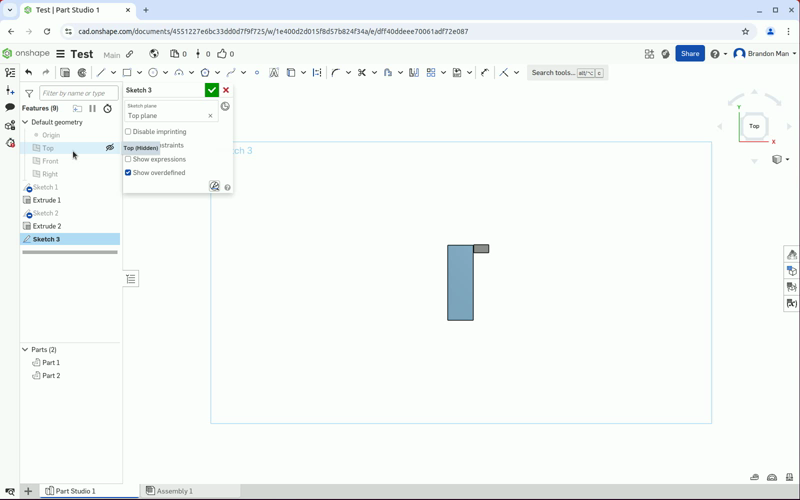
mouse_move(73, 352)
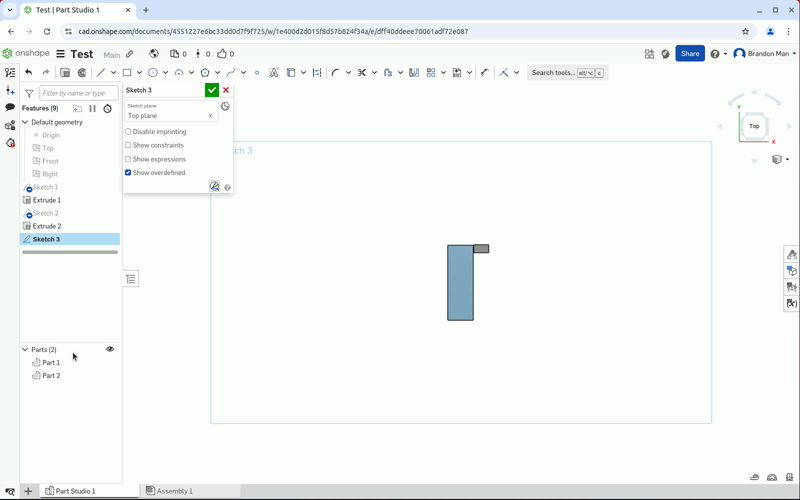
key(y)
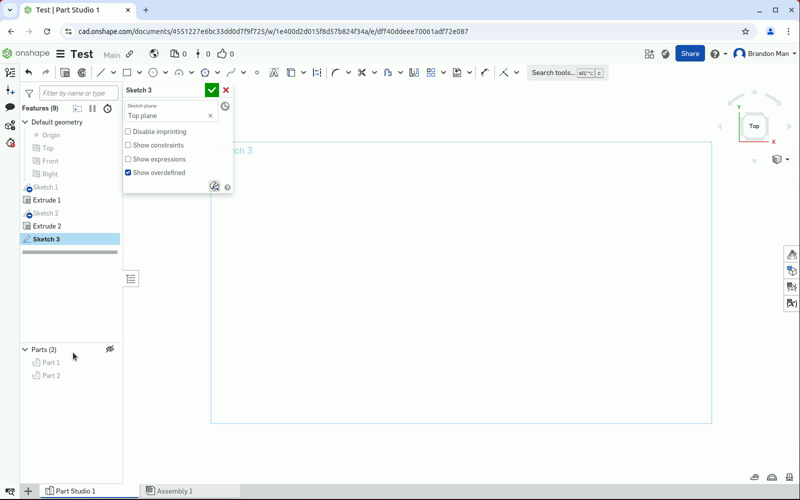
key(l)
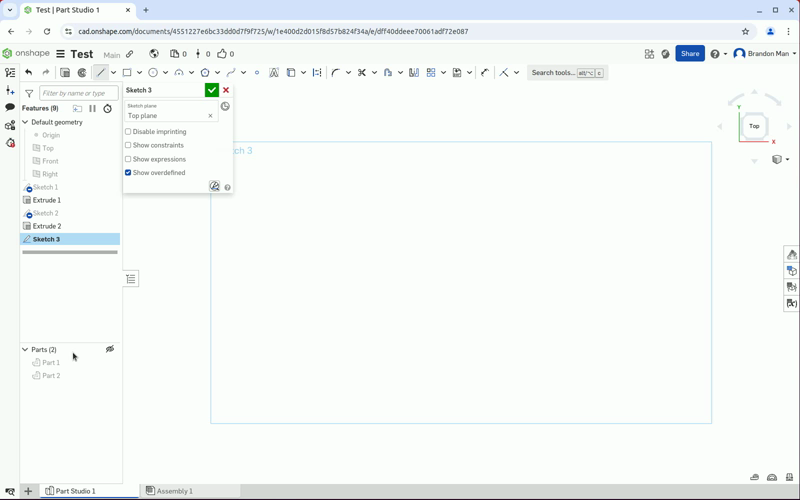
key_down(shift)
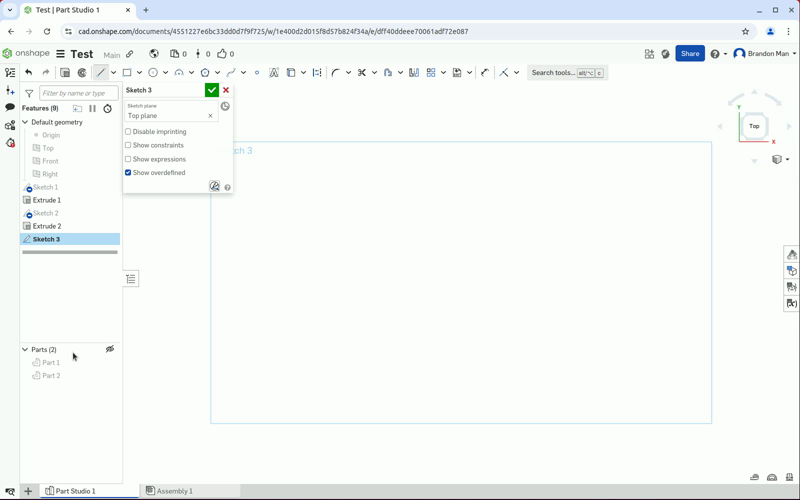
mouse_move(473, 320)
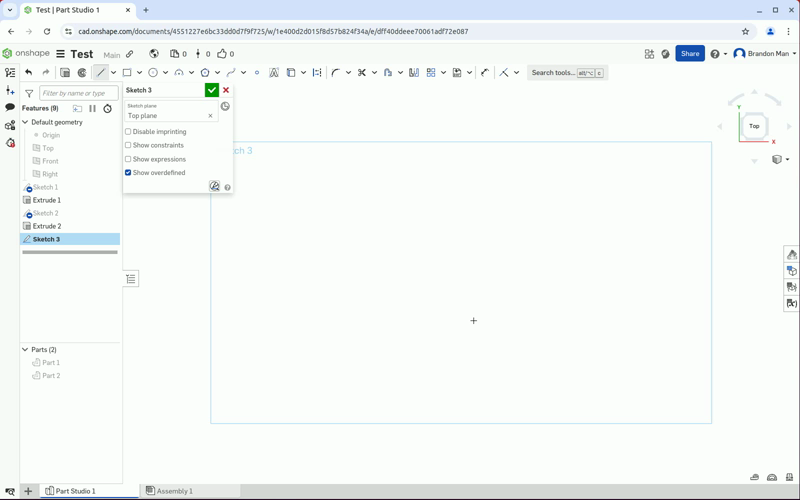
click(473, 320)
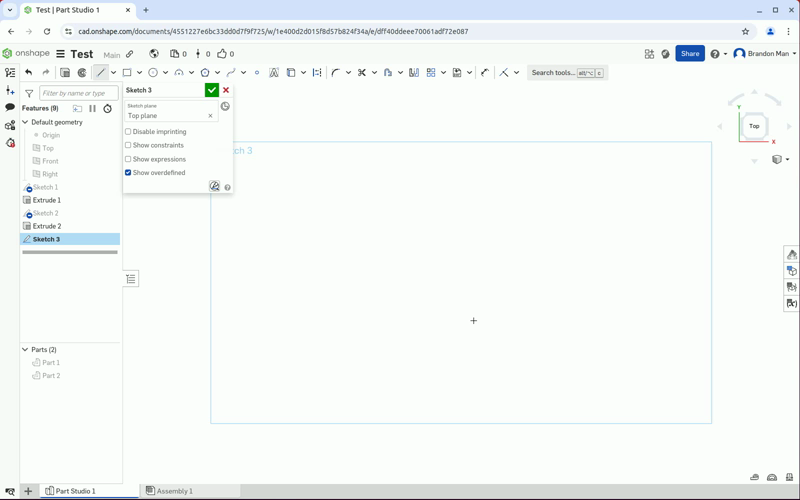
key_up(shift)
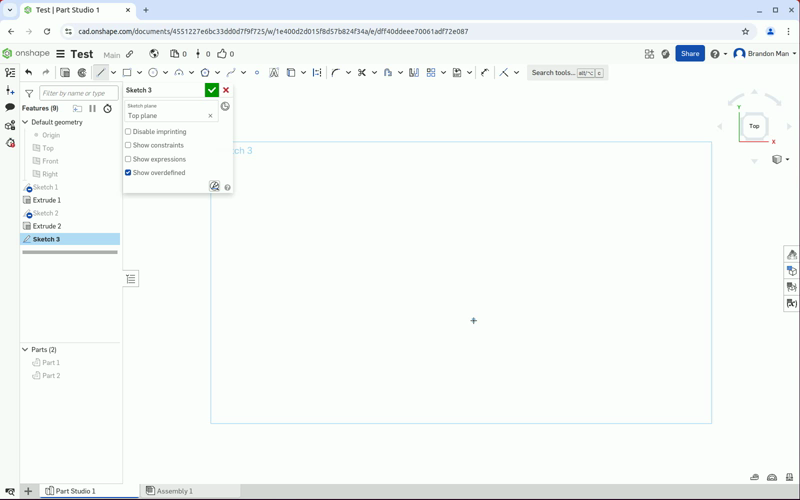
key_down(shift)
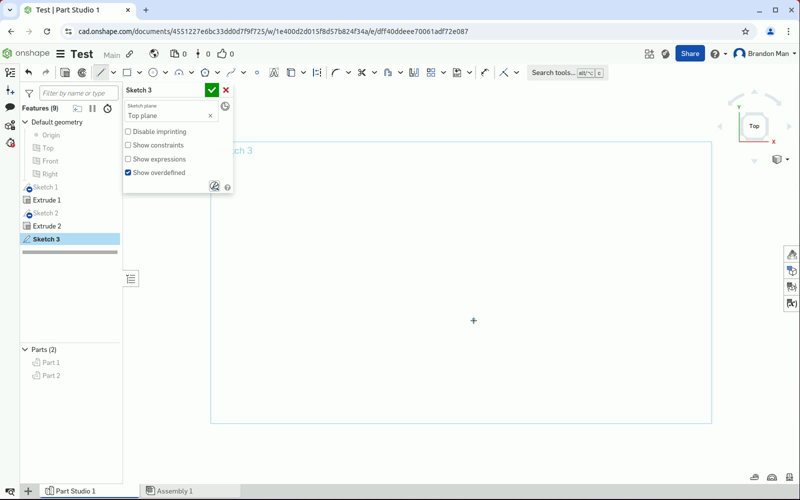
mouse_move(503, 320)
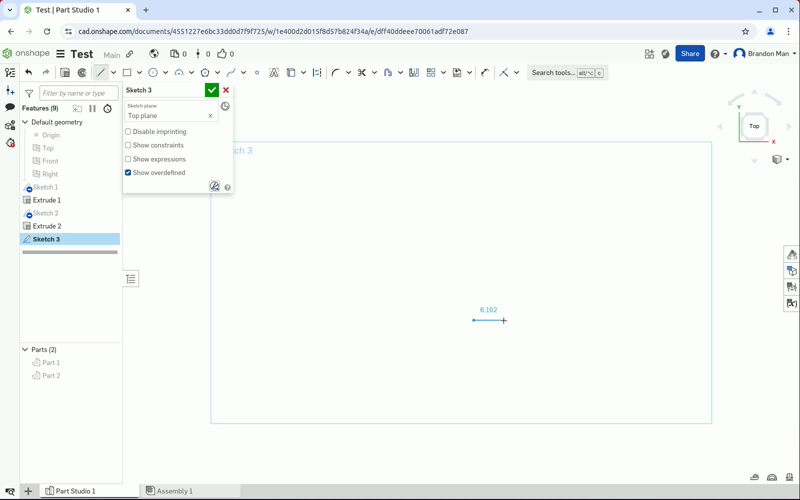
mouse_move(488, 320)
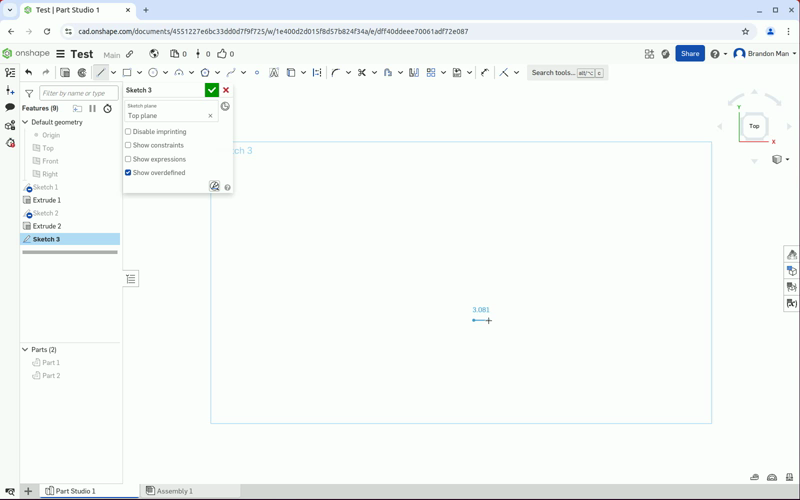
click(488, 320)
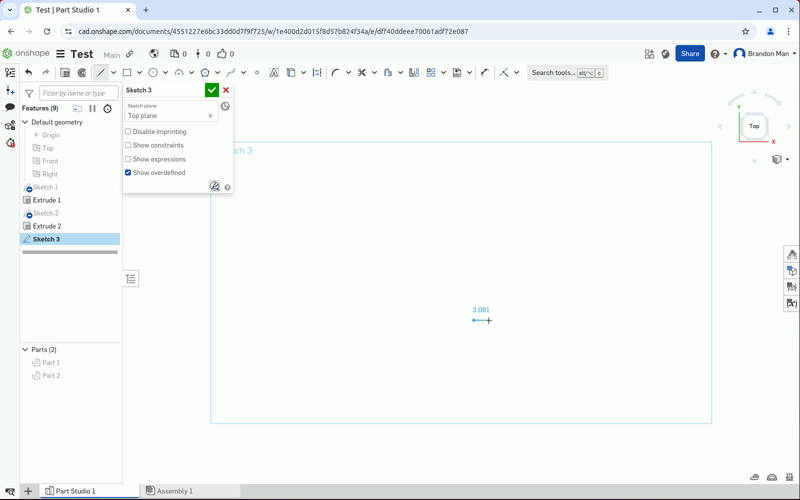
key_up(shift)
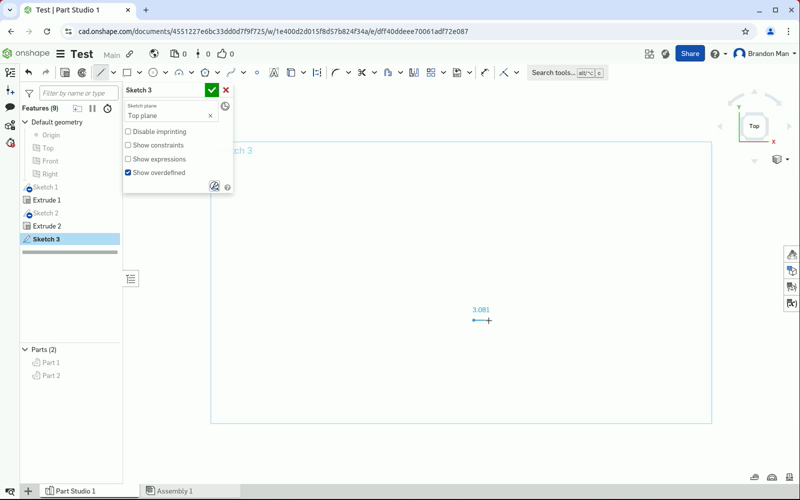
key_down(shift)
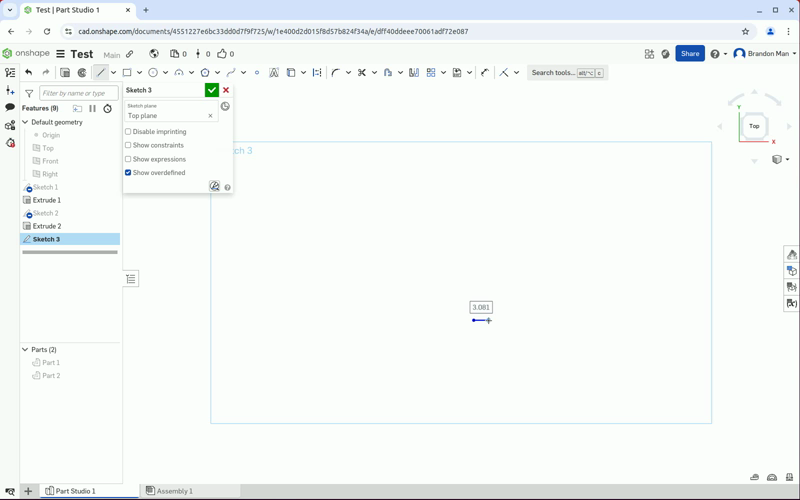
mouse_move(518, 320)
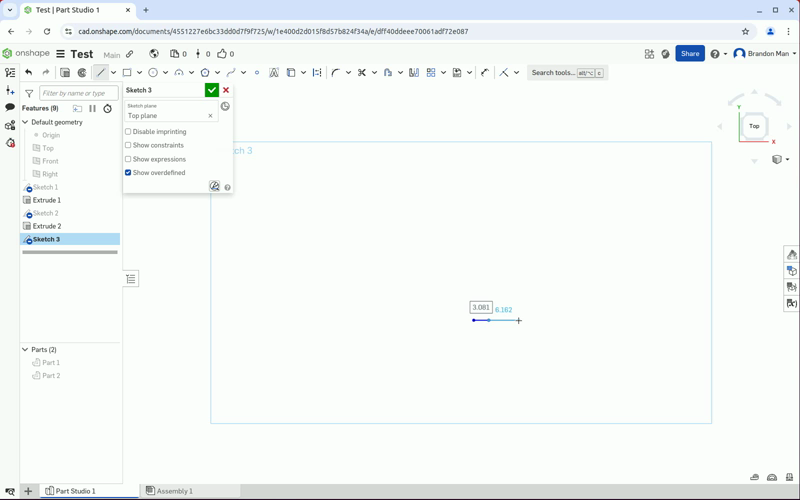
mouse_move(488, 312)
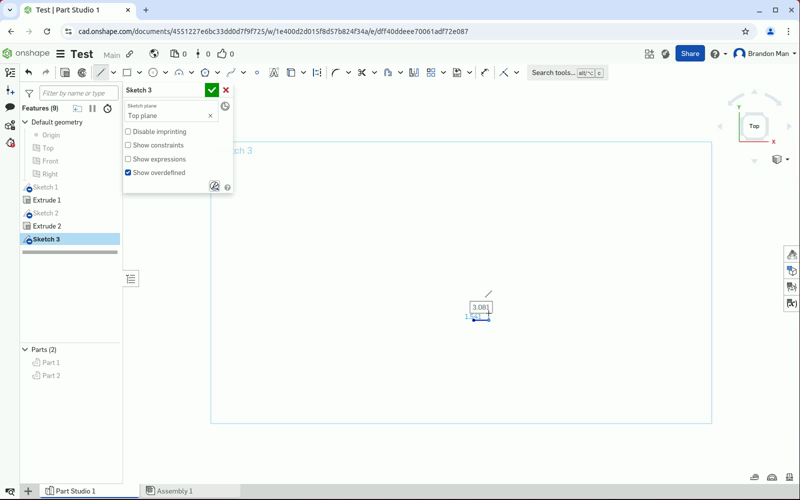
click(488, 312)
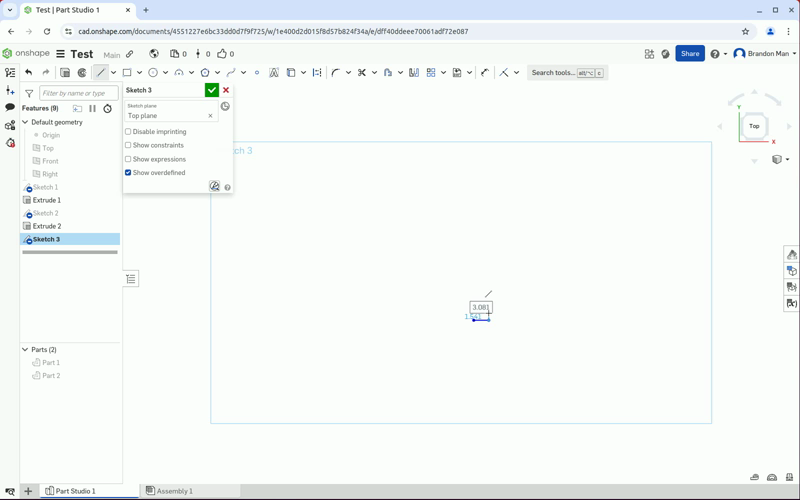
key_up(shift)
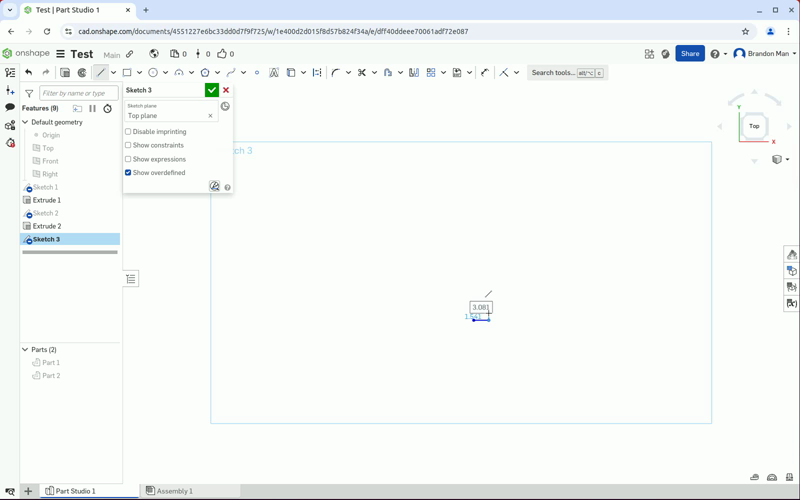
key_down(shift)
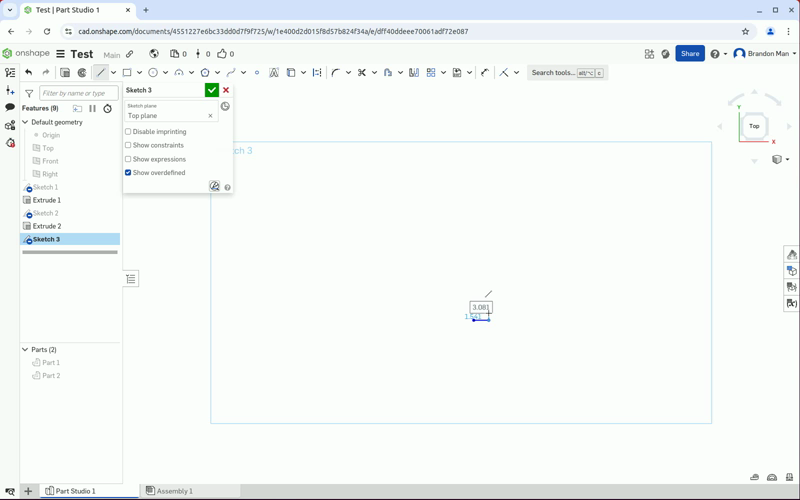
mouse_move(518, 312)
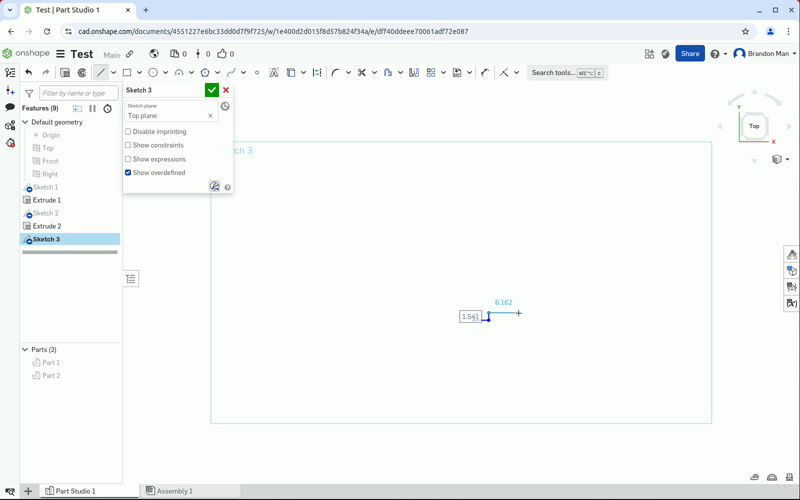
mouse_move(473, 312)
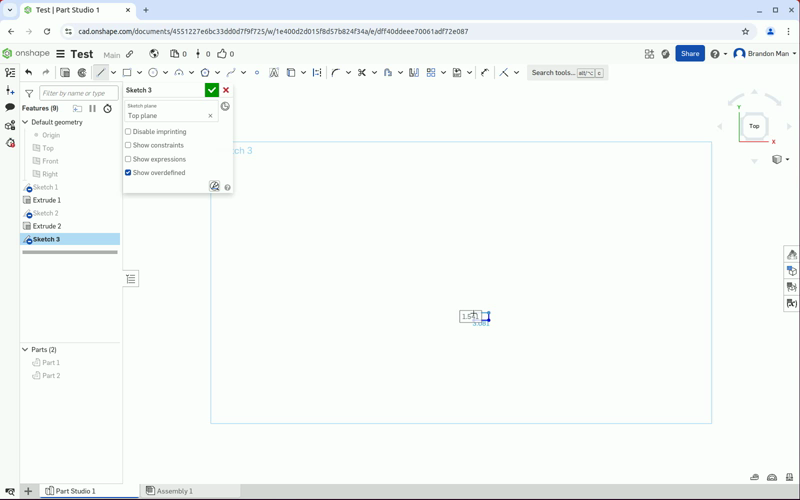
click(473, 312)
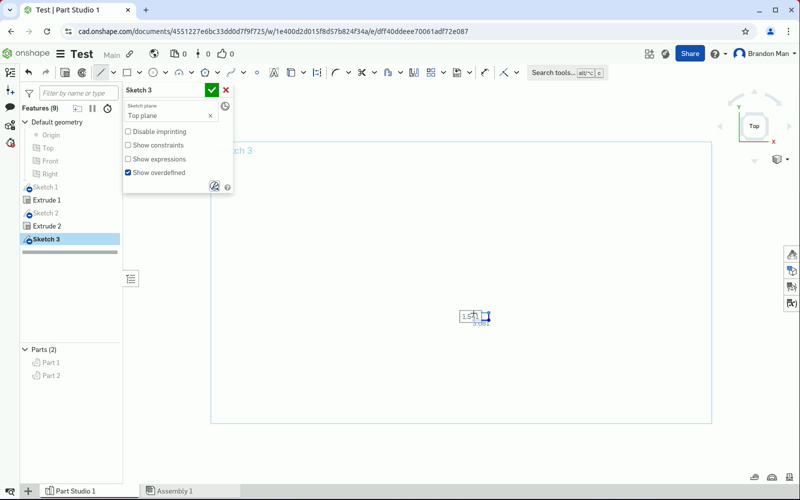
key_up(shift)
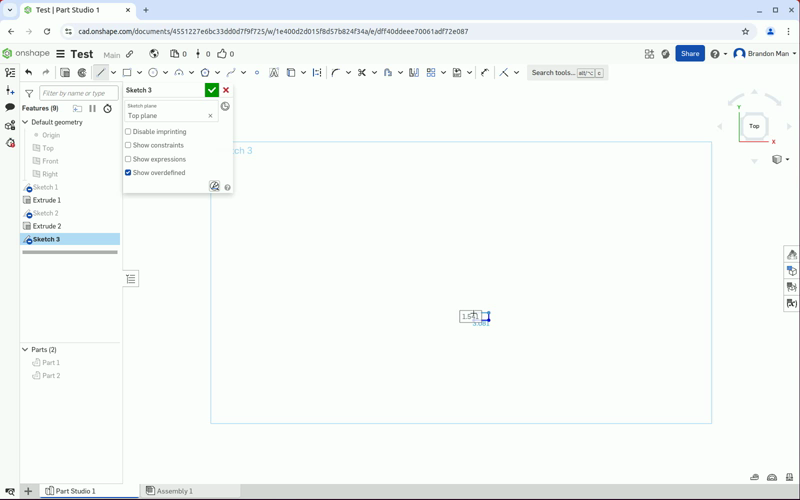
mouse_move(503, 312)
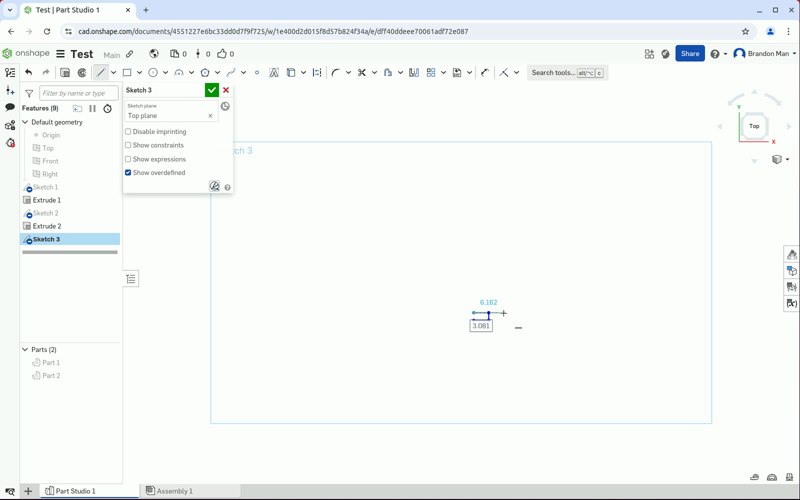
key_down(shift)
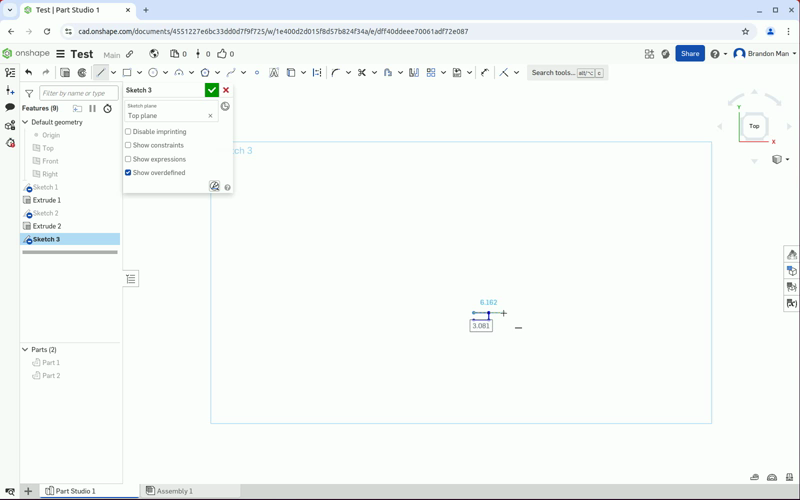
mouse_move(473, 320)
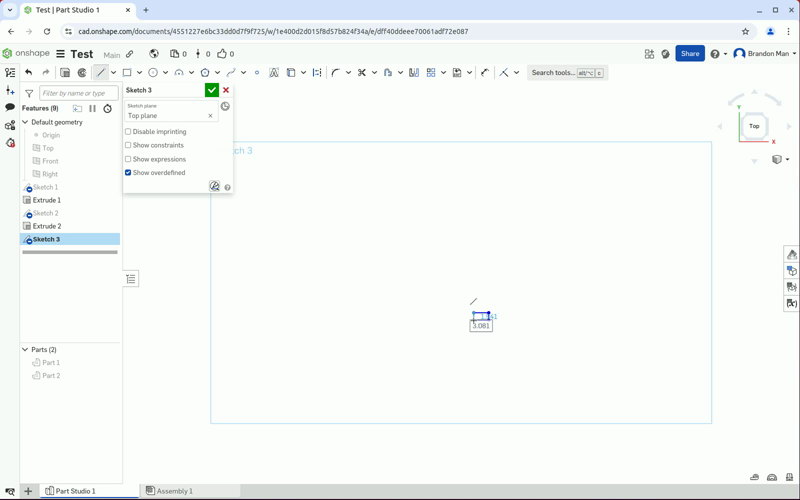
key_up(shift)
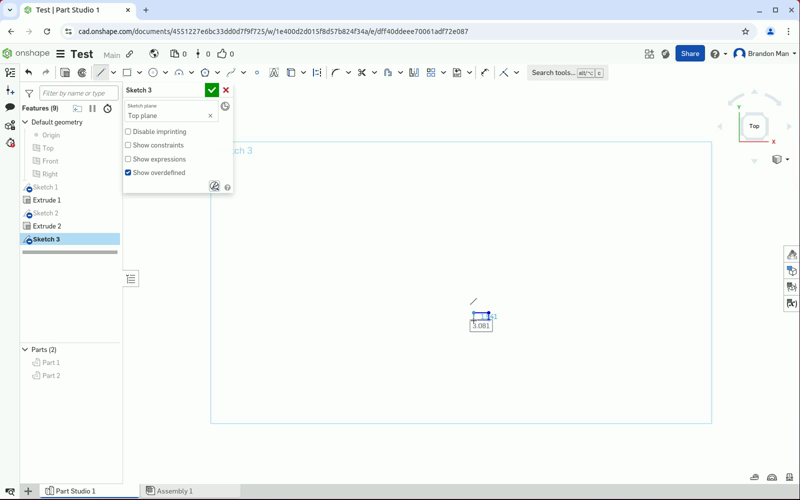
click(473, 320)
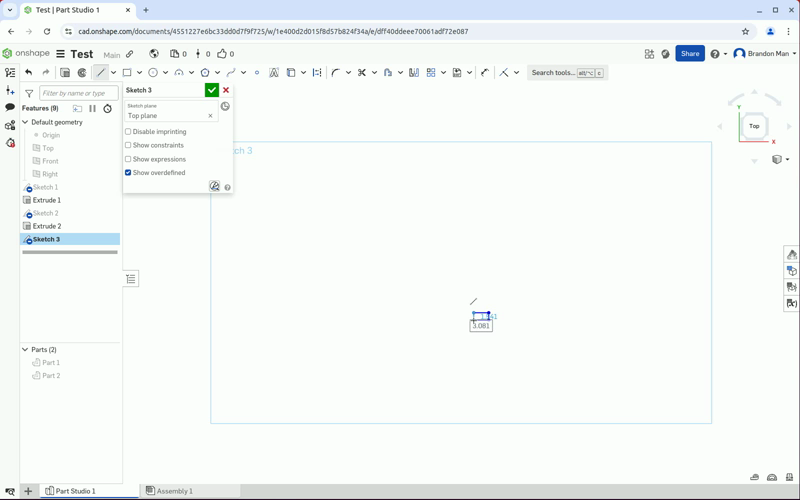
key(esc)
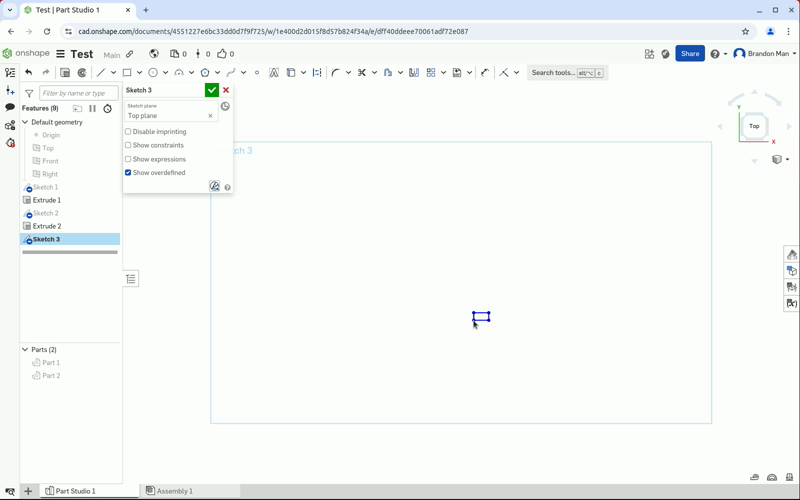
mouse_move(483, 313)
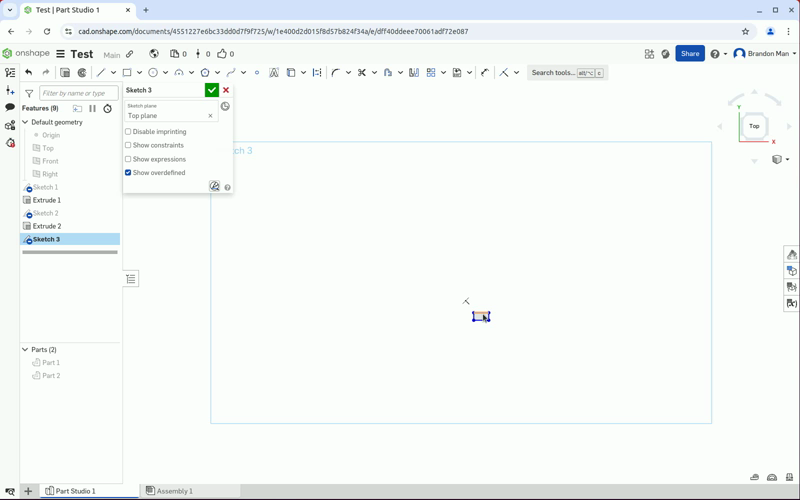
scroll(6)
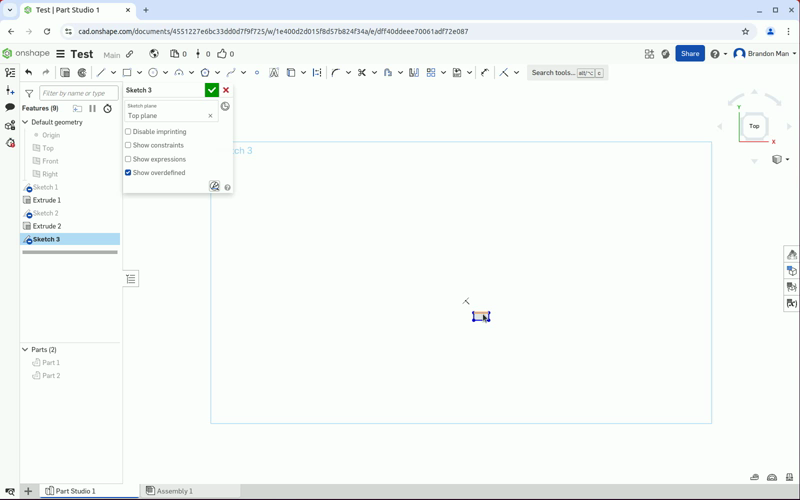
scroll(6)
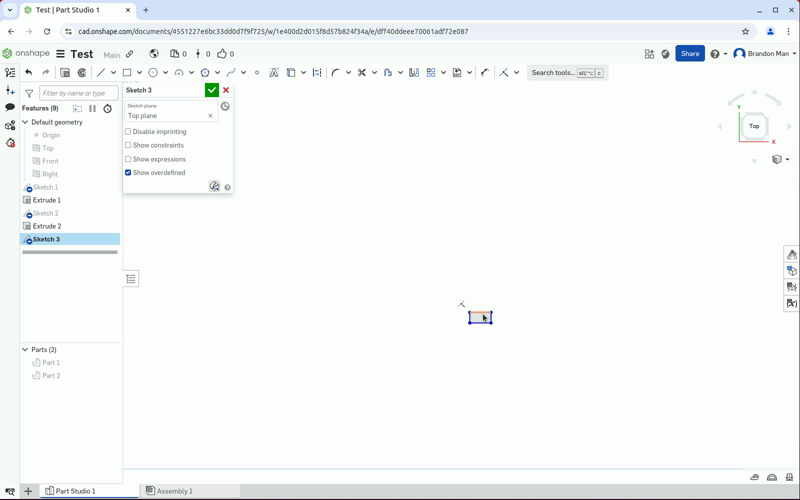
scroll(6)
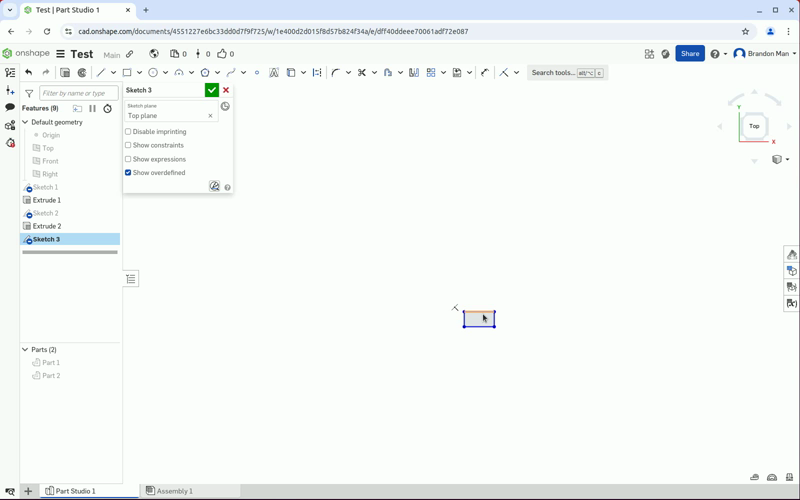
scroll(6)
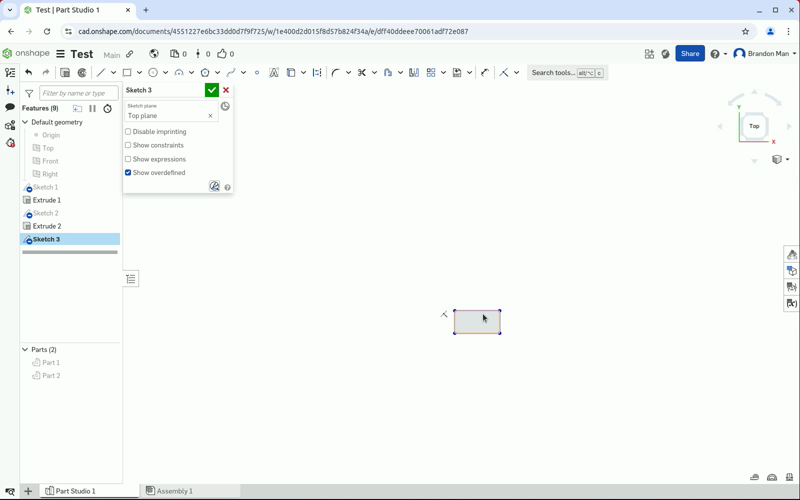
scroll(6)
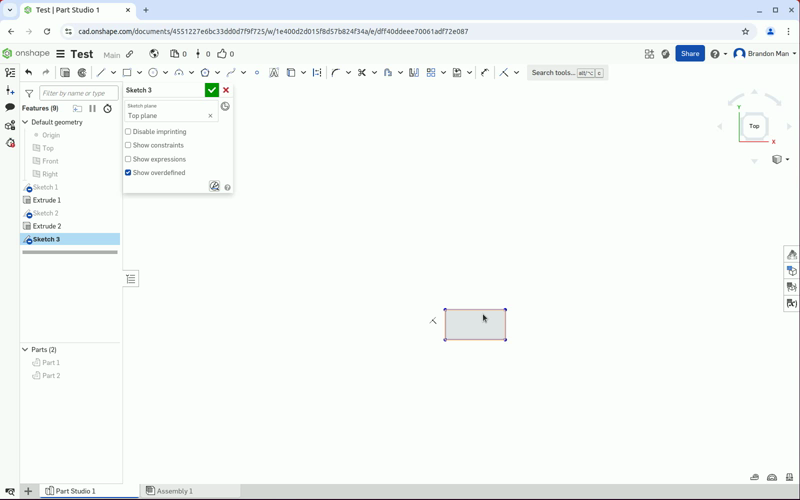
scroll(6)
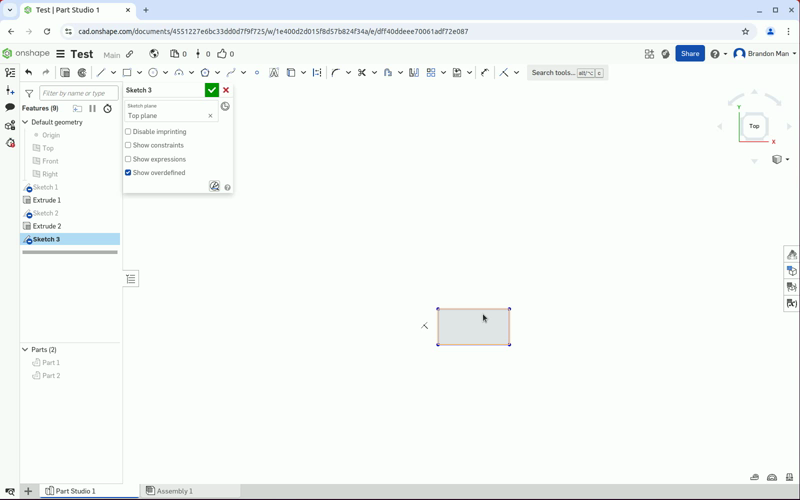
scroll(6)
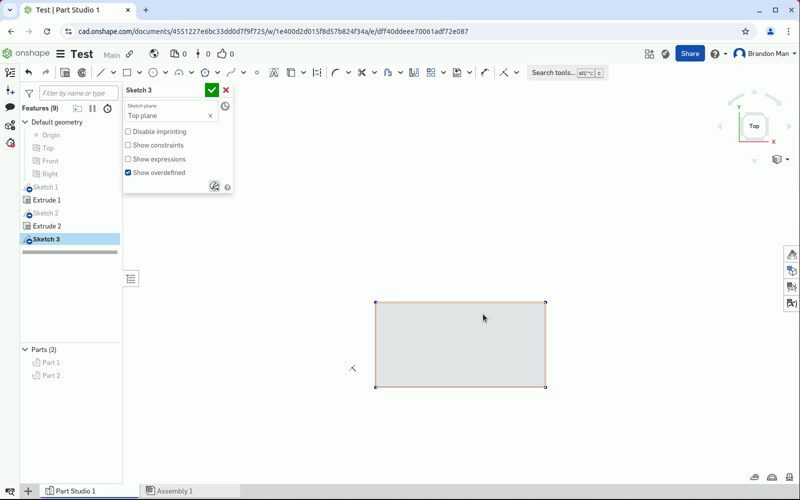
click(483, 313)
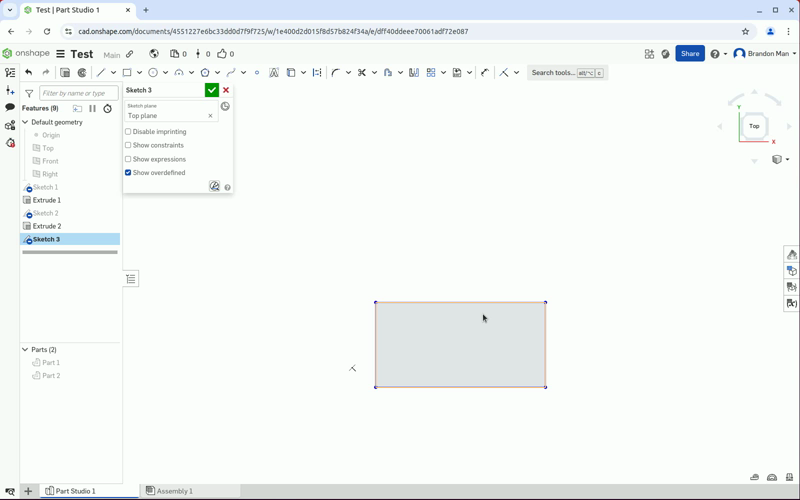
scroll(-6)
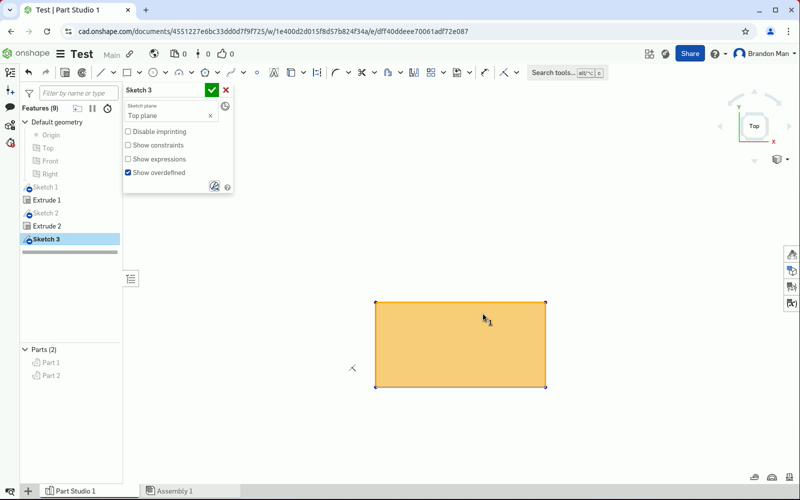
scroll(-6)
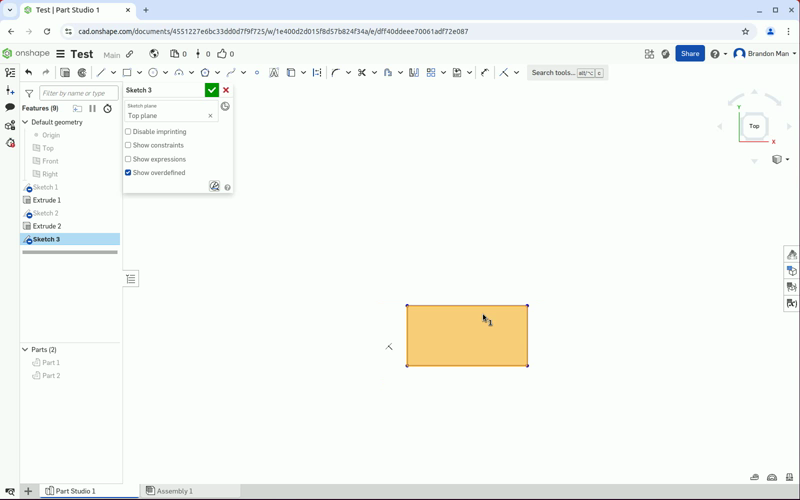
scroll(-6)
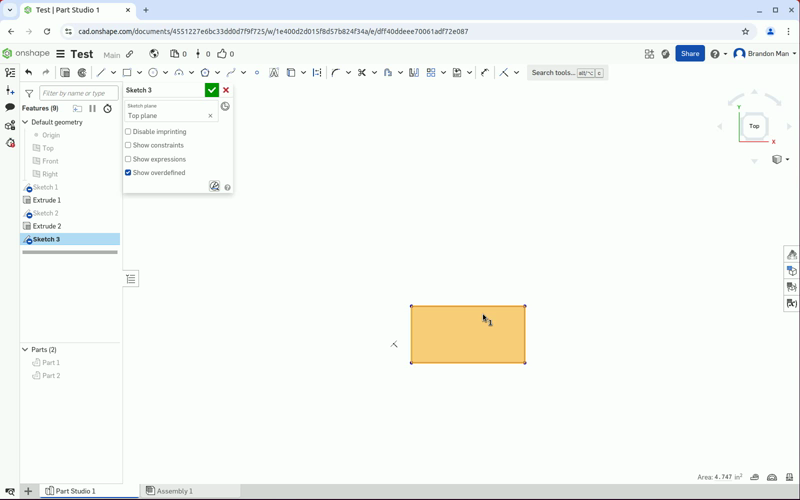
scroll(-6)
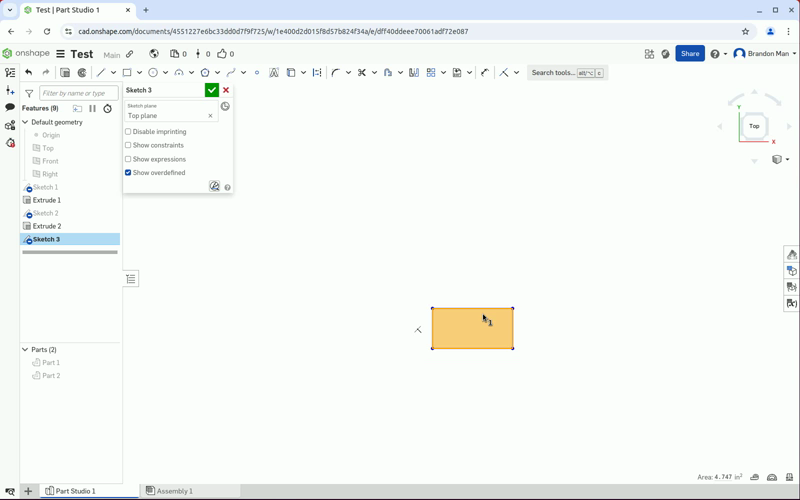
scroll(-6)
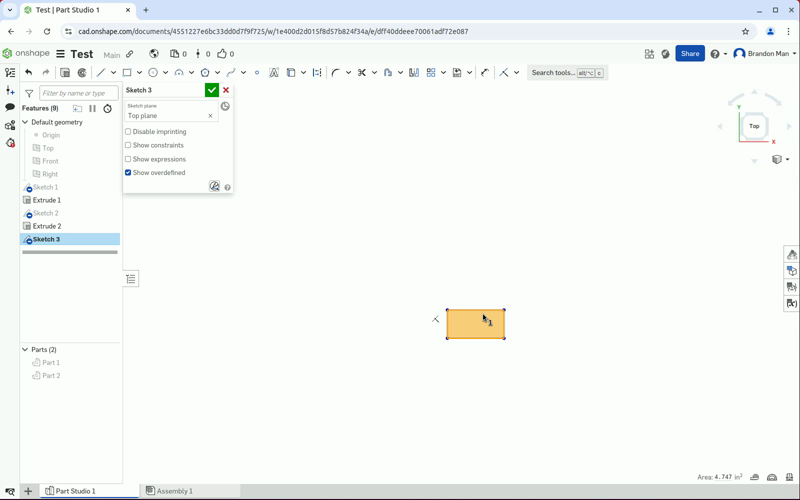
scroll(-6)
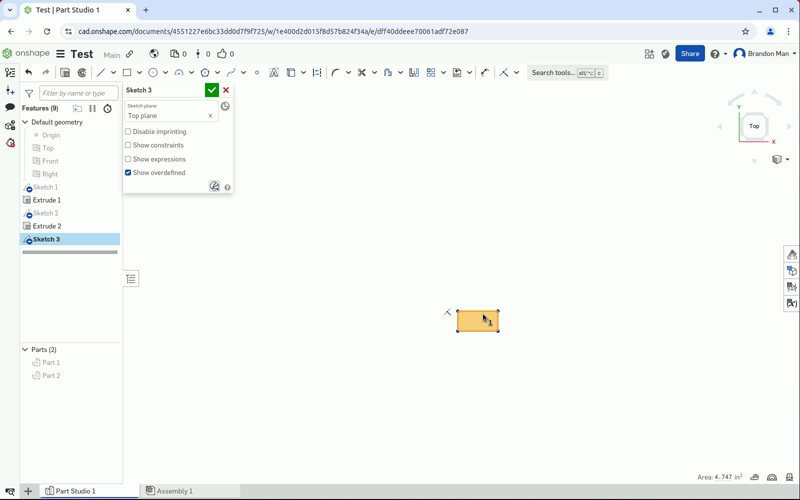
scroll(-6)
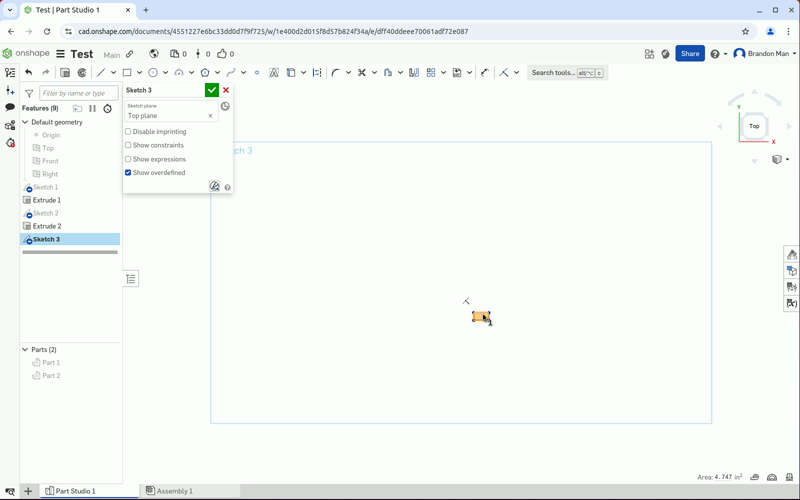
mouse_move(73, 352)
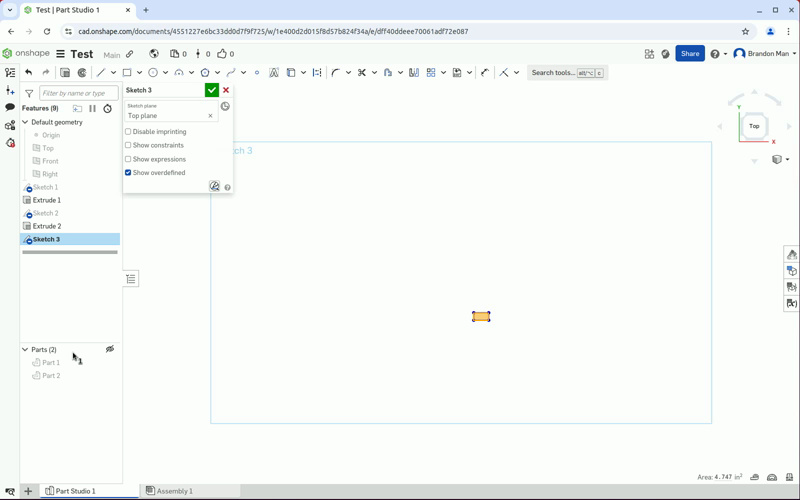
key(shift+y)
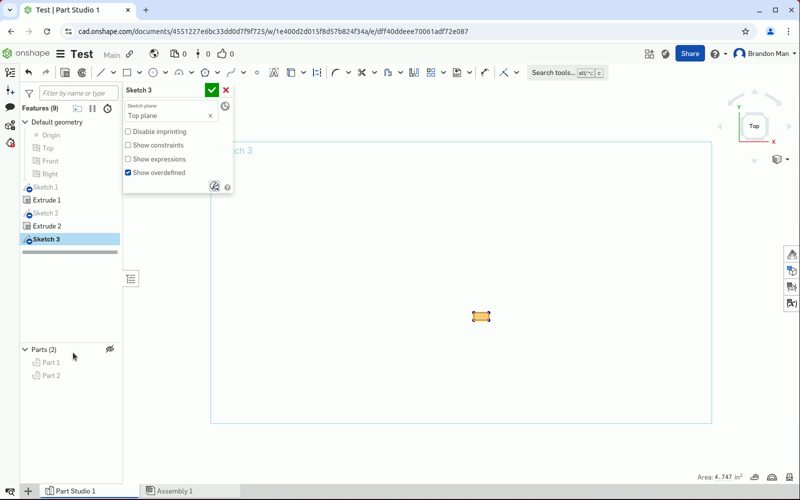
key(shift+e)
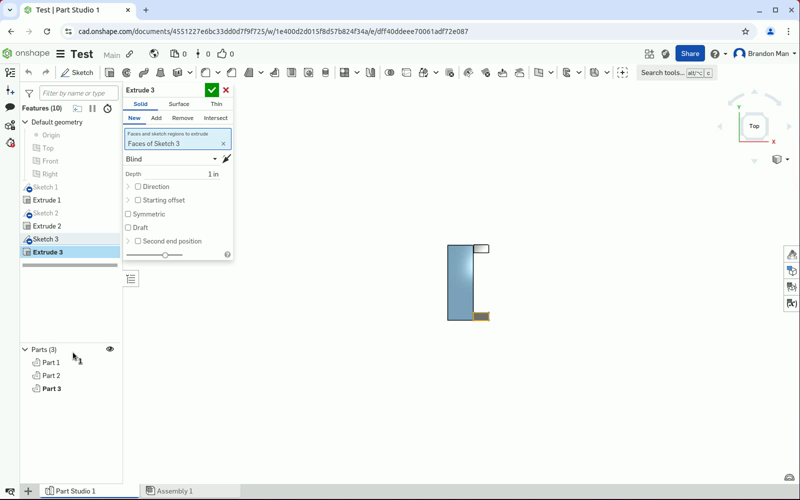
mouse_move(143, 106)
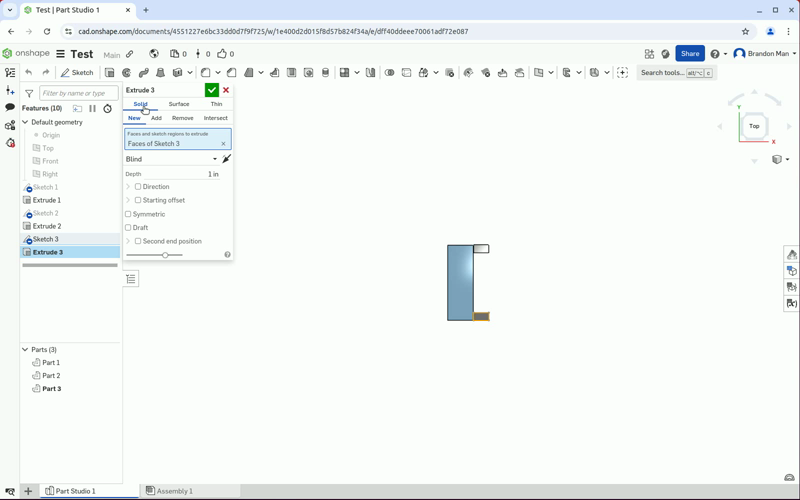
click(143, 106)
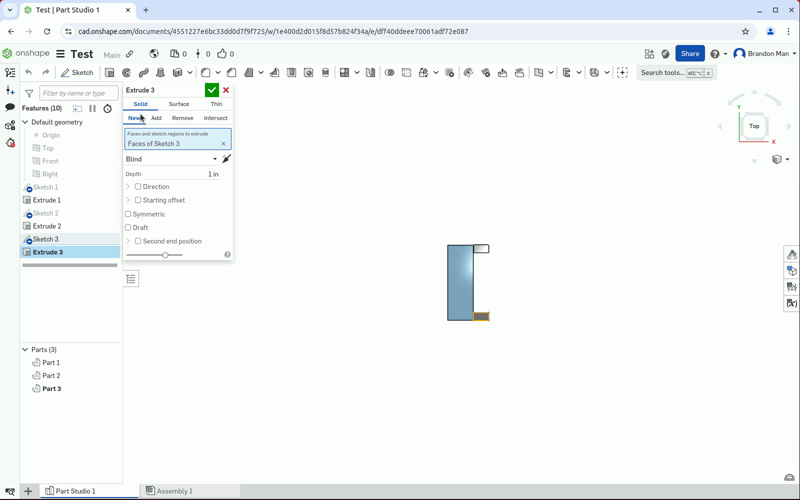
mouse_move(137, 120)
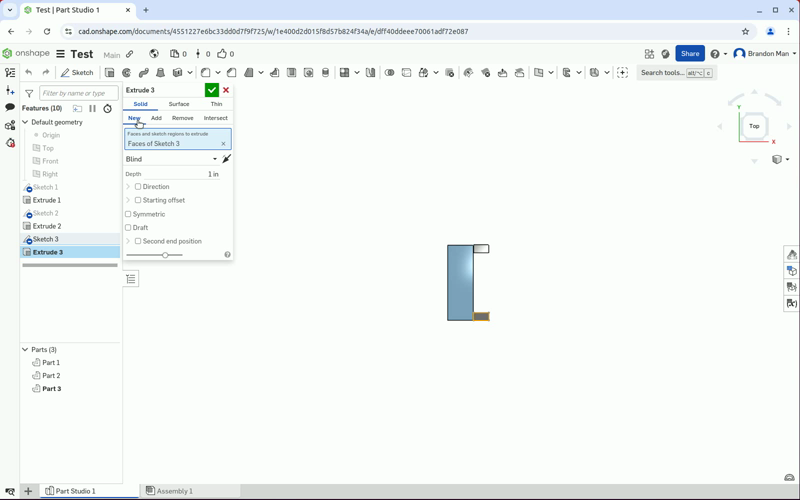
click(137, 120)
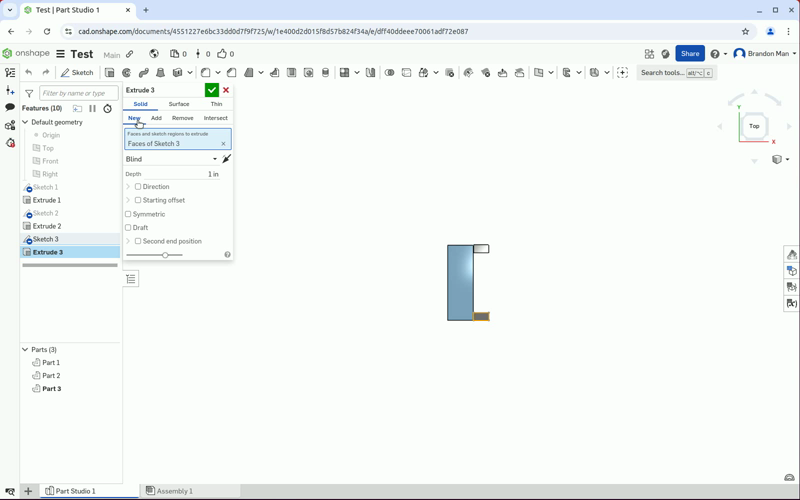
key(tab, 4)
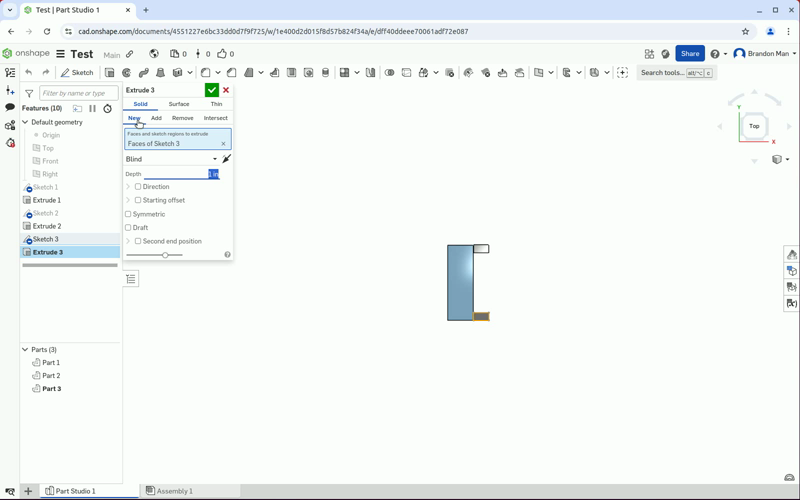
text(23.108)
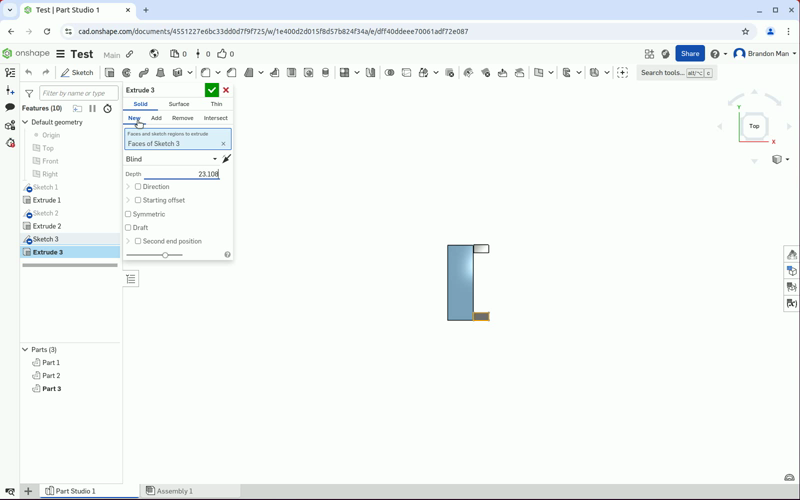
key(enter)
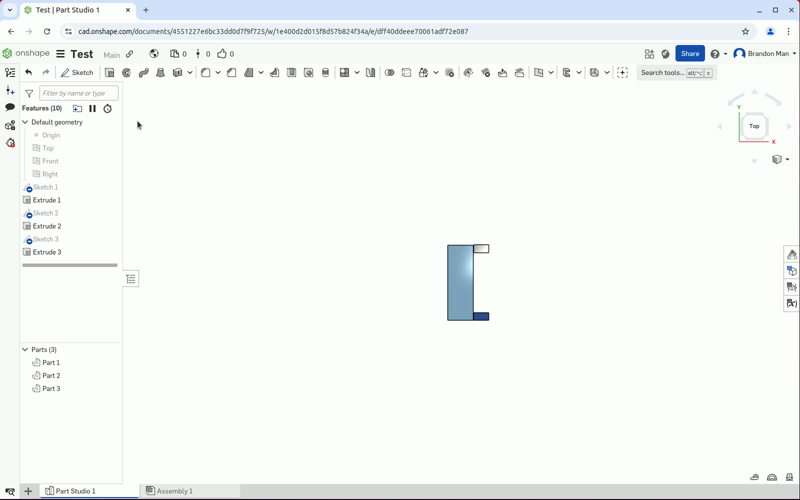
key(shift+h)
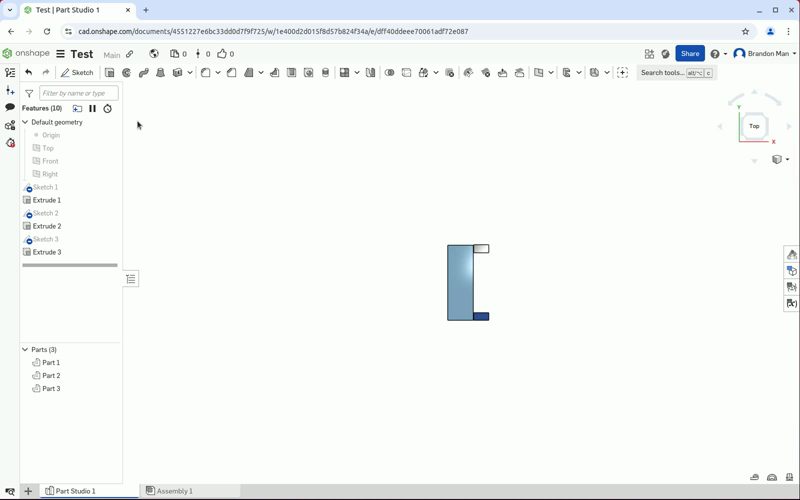
key(shift+h)
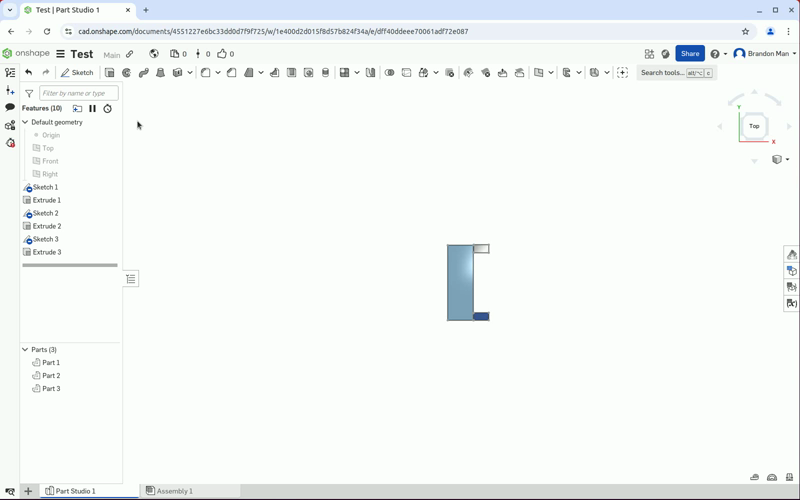
key(shift+7)
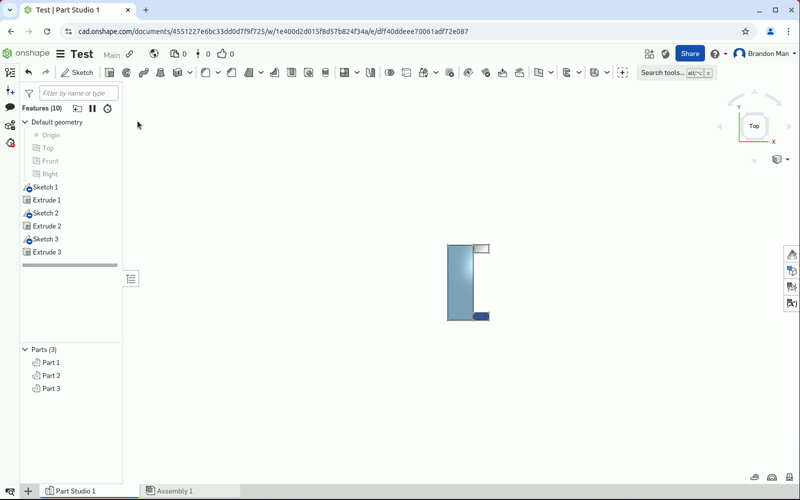
key(up, 3)
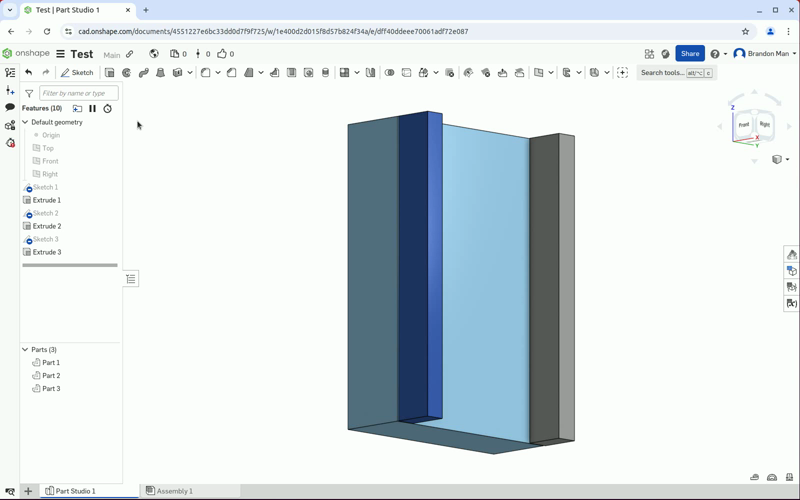
key(left, 3)
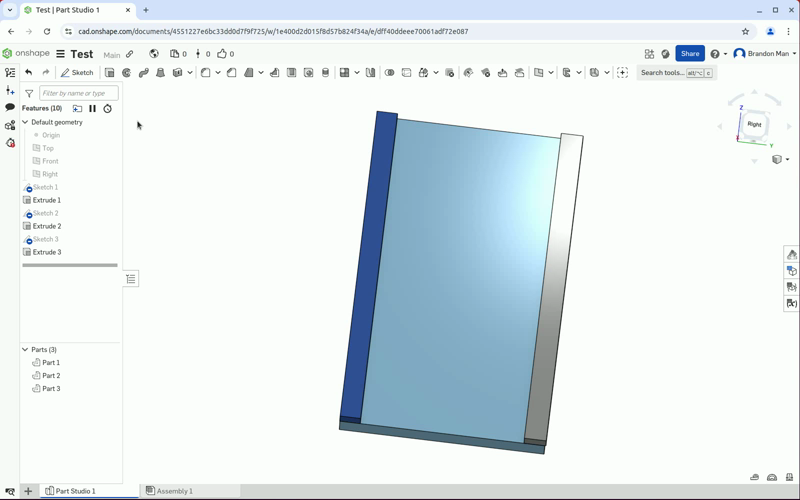
key(right, 3)
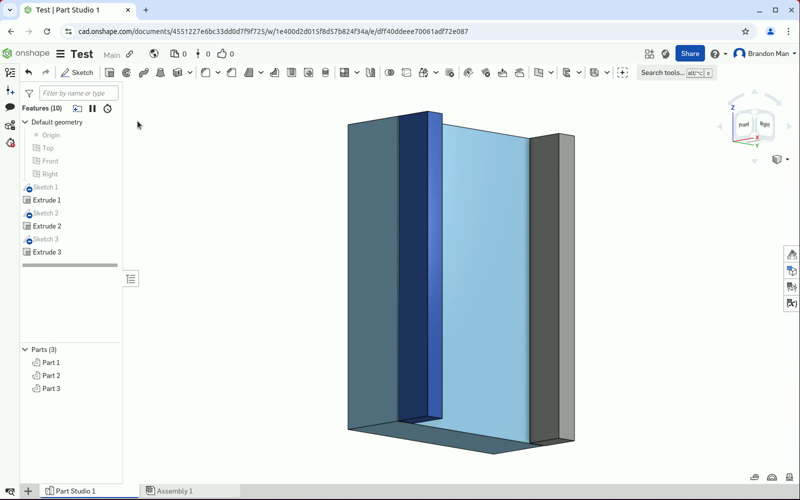
key(down, 3)
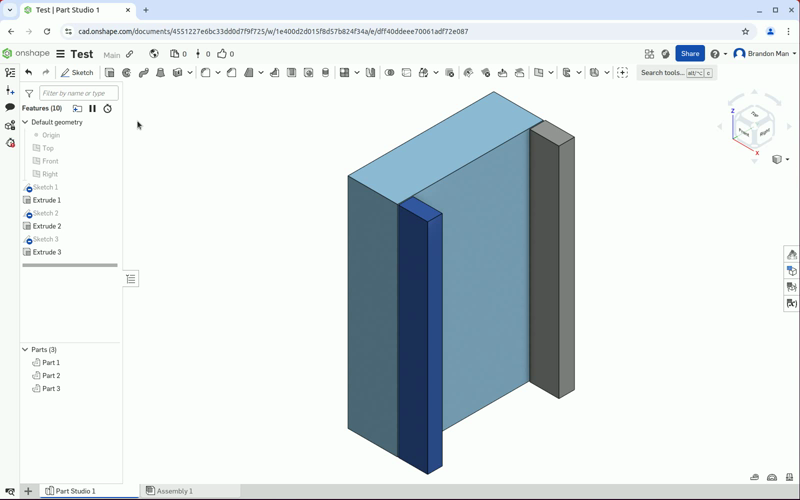
mouse_move(73, 189)
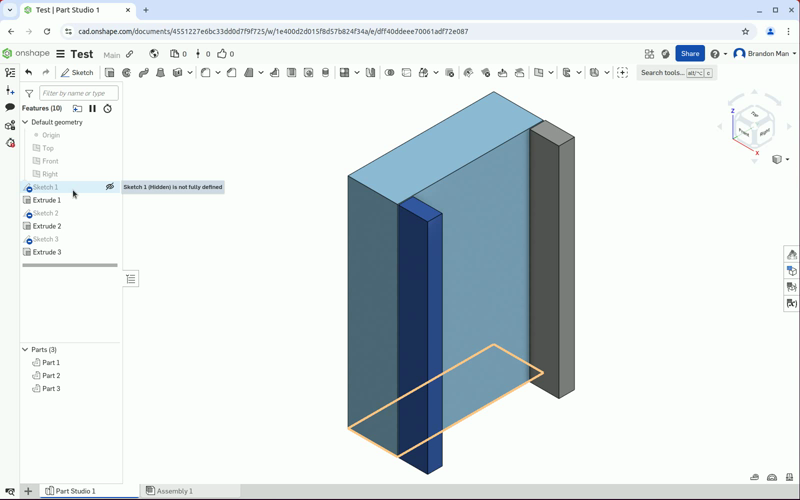
click(73, 189)